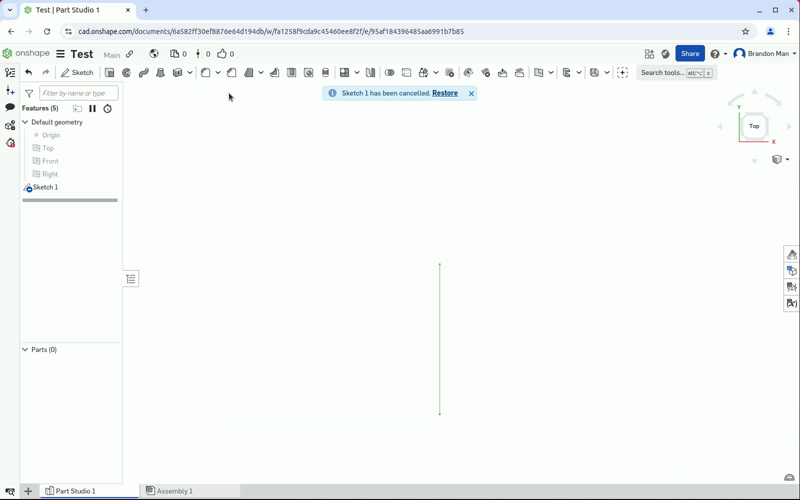
key(shift+h)
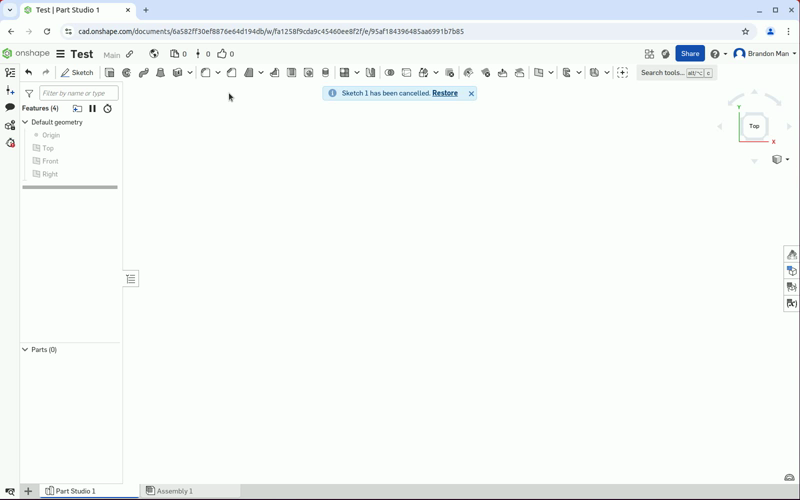
mouse_move(73, 352)
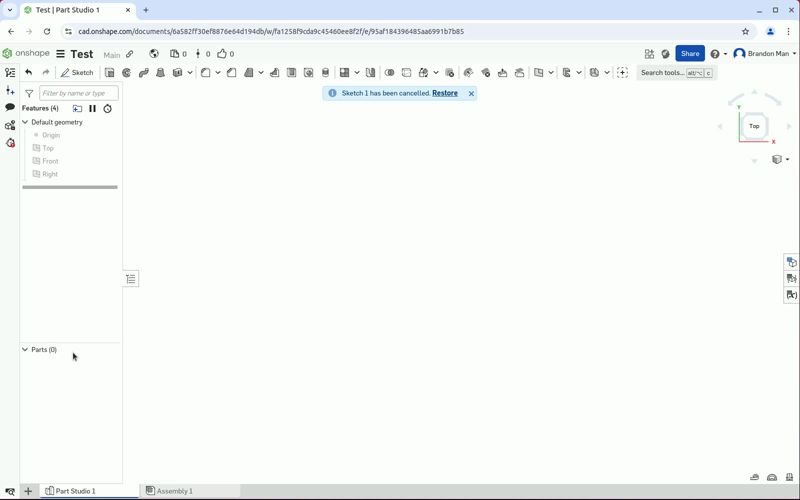
key(y)
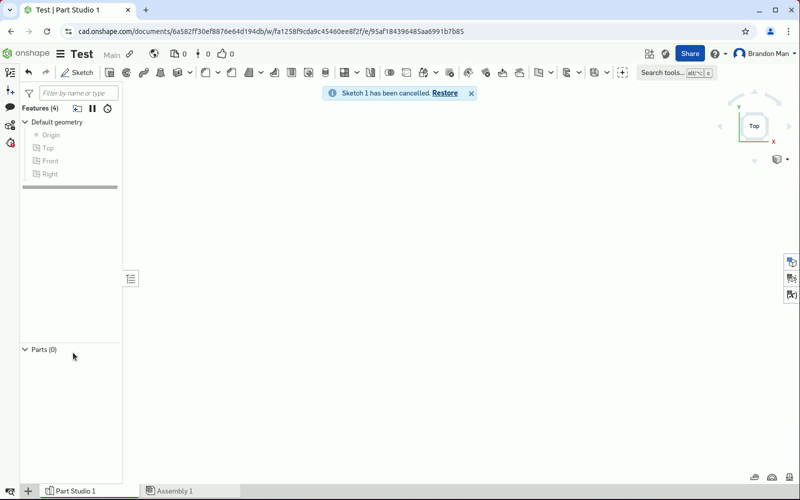
key(shift+p)
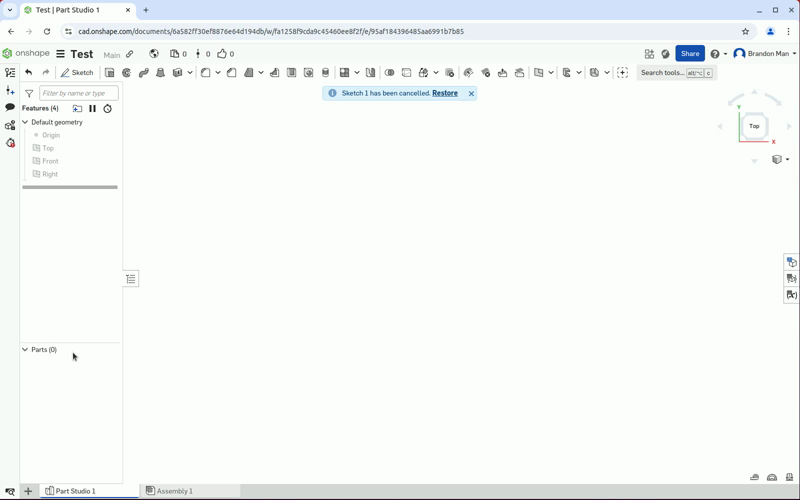
key(space)
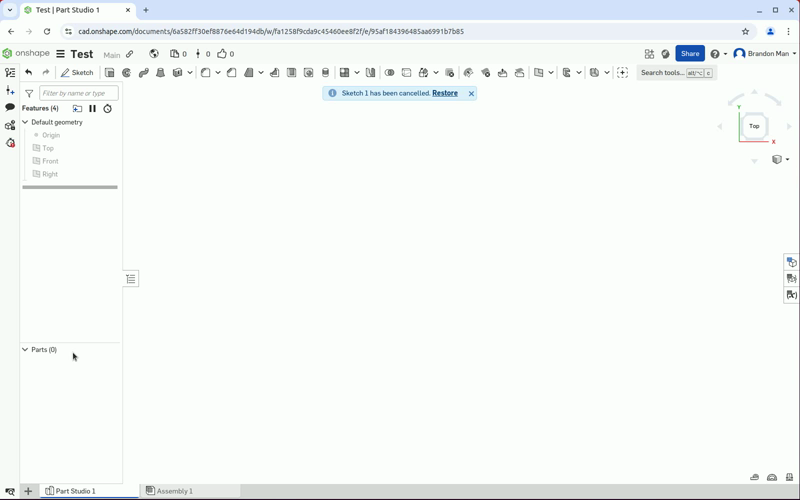
key_down(shift)
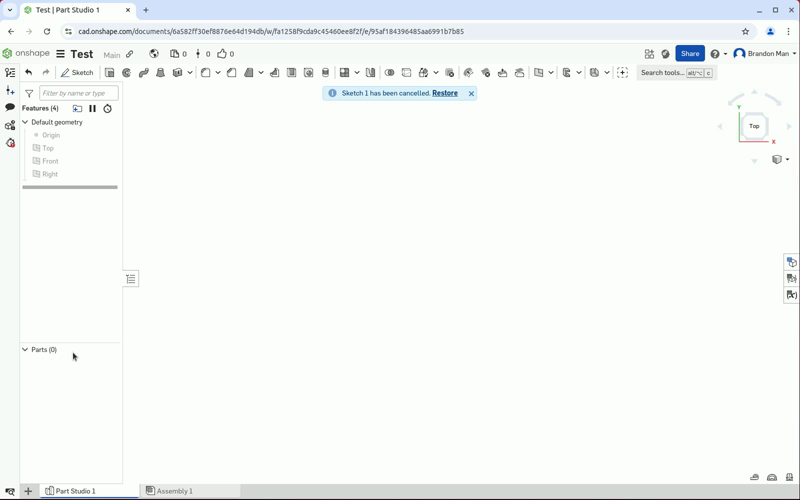
key(up)
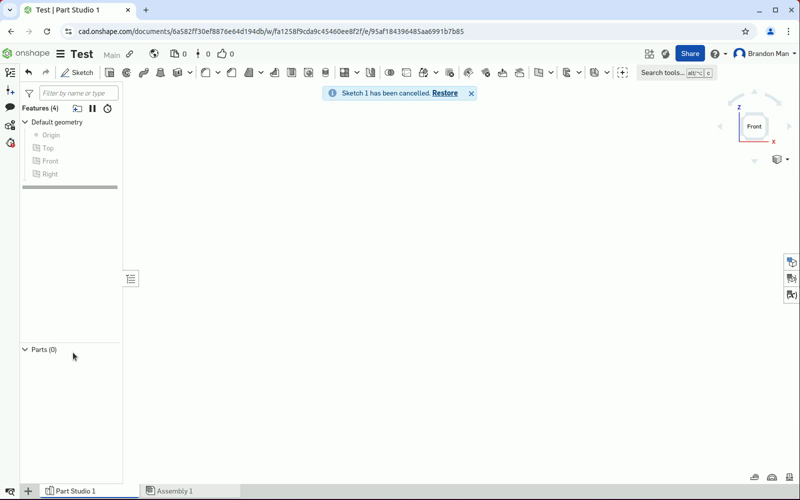
key_up(shift)
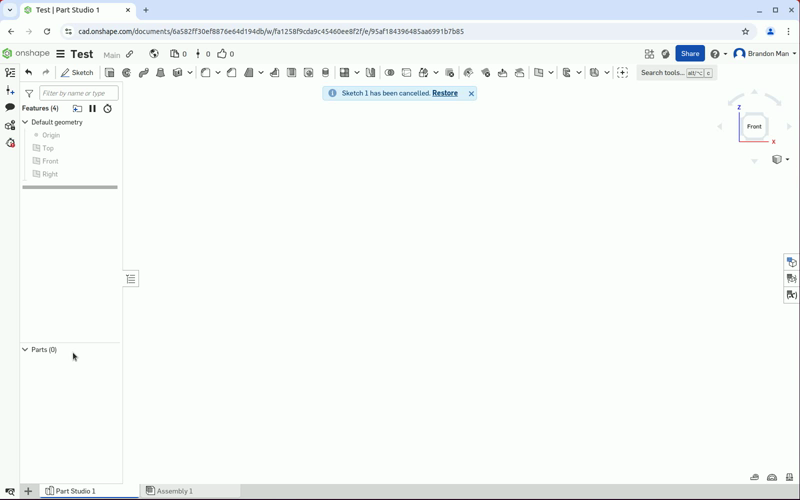
key(space)
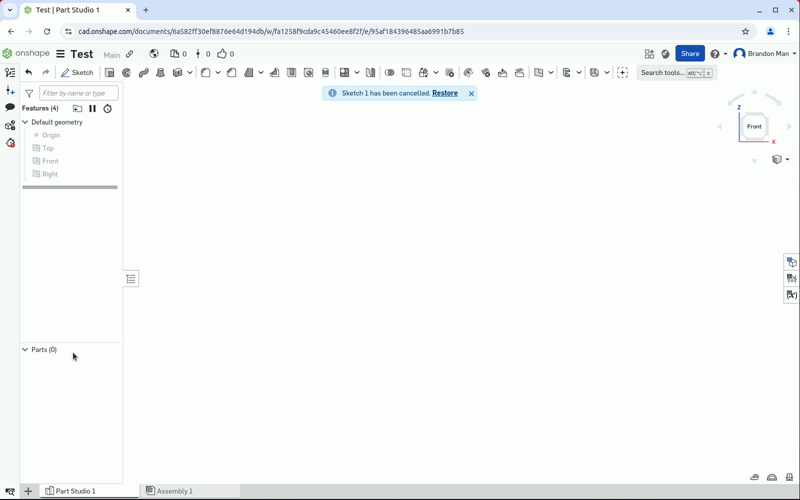
key_down(shift)
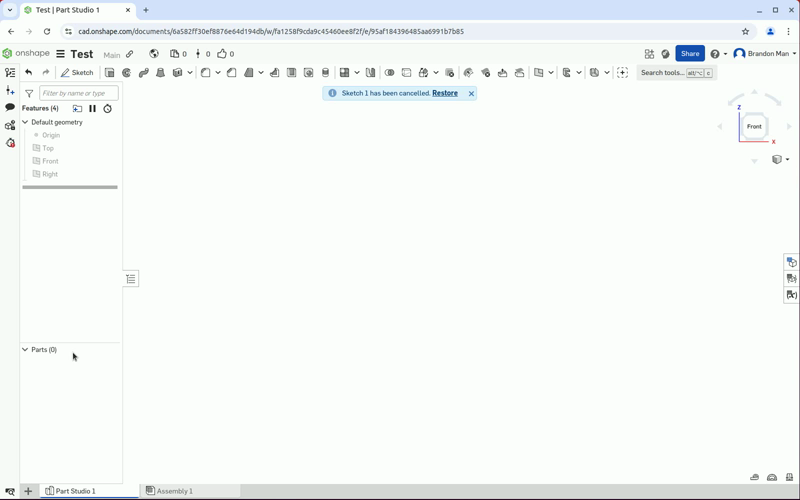
key(left)
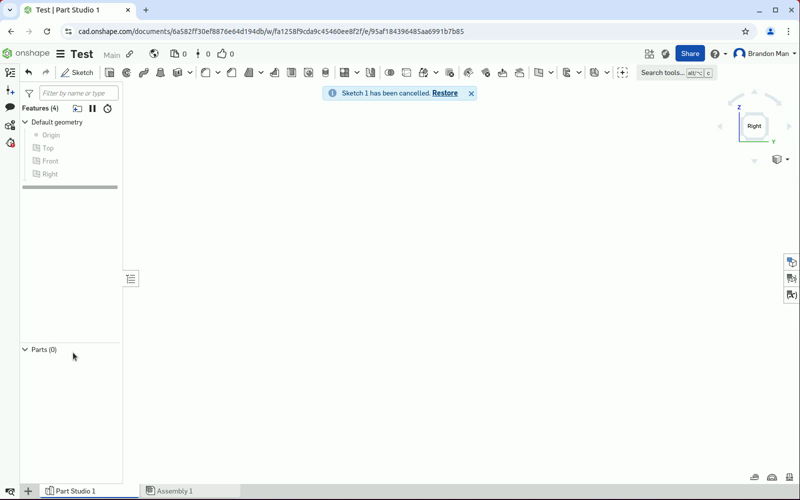
key_up(shift)
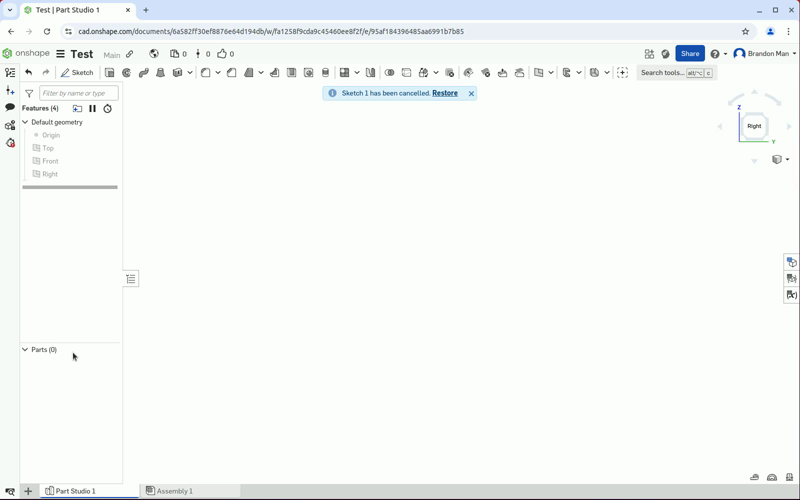
mouse_move(73, 352)
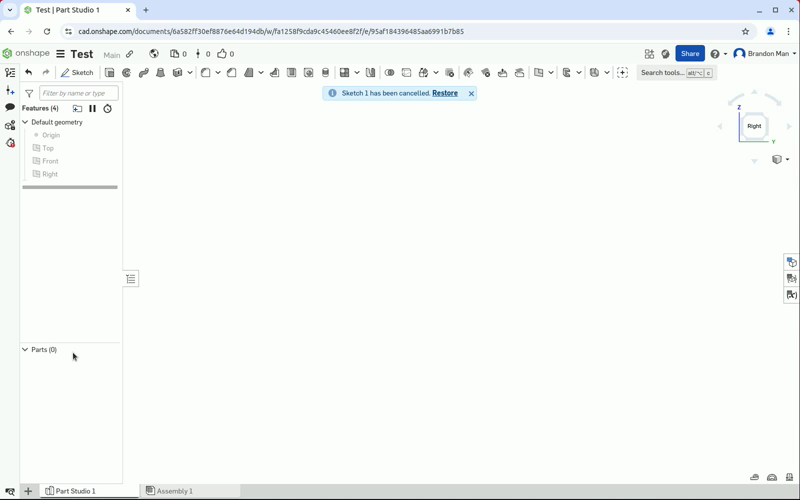
key(shift+y)
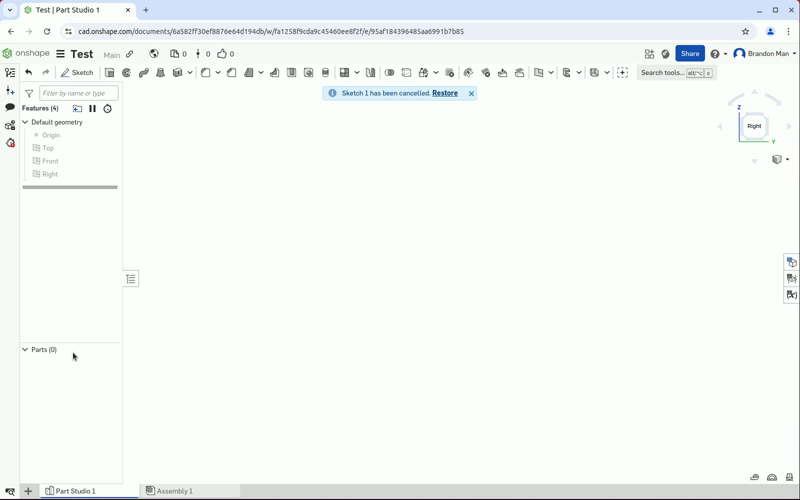
key(shift+s)
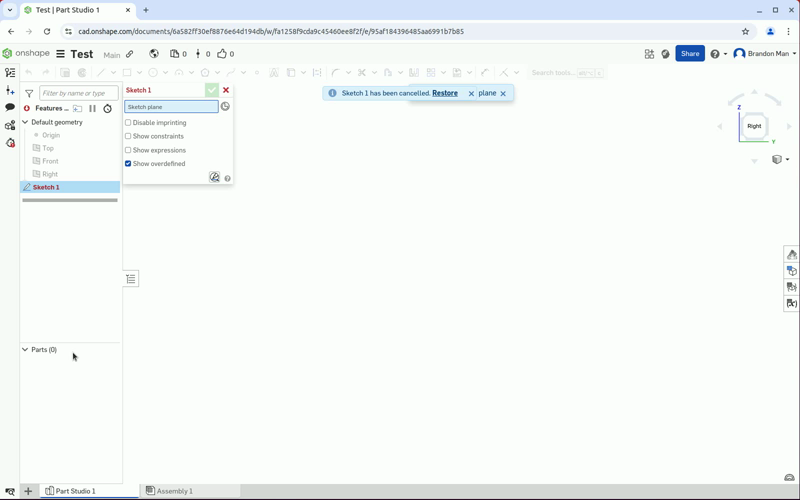
mouse_move(73, 176)
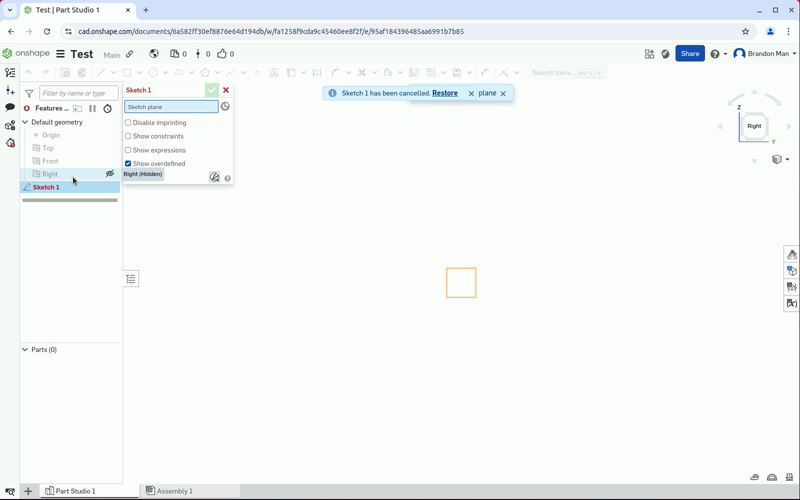
click(73, 176)
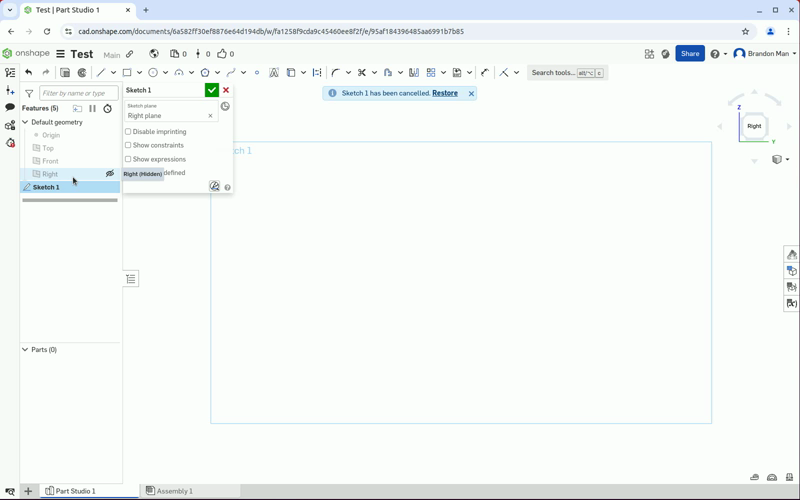
mouse_move(73, 352)
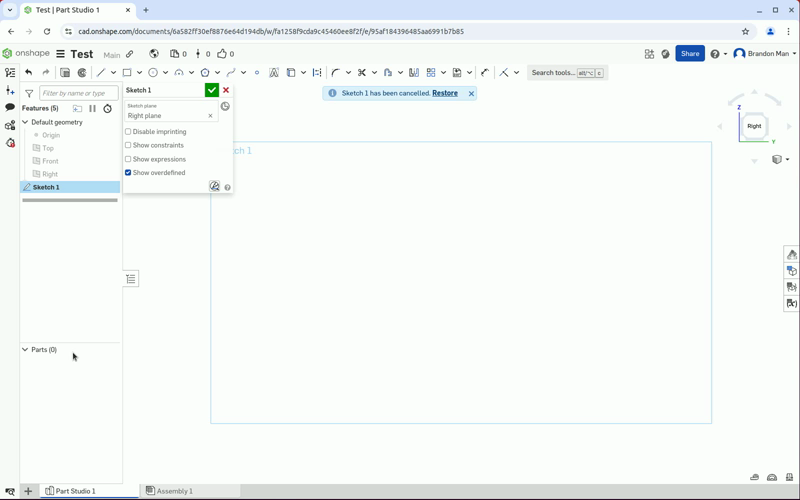
key(y)
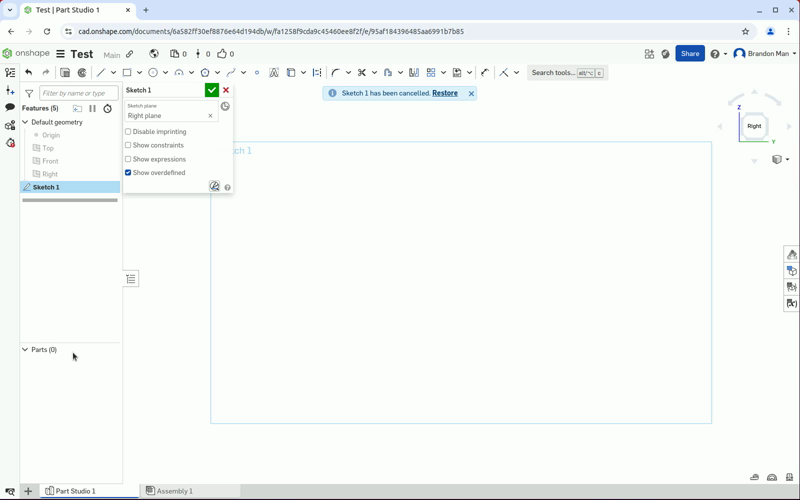
key(l)
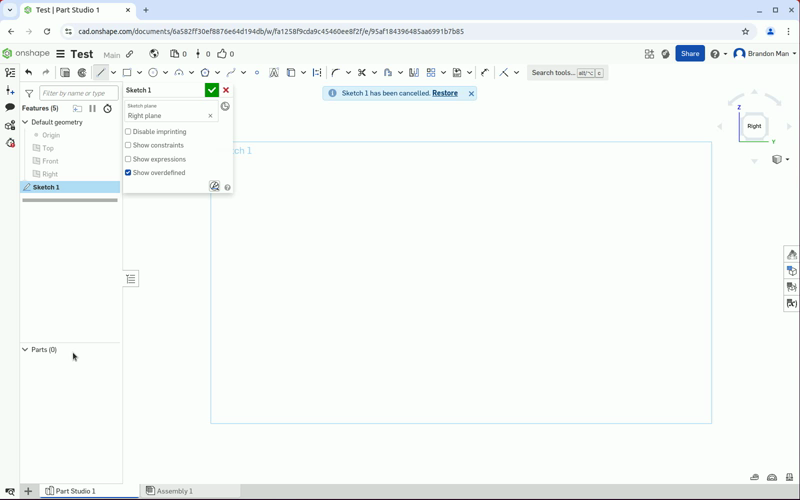
key_down(shift)
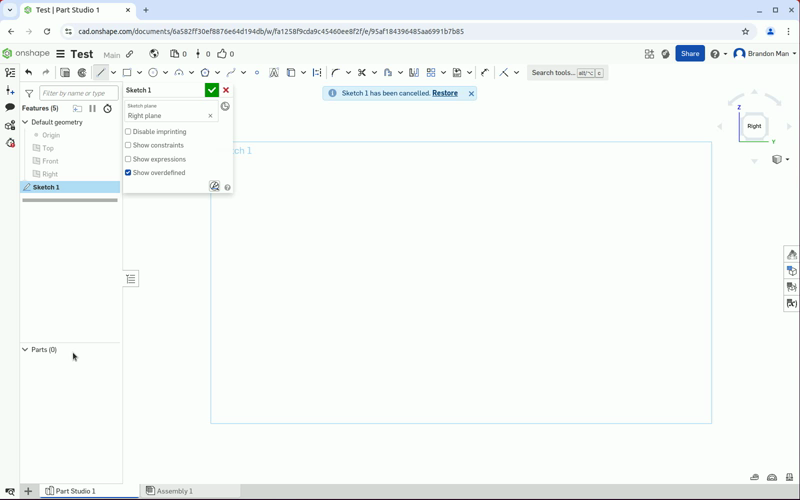
mouse_move(430, 200)
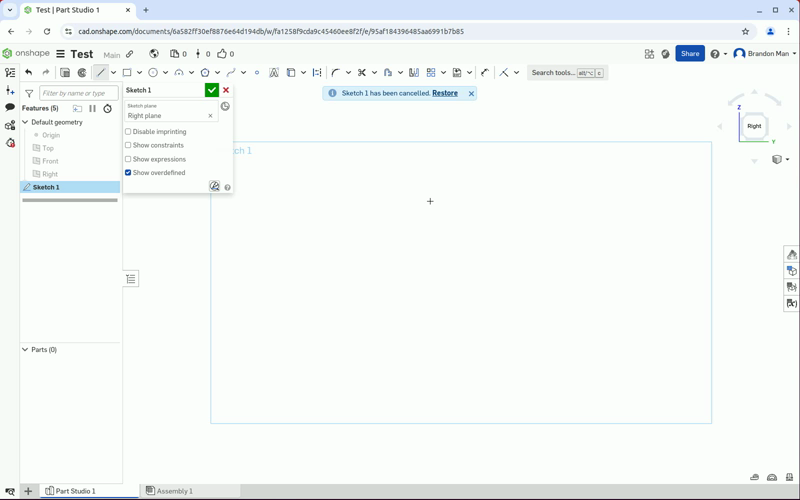
click(430, 200)
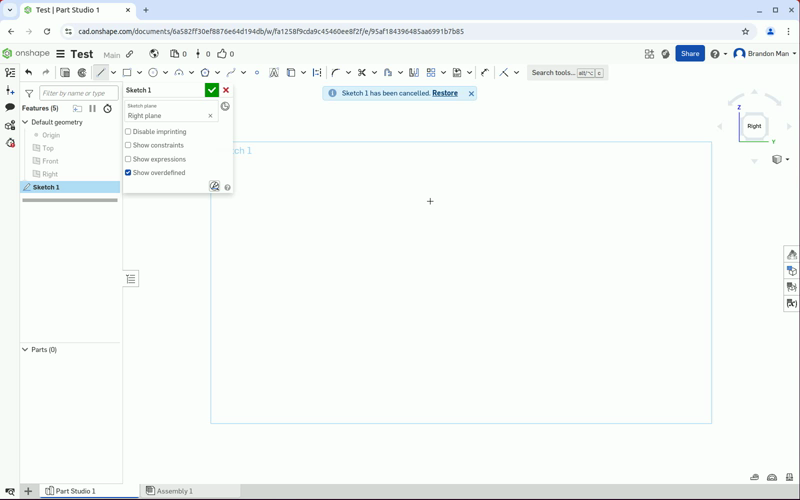
key_up(shift)
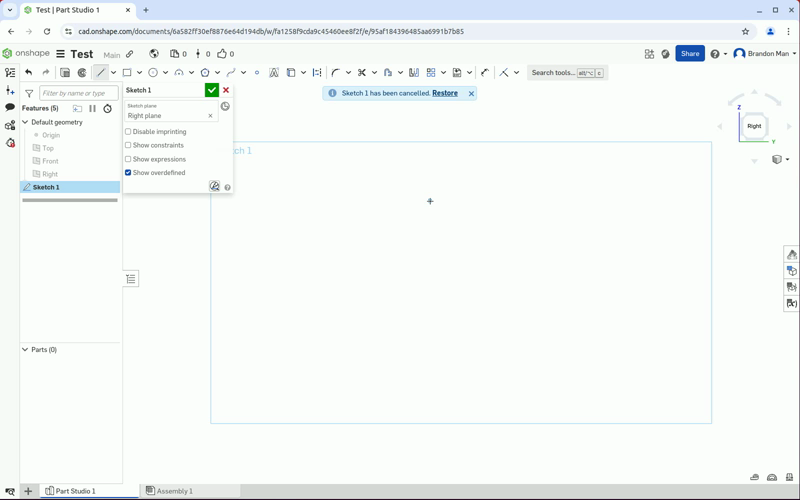
key_down(shift)
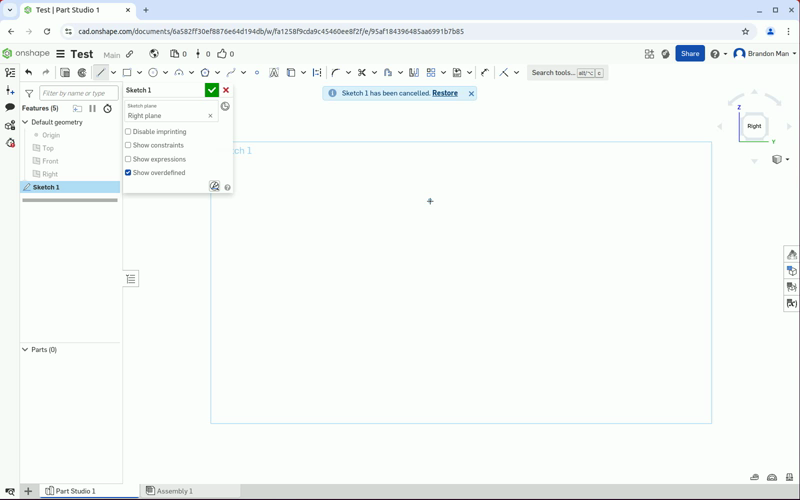
mouse_move(460, 200)
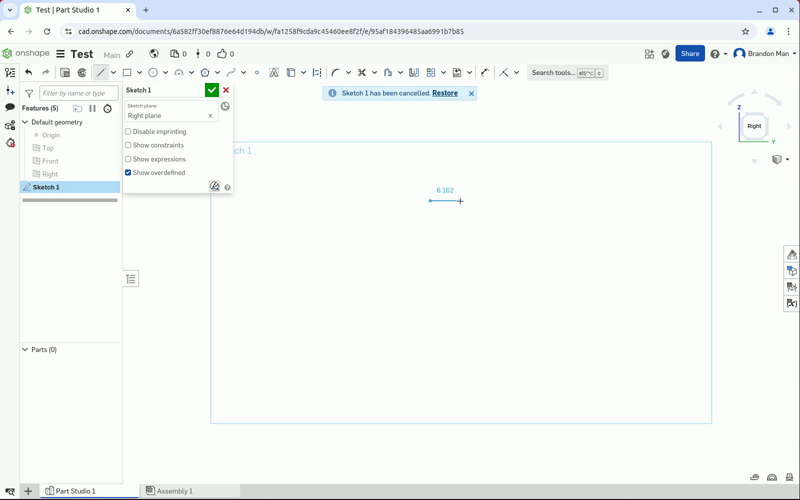
mouse_move(451, 200)
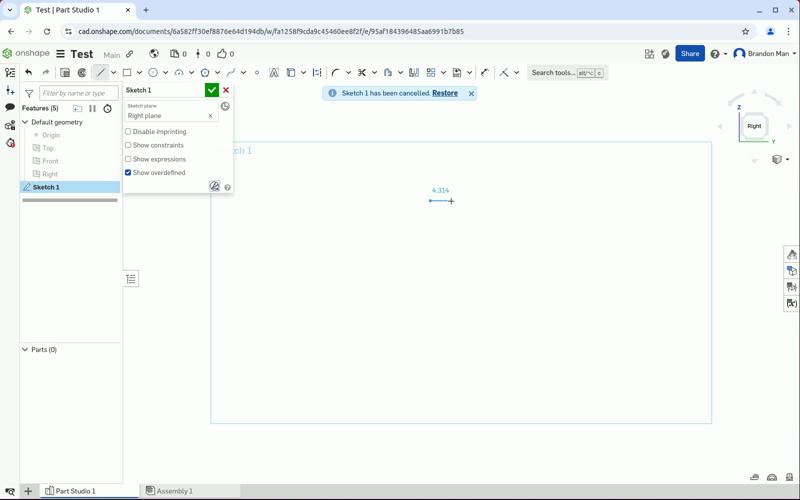
click(451, 200)
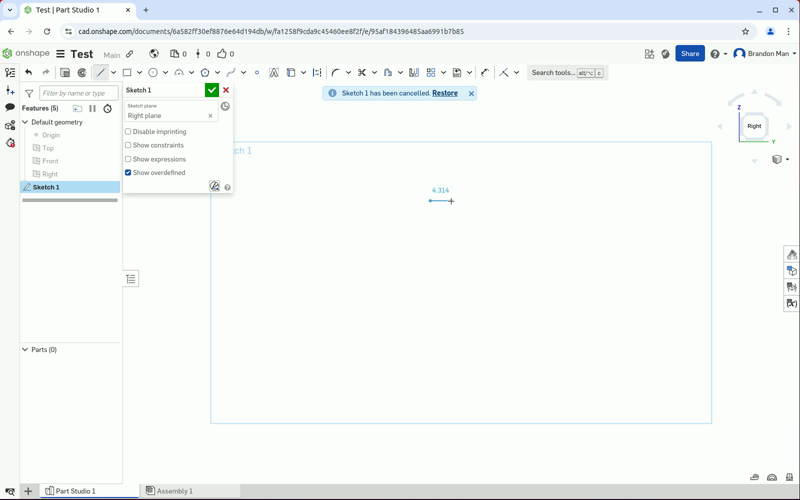
key_up(shift)
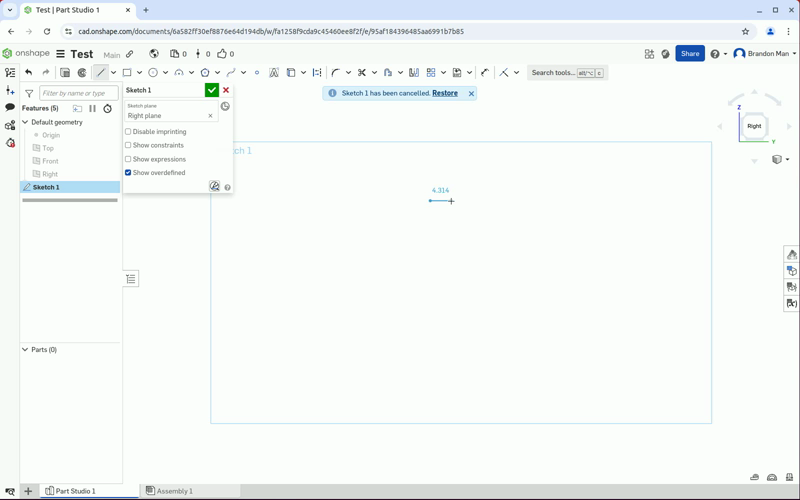
key(esc)
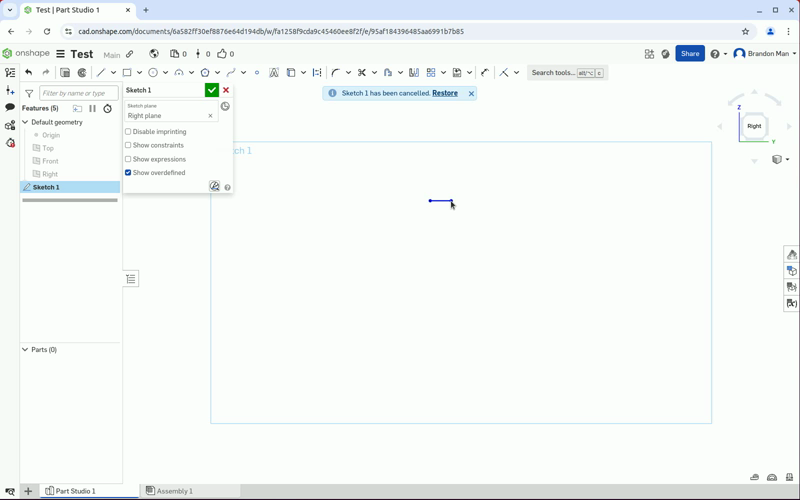
key(a)
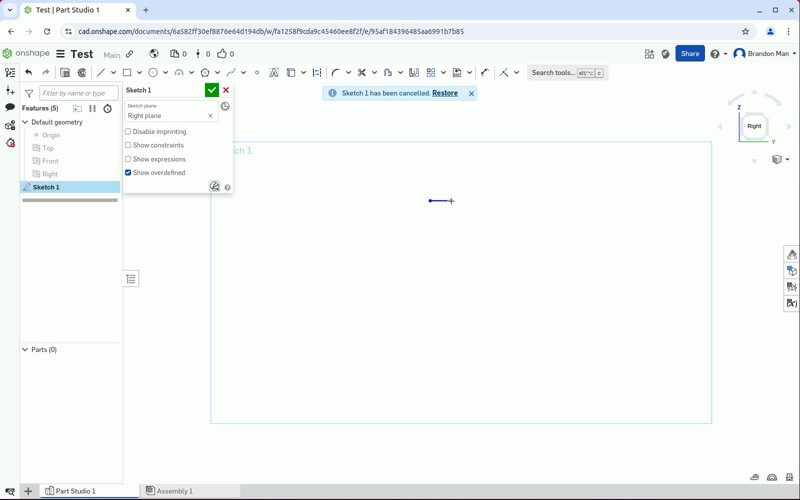
mouse_move(451, 200)
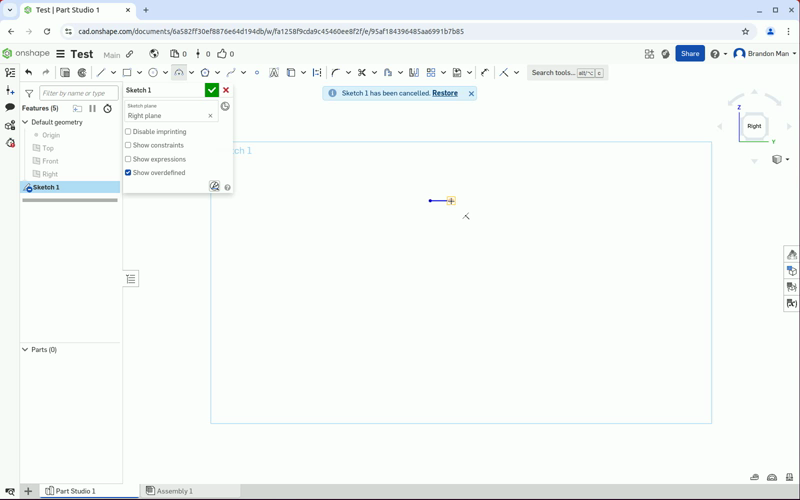
click(451, 200)
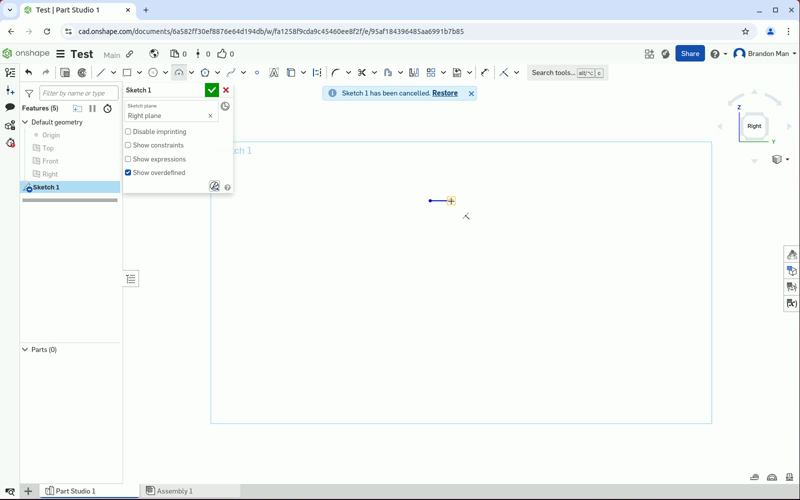
key_down(shift)
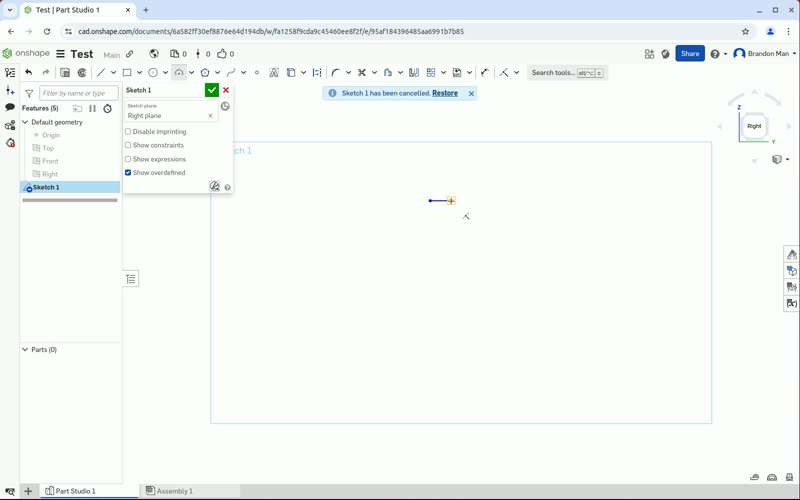
mouse_move(470, 200)
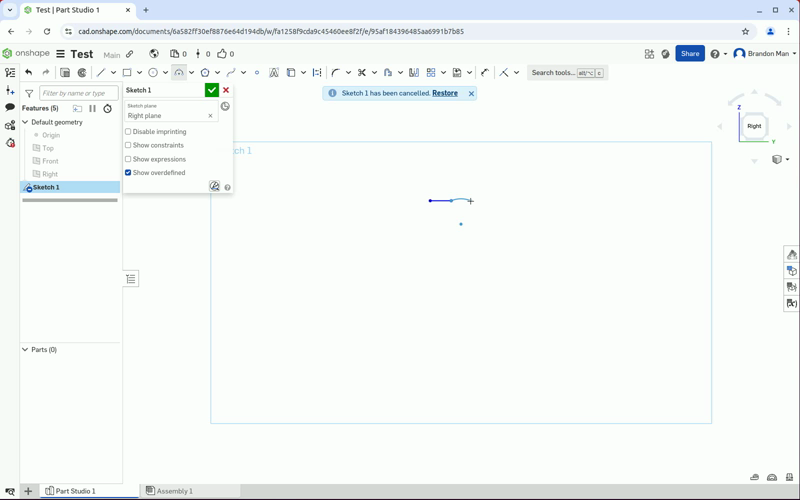
click(470, 200)
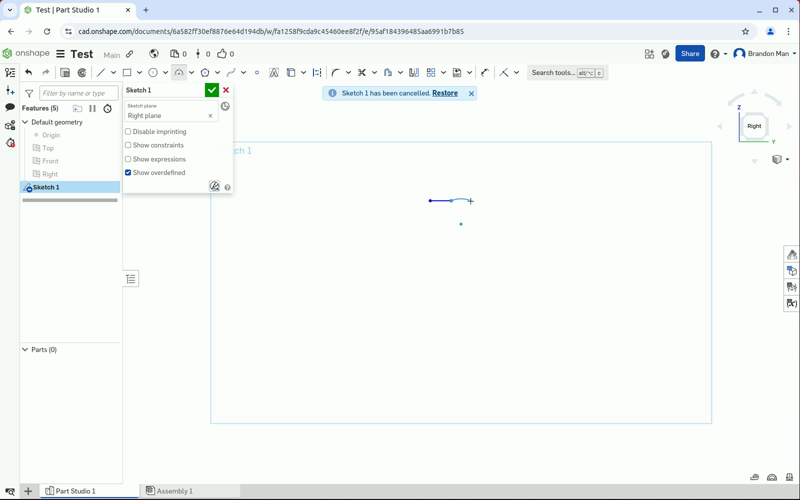
mouse_move(461, 190)
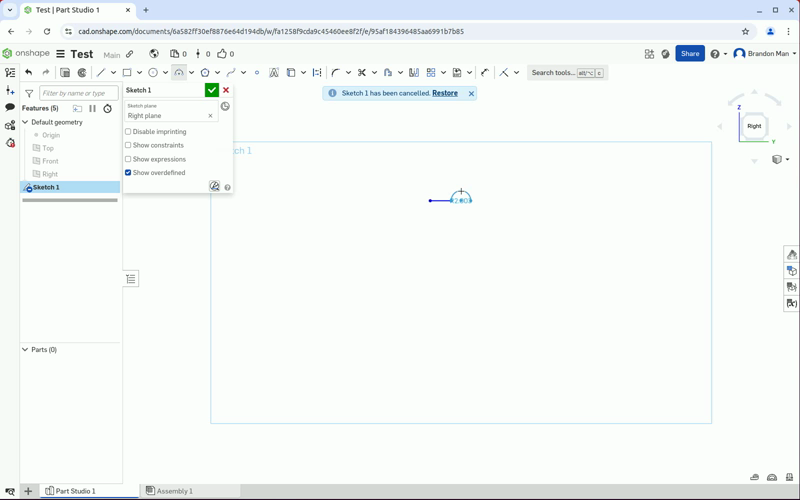
click(461, 190)
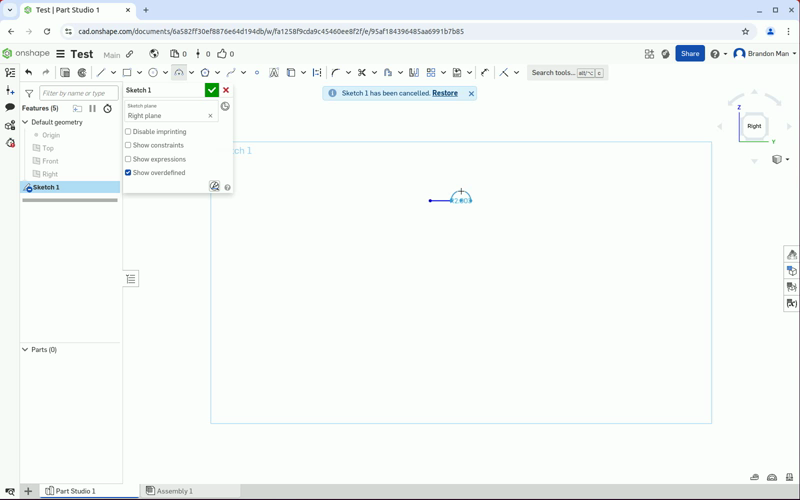
key_up(shift)
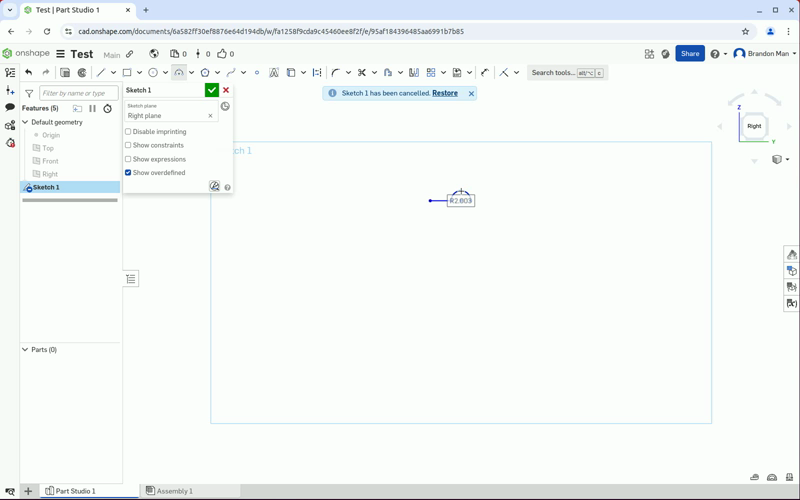
key(esc)
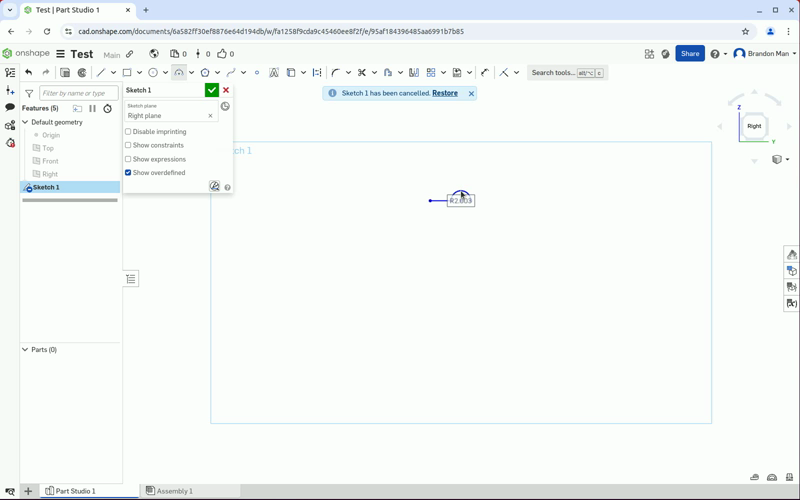
key(l)
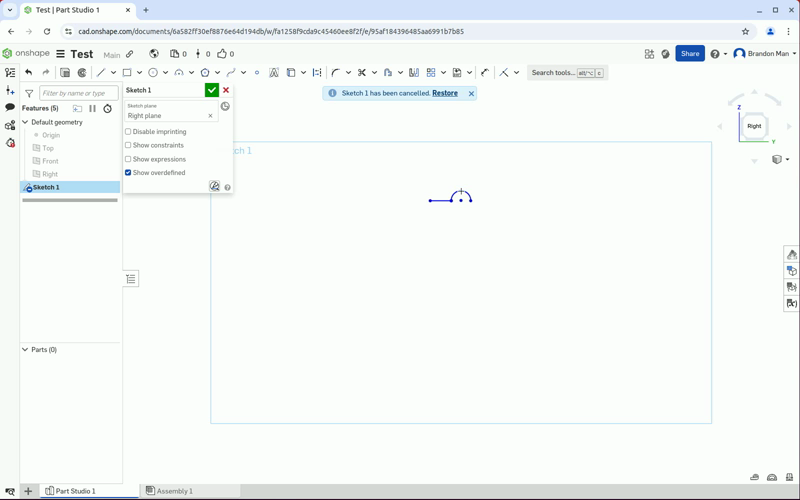
mouse_move(470, 200)
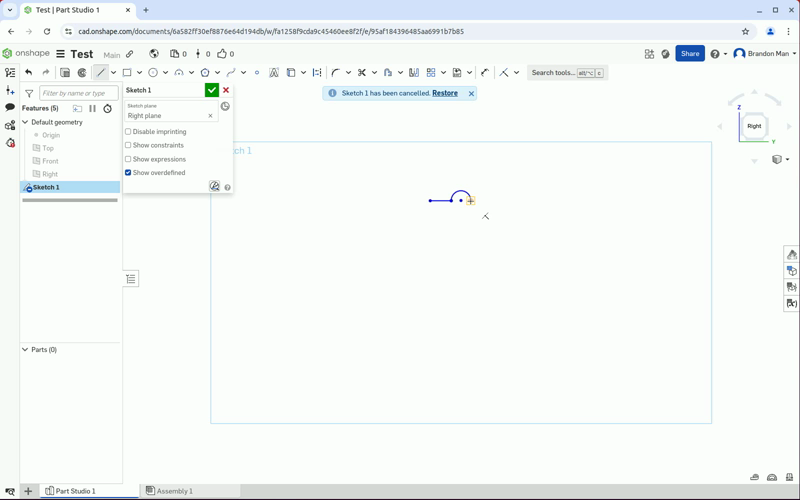
click(470, 200)
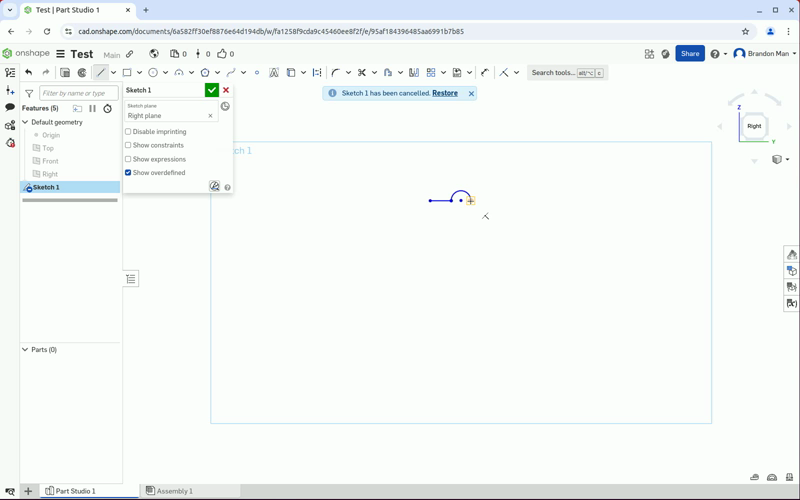
key_down(shift)
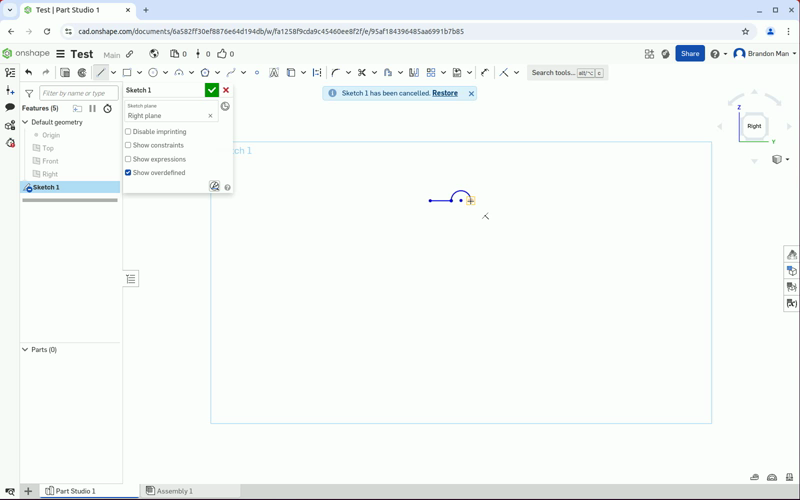
mouse_move(501, 200)
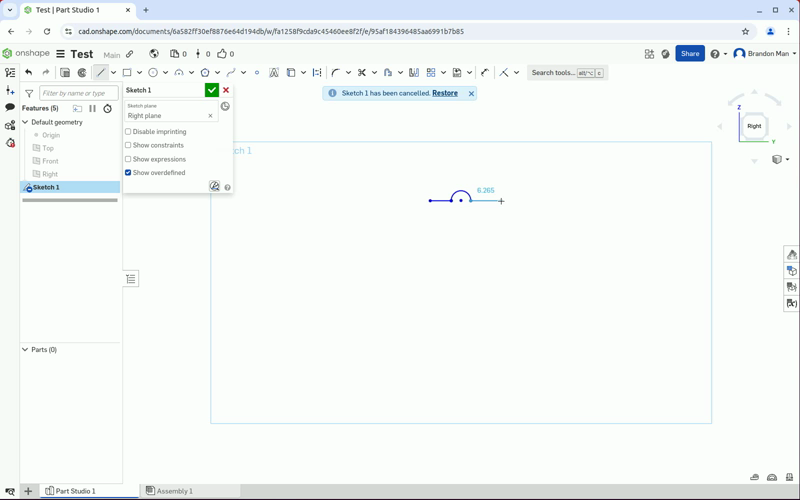
mouse_move(491, 200)
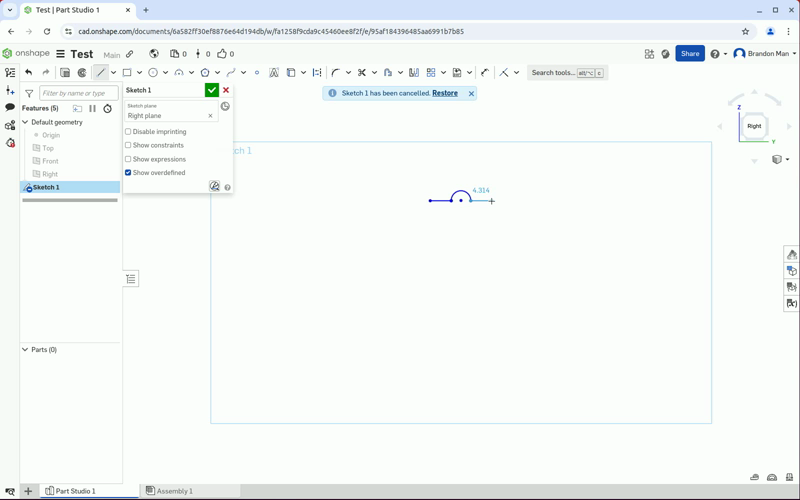
click(491, 200)
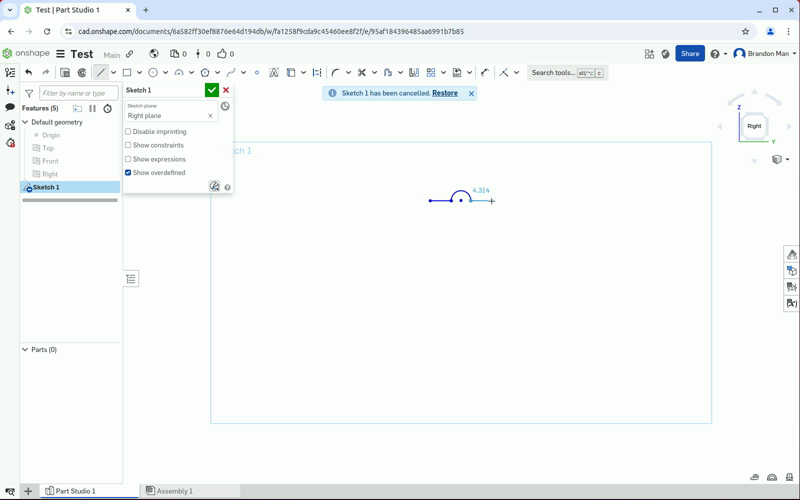
key_up(shift)
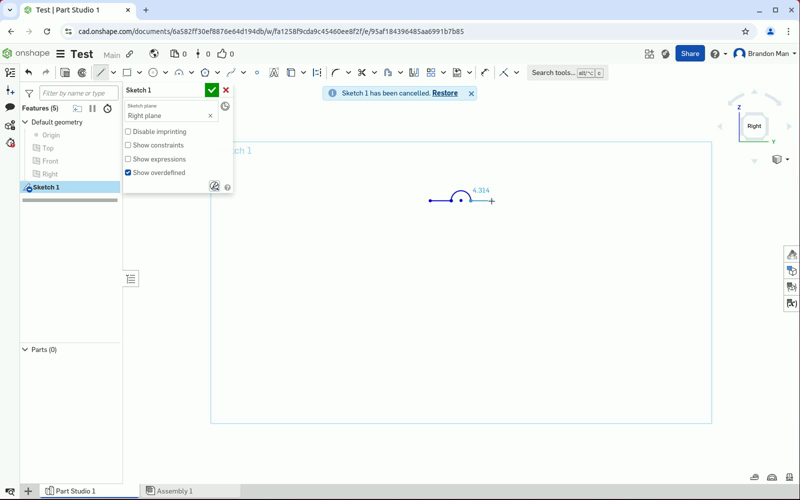
key(esc)
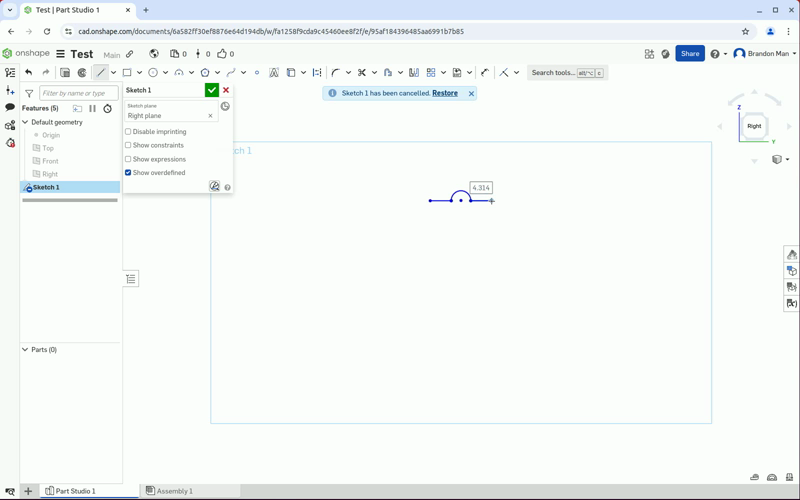
key(a)
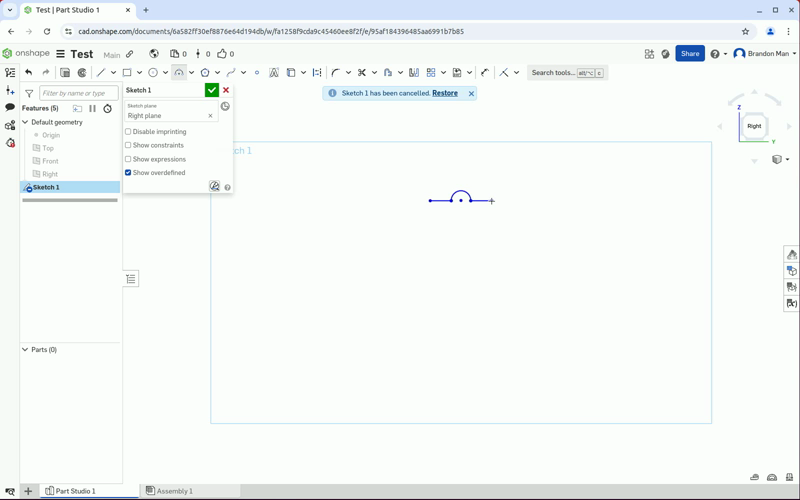
mouse_move(491, 200)
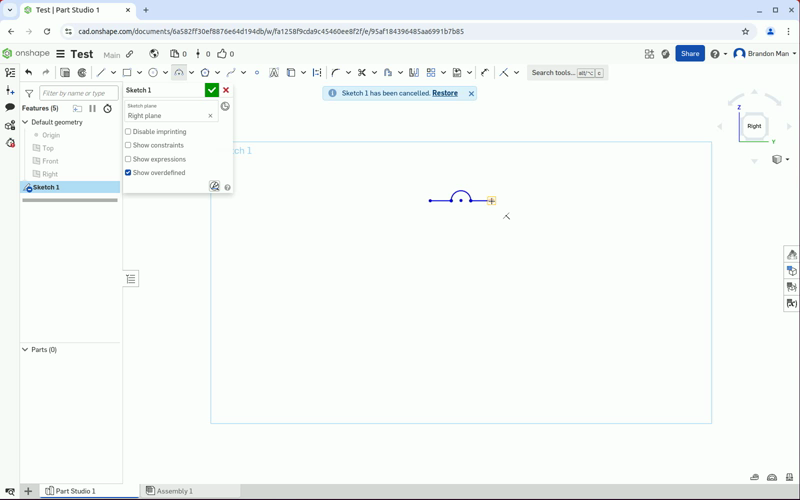
click(491, 200)
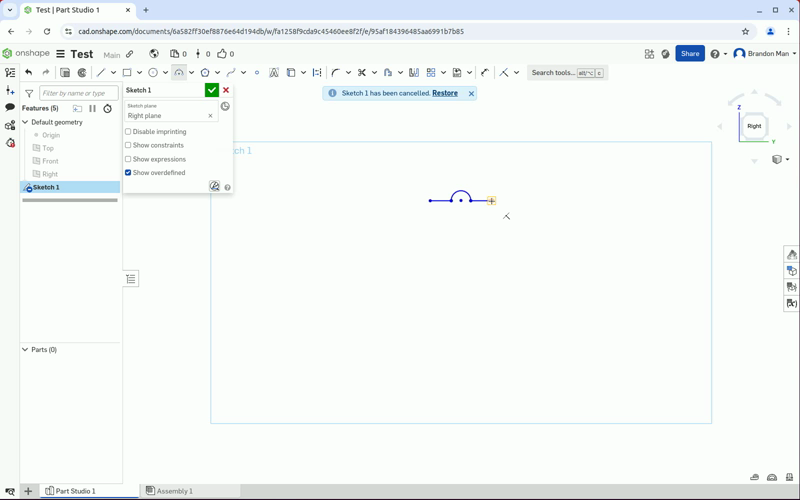
mouse_move(430, 200)
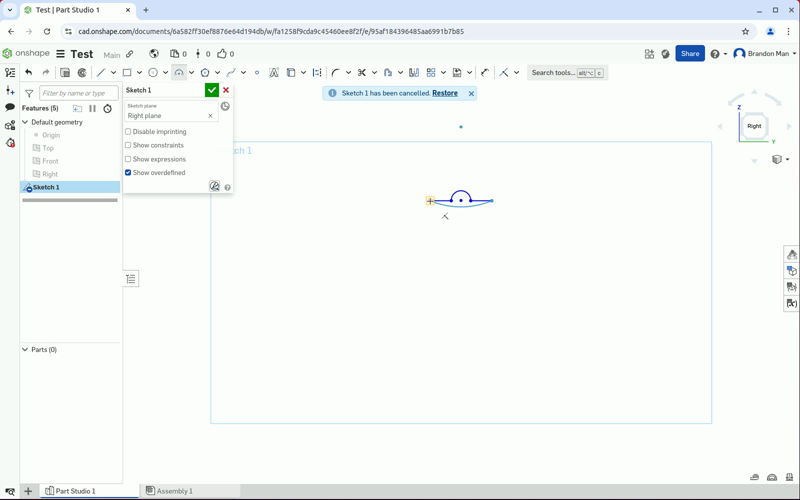
click(430, 200)
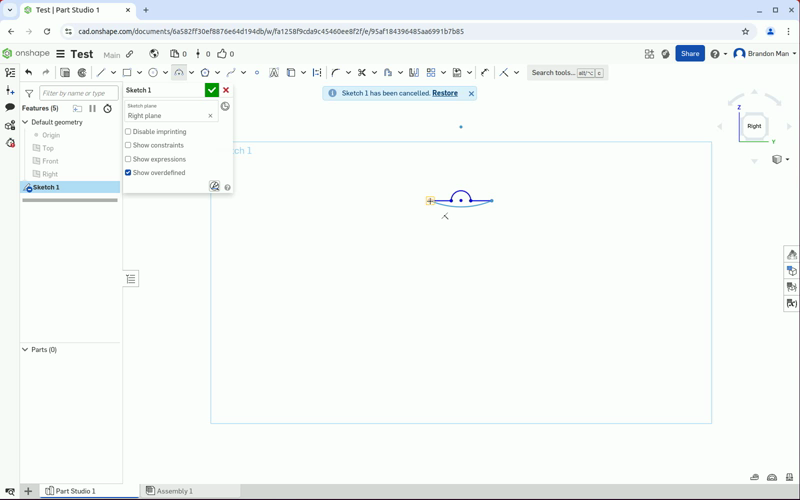
key_down(shift)
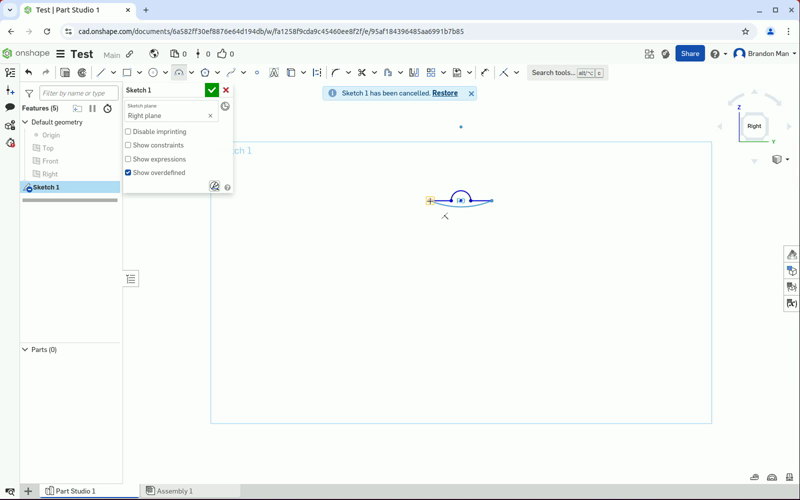
mouse_move(461, 170)
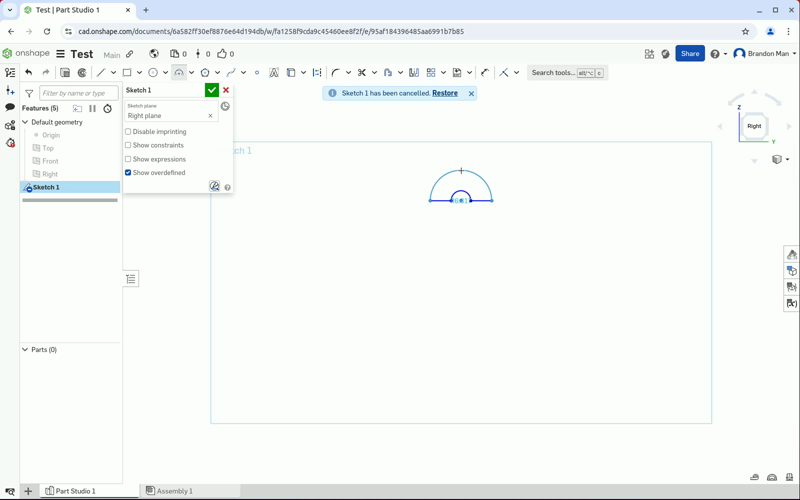
click(461, 170)
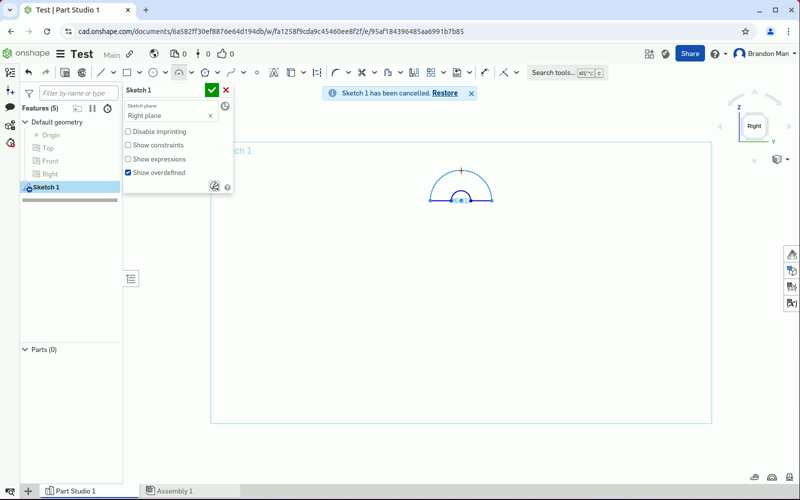
key_up(shift)
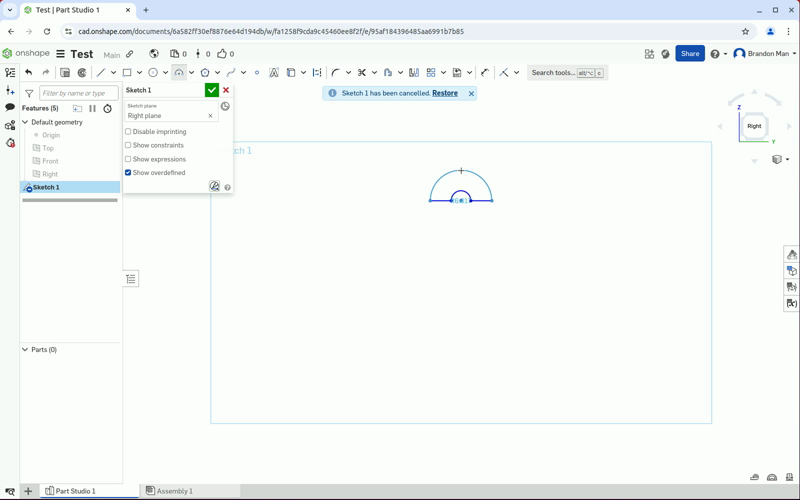
key(esc)
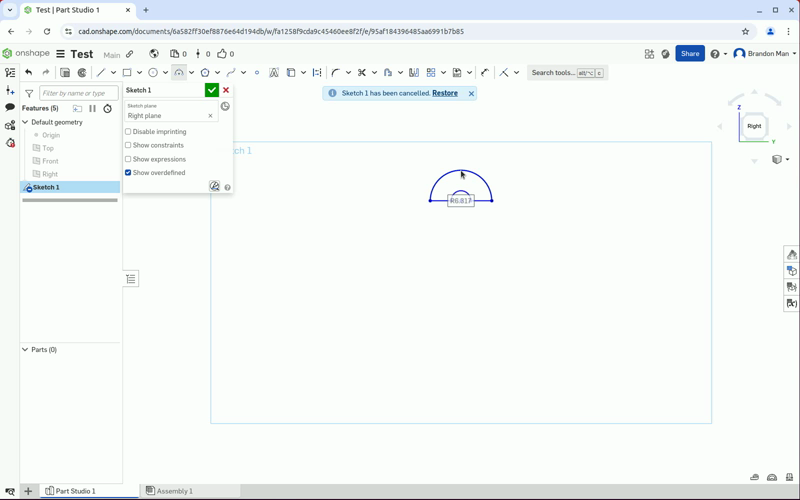
mouse_move(460, 189)
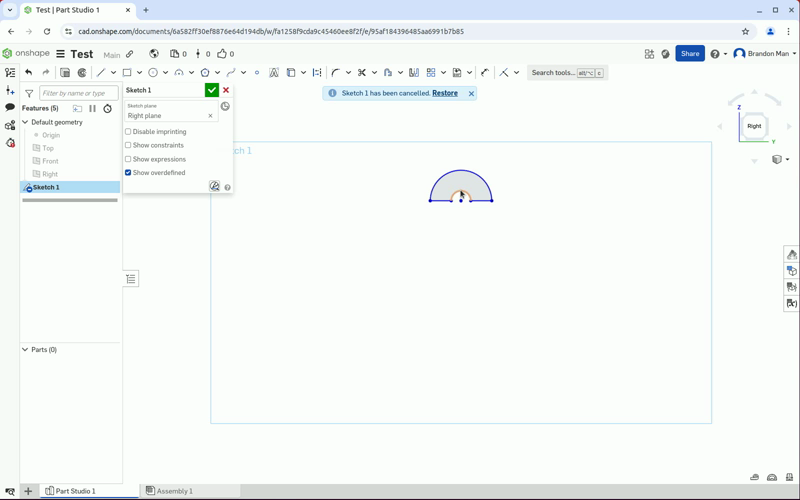
scroll(6)
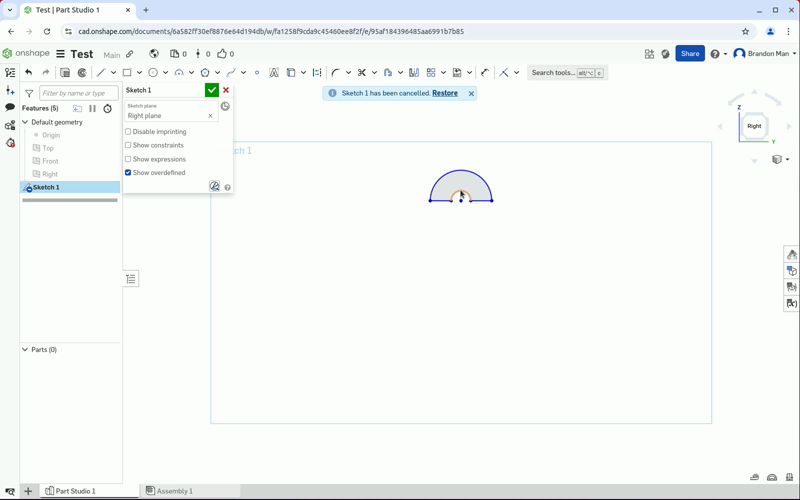
scroll(6)
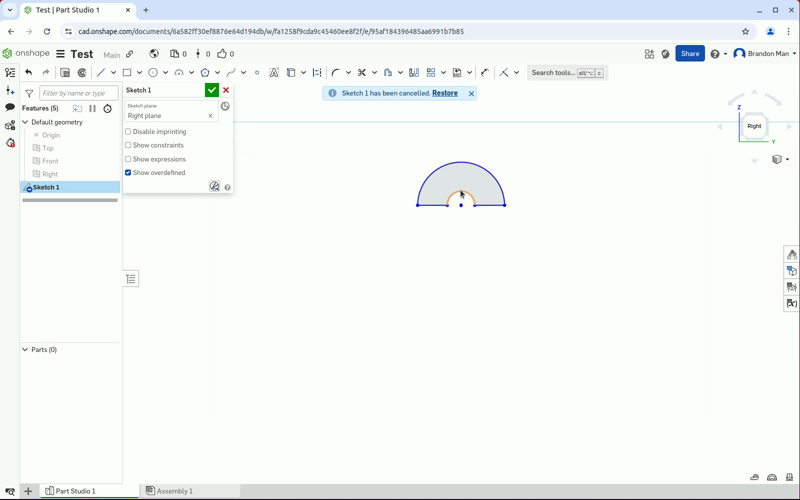
scroll(6)
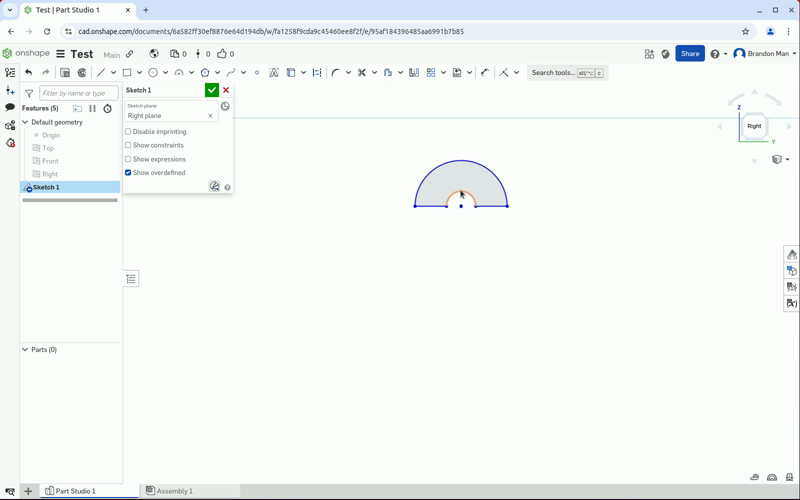
scroll(6)
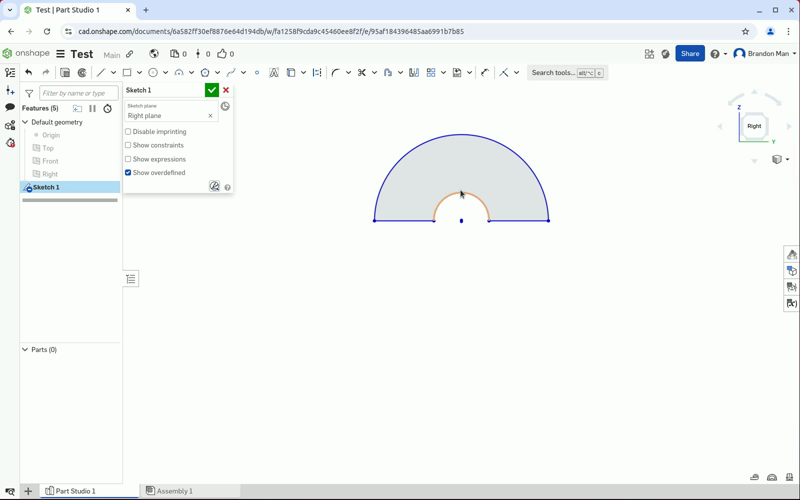
scroll(6)
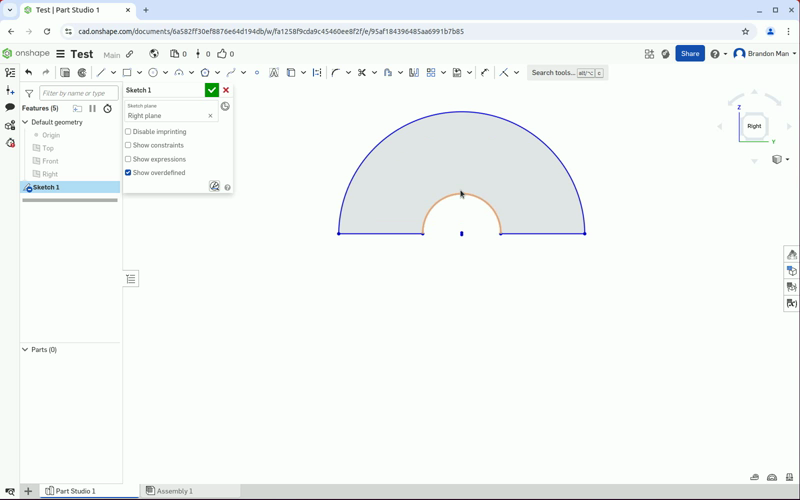
scroll(6)
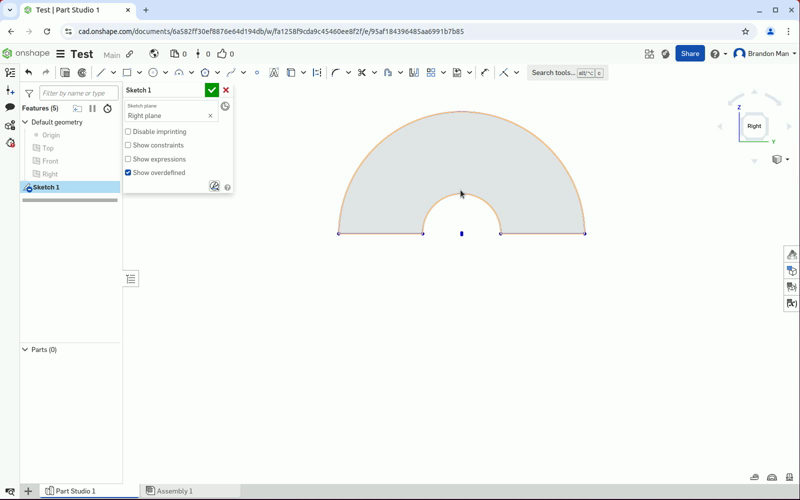
scroll(6)
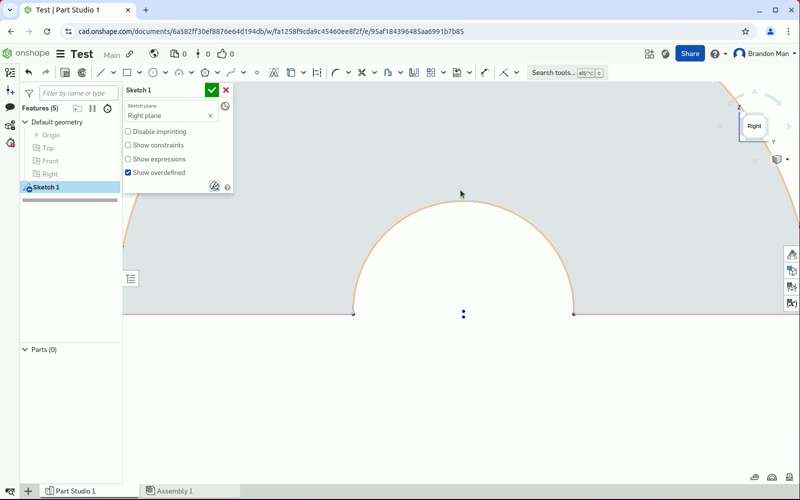
click(460, 189)
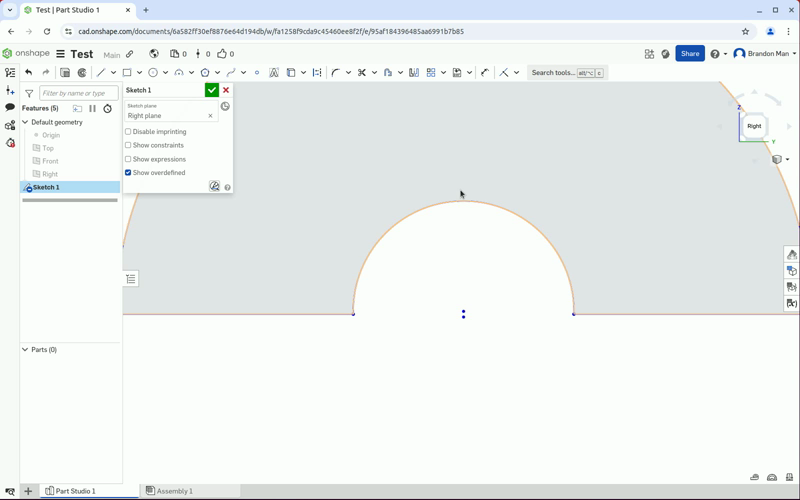
scroll(-6)
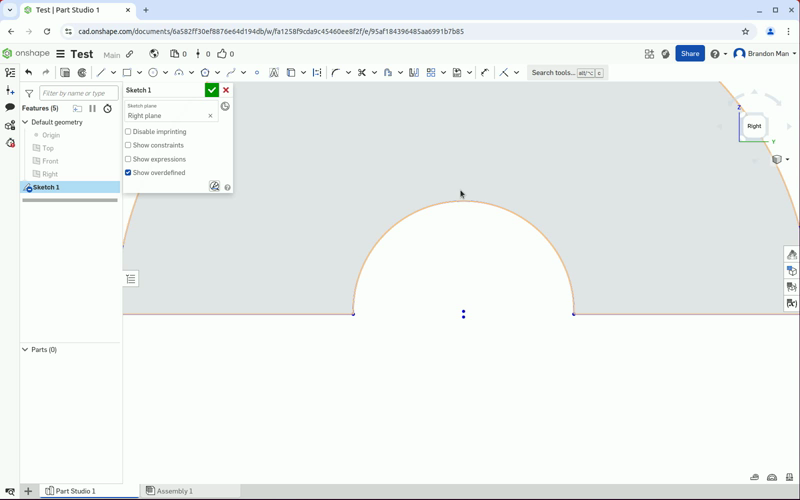
scroll(-6)
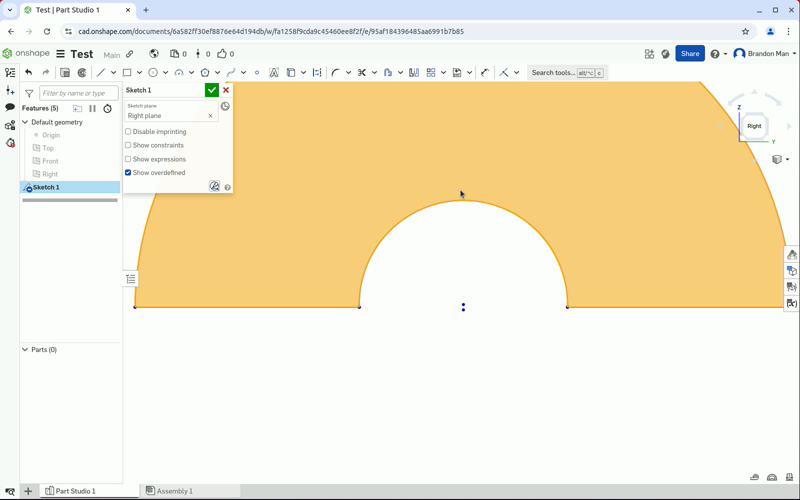
scroll(-6)
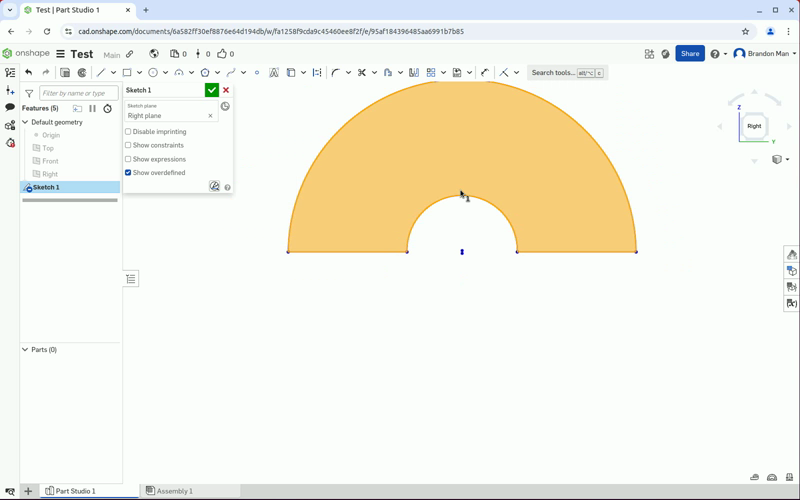
scroll(-6)
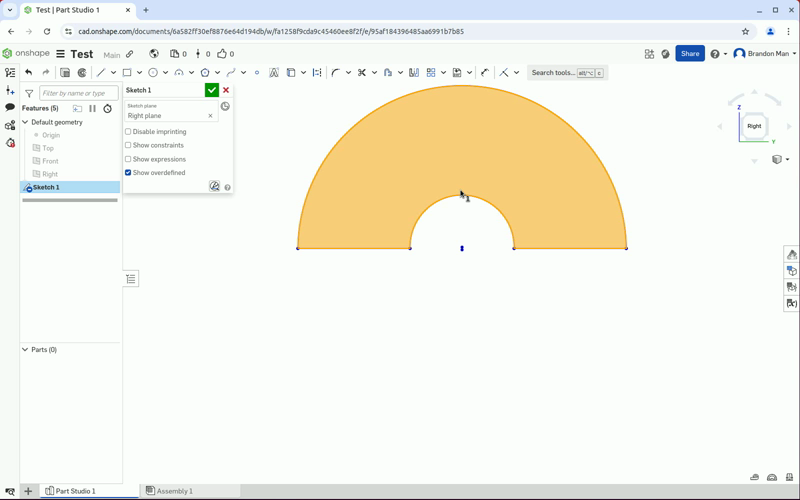
scroll(-6)
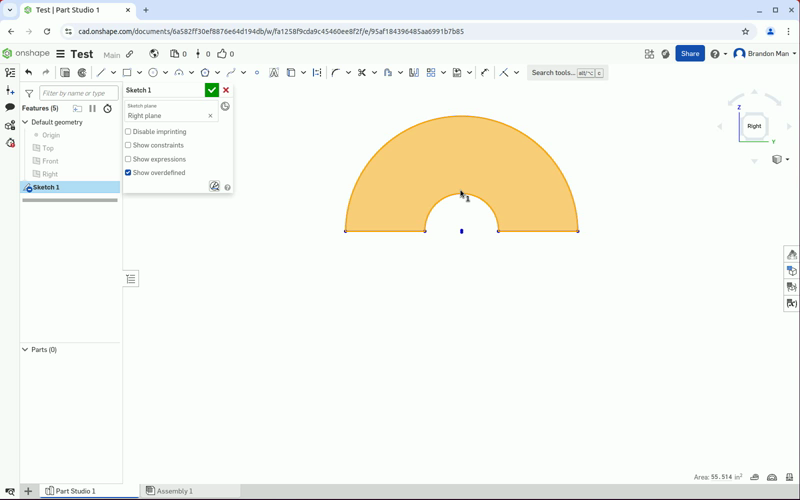
scroll(-6)
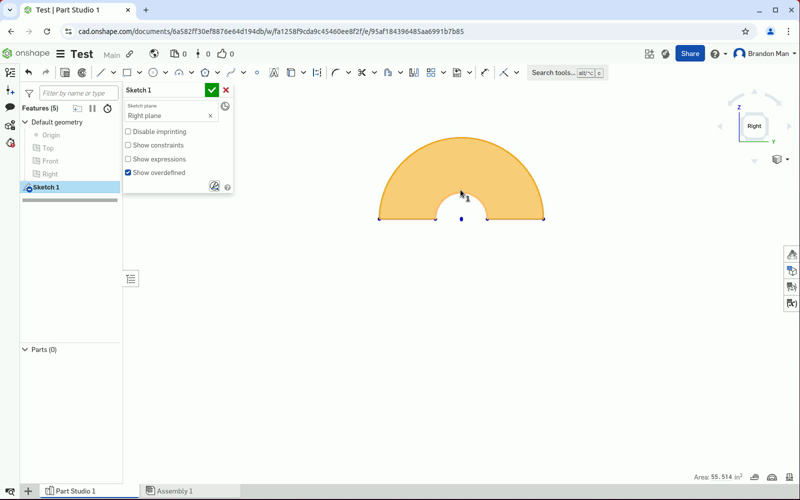
scroll(-6)
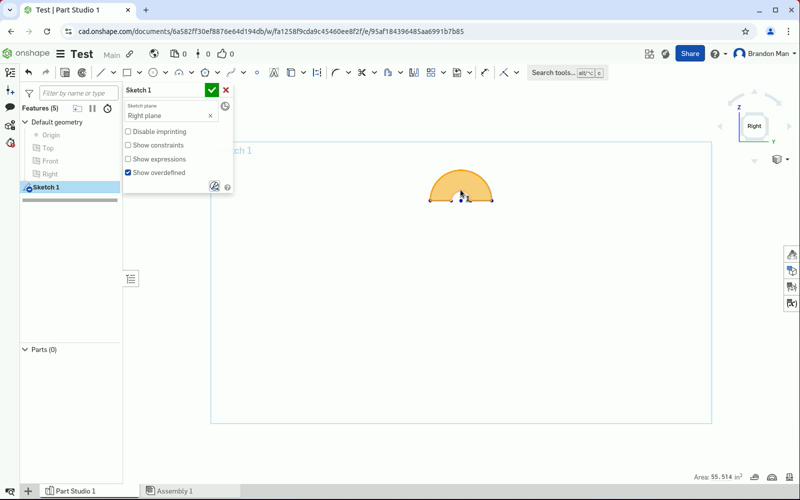
mouse_move(73, 352)
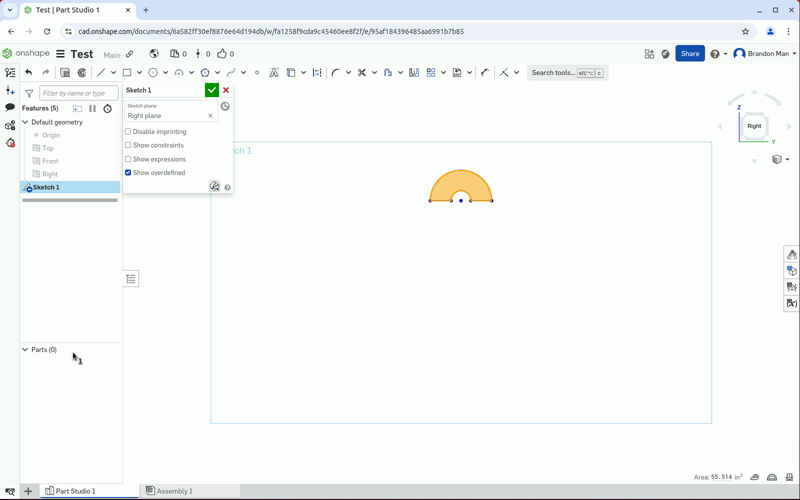
key(shift+y)
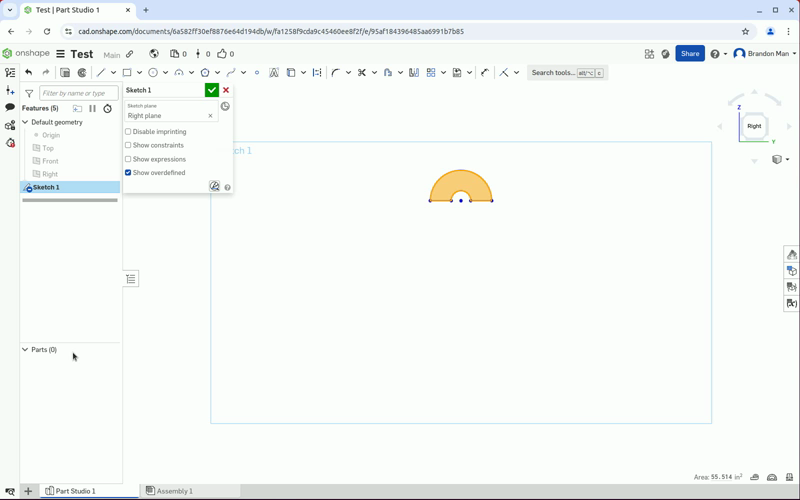
key(shift+e)
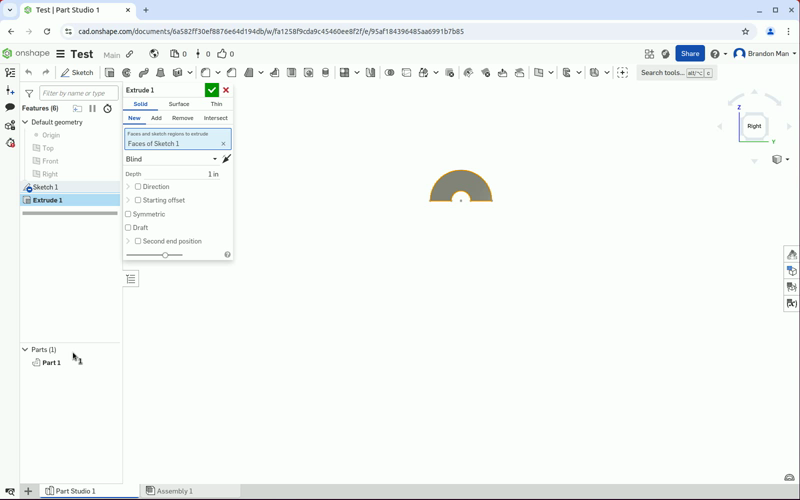
mouse_move(143, 106)
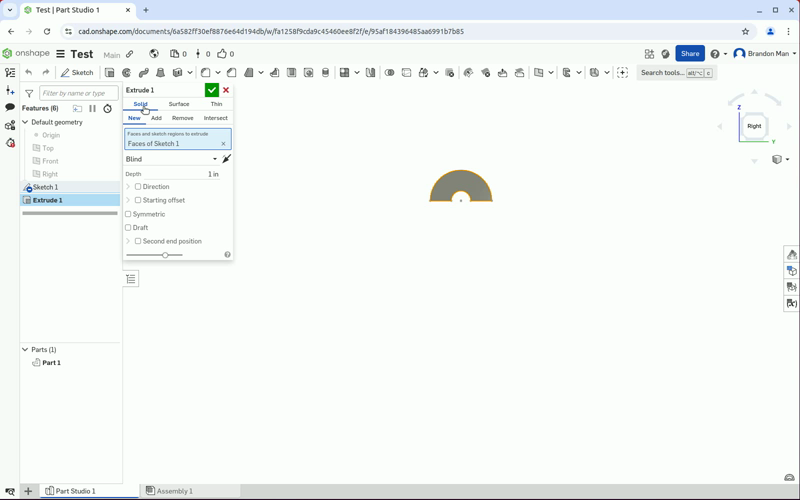
click(143, 106)
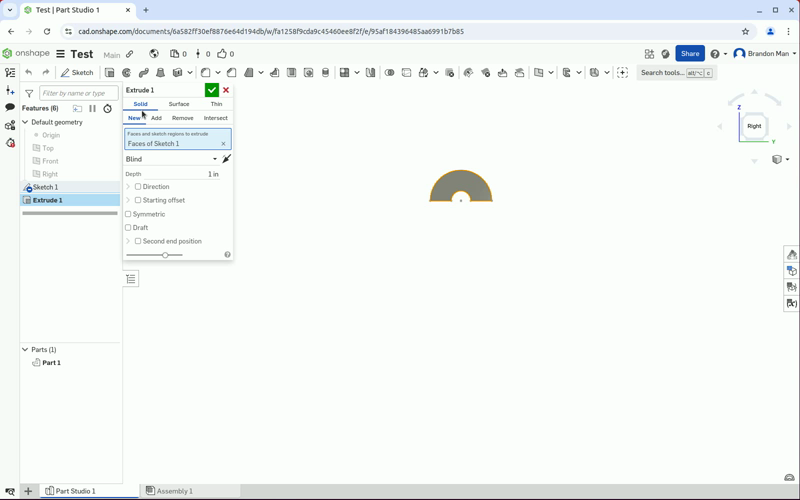
mouse_move(137, 120)
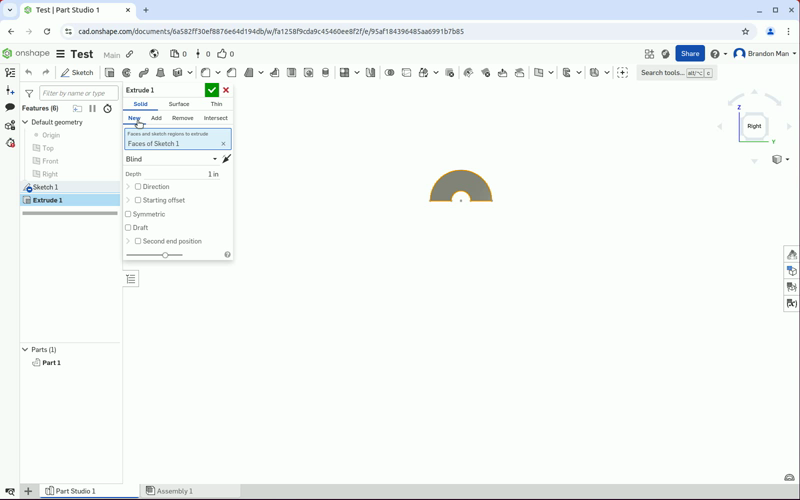
click(137, 120)
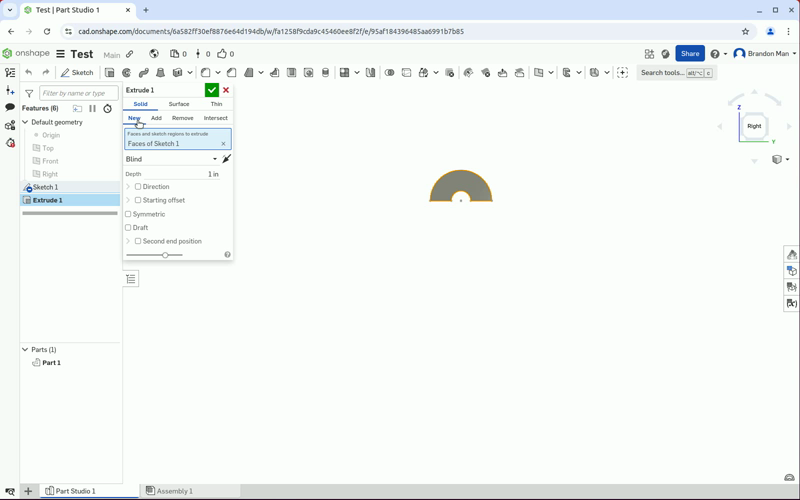
key(tab, 4)
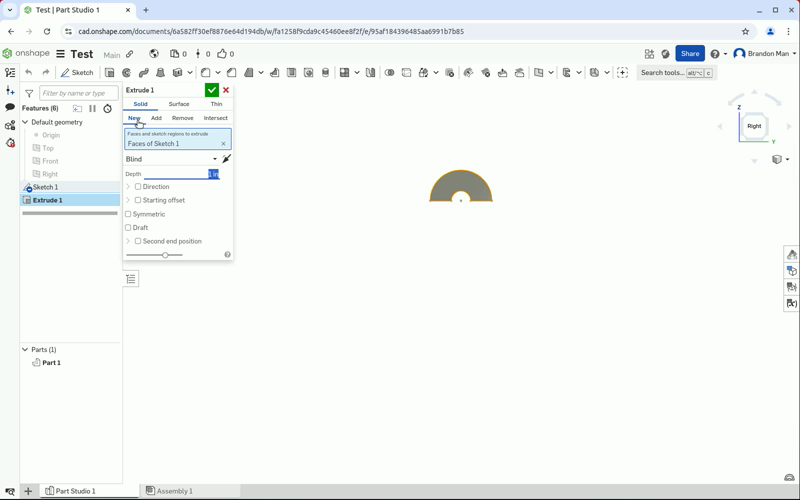
text(4.092)
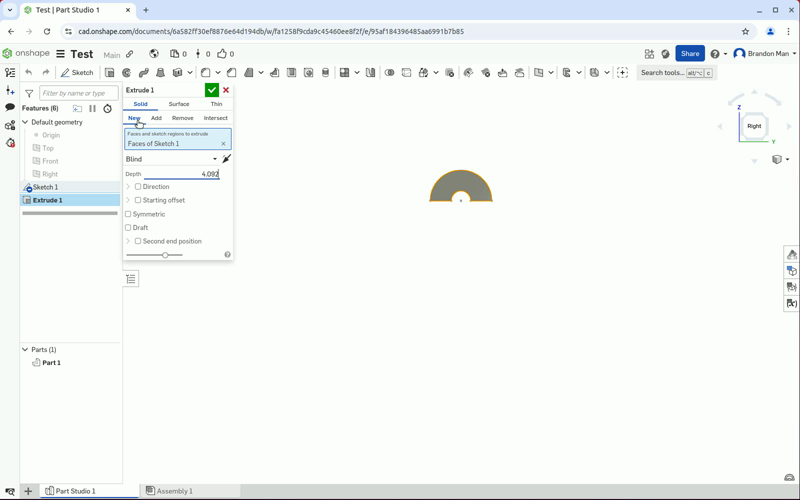
key(enter)
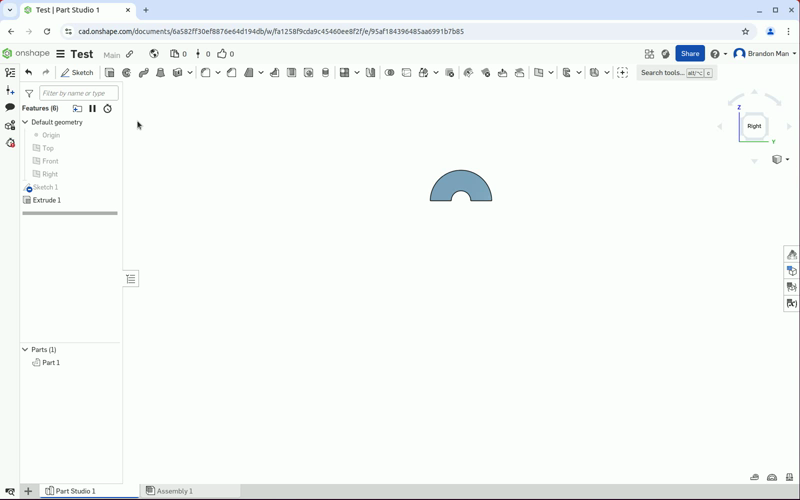
key(shift+h)
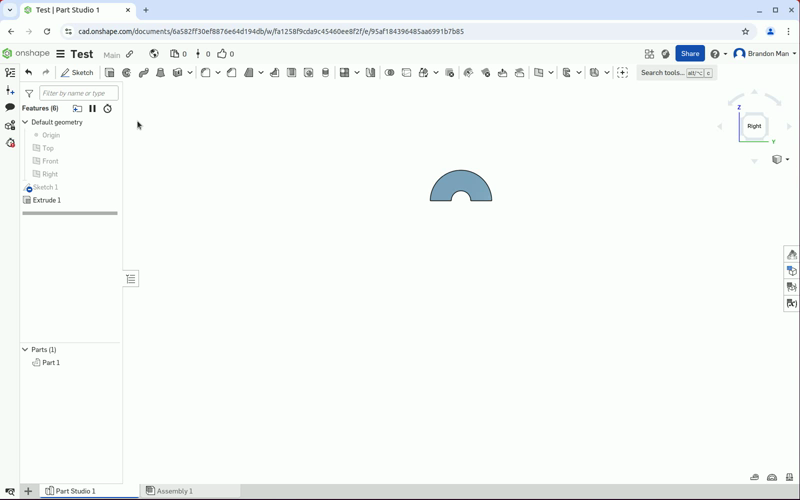
key(shift+h)
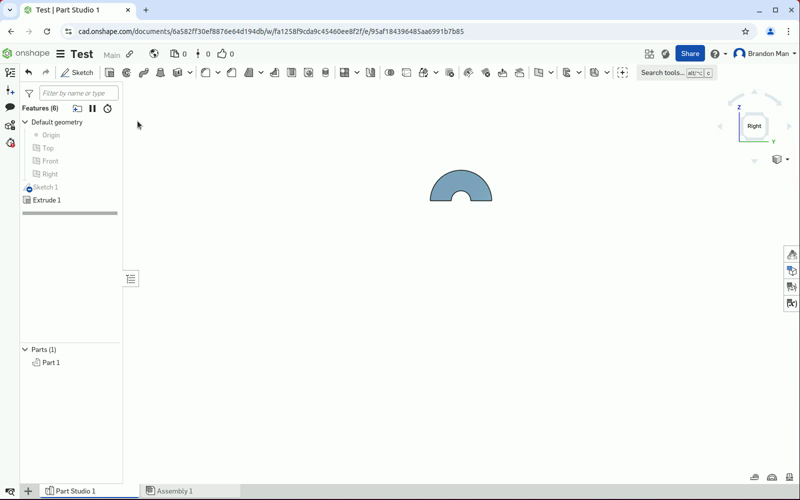
mouse_move(73, 189)
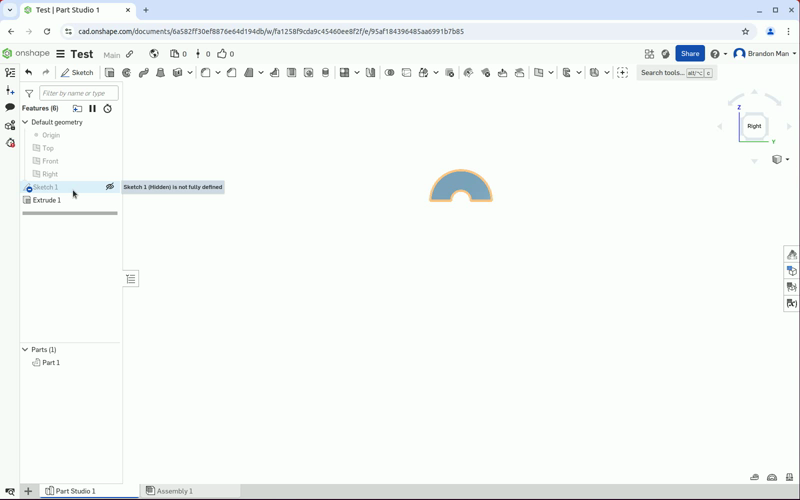
click(73, 189)
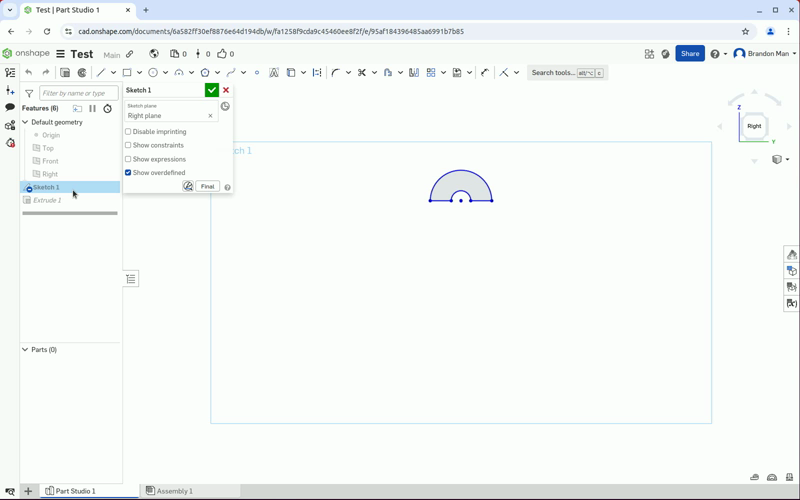
mouse_move(229, 92)
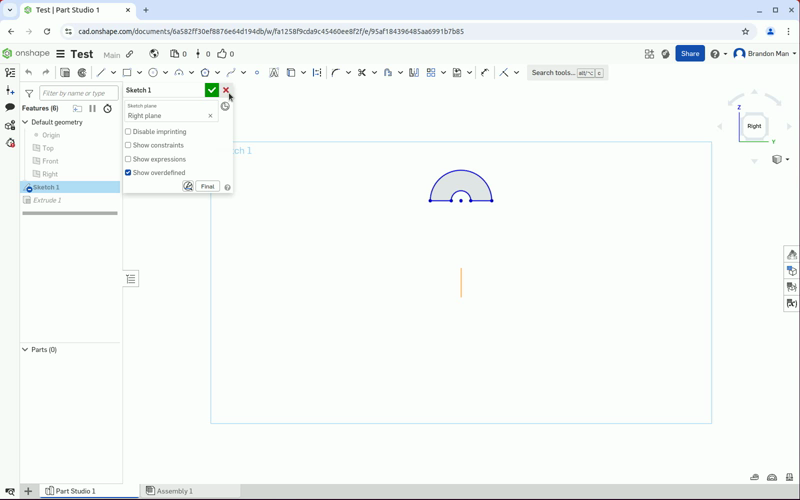
click(229, 92)
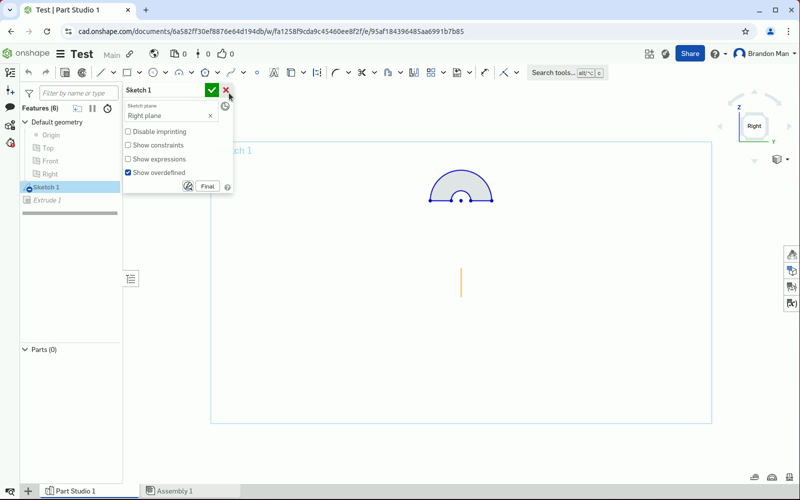
key(shift+s)
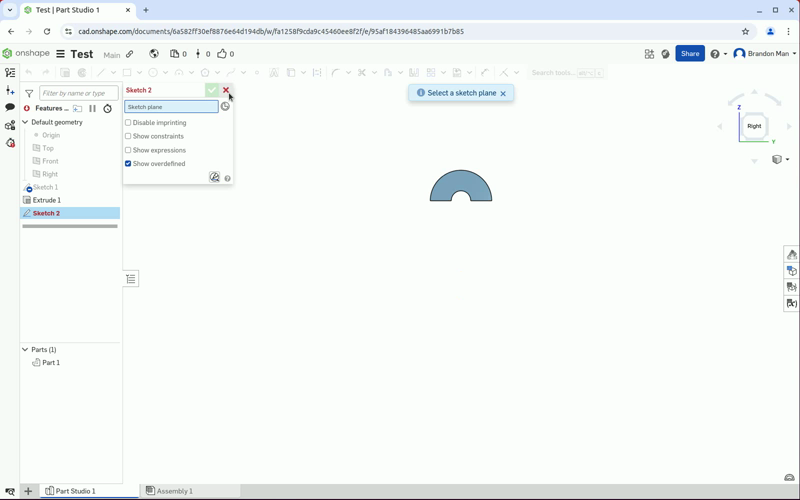
mouse_move(73, 176)
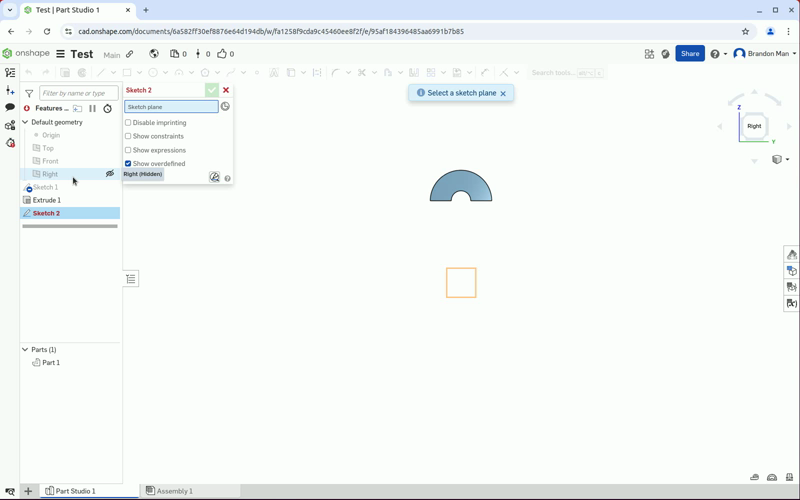
click(73, 176)
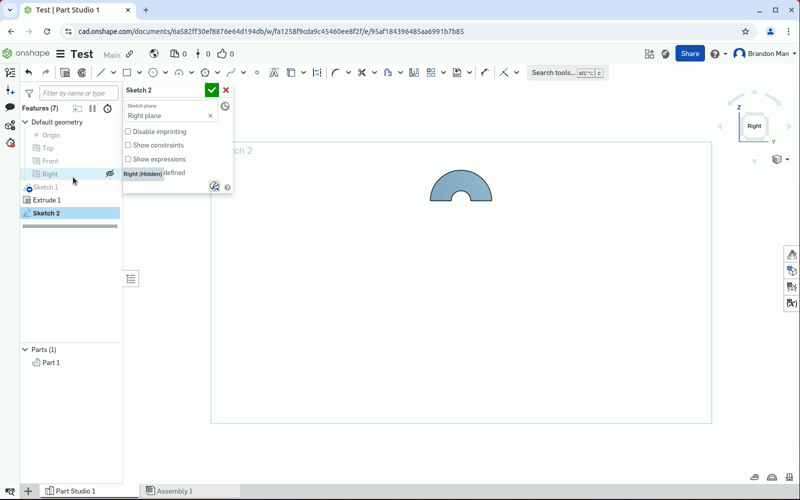
mouse_move(73, 352)
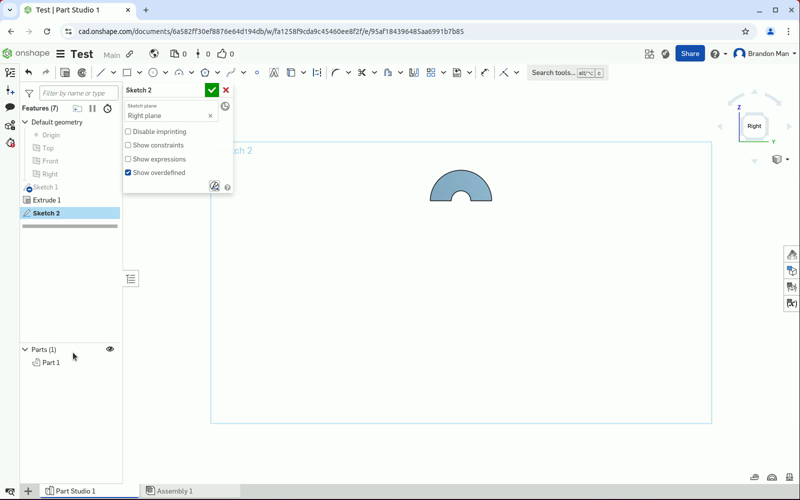
key(y)
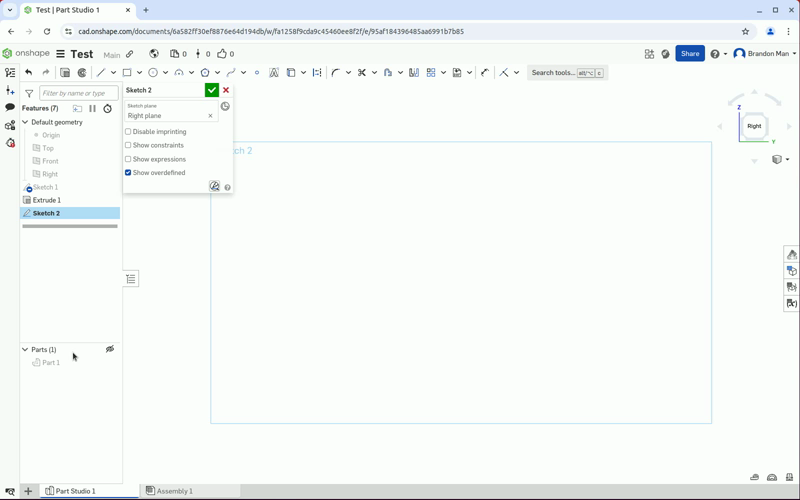
key(a)
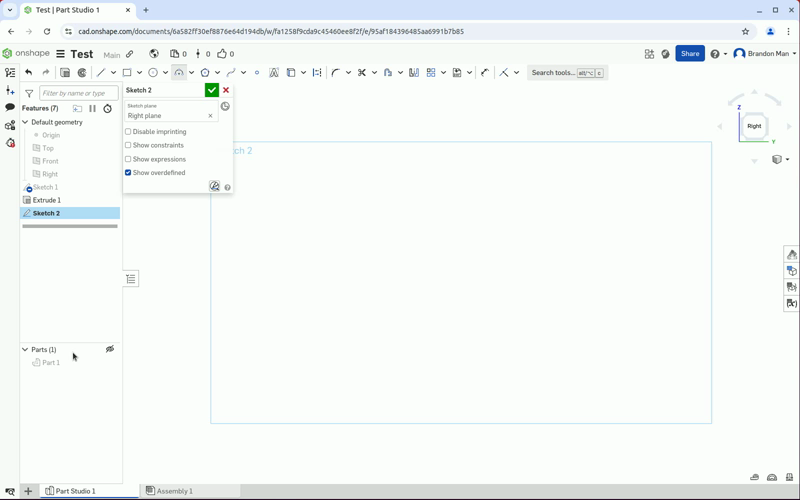
key_down(shift)
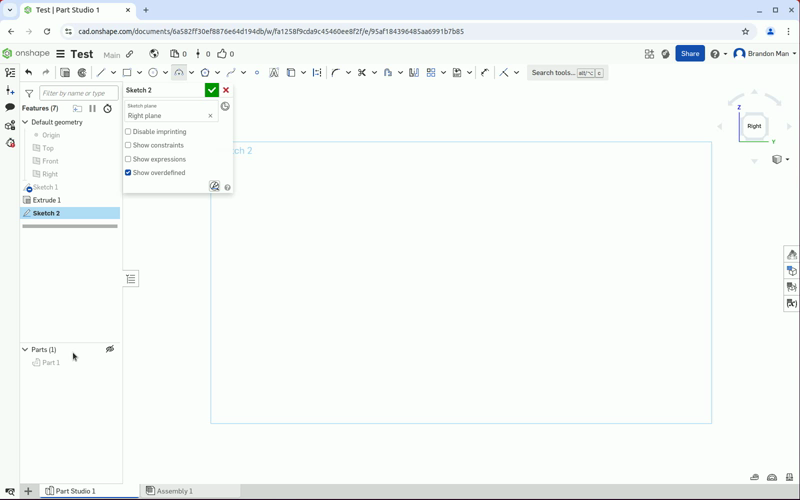
mouse_move(430, 282)
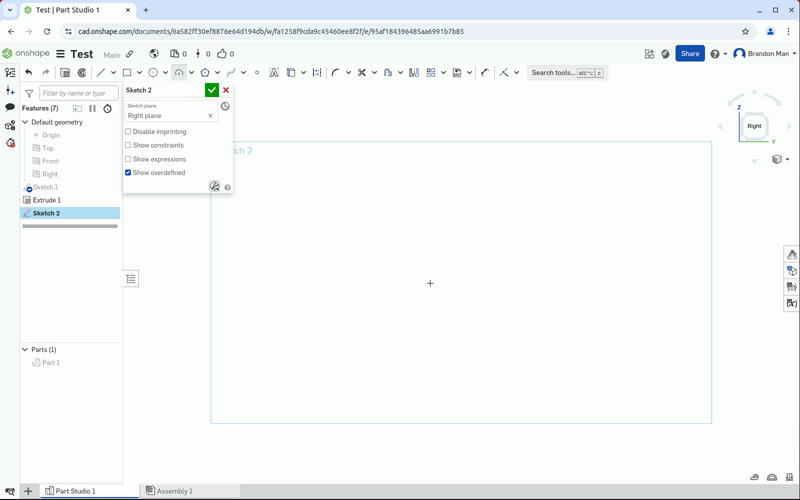
click(430, 282)
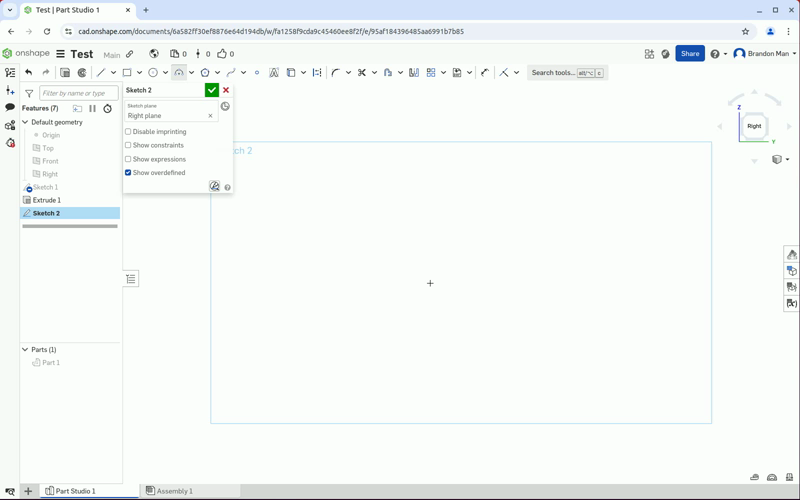
key_up(shift)
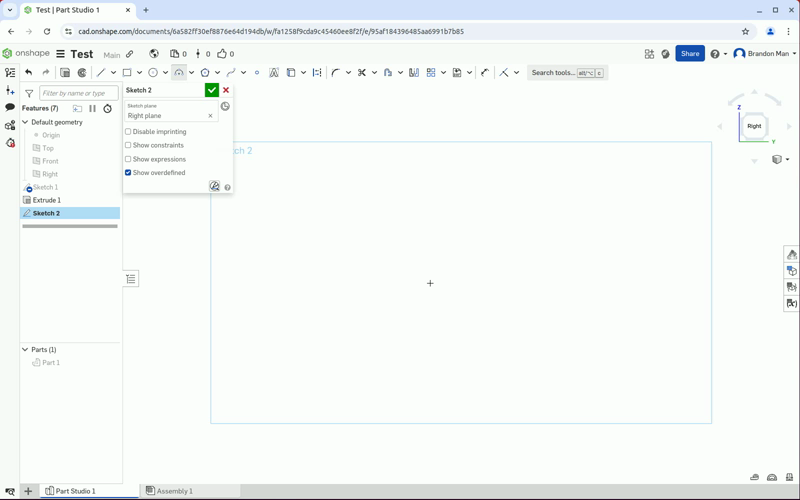
key_down(shift)
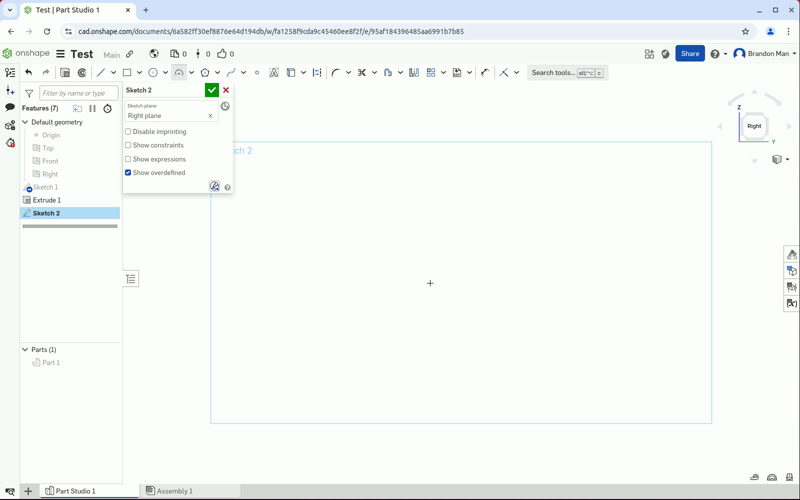
mouse_move(492, 282)
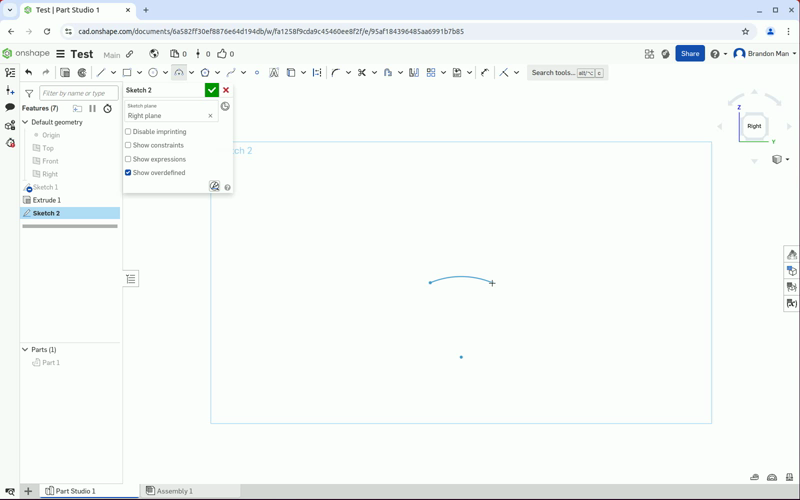
click(492, 282)
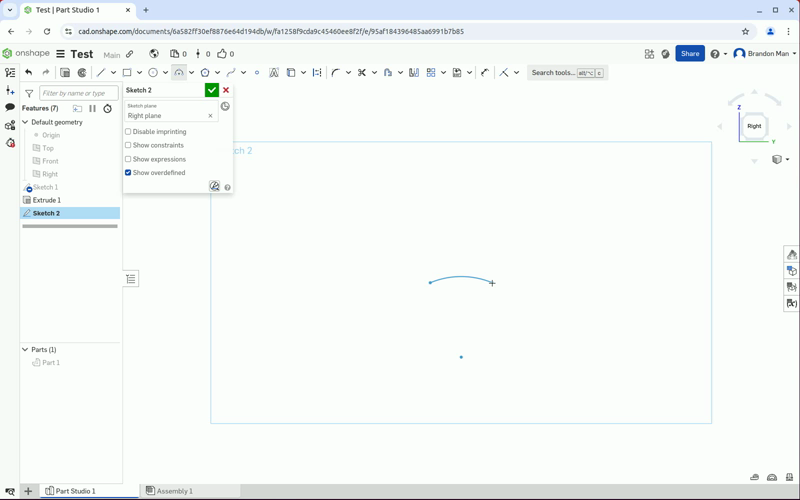
mouse_move(461, 313)
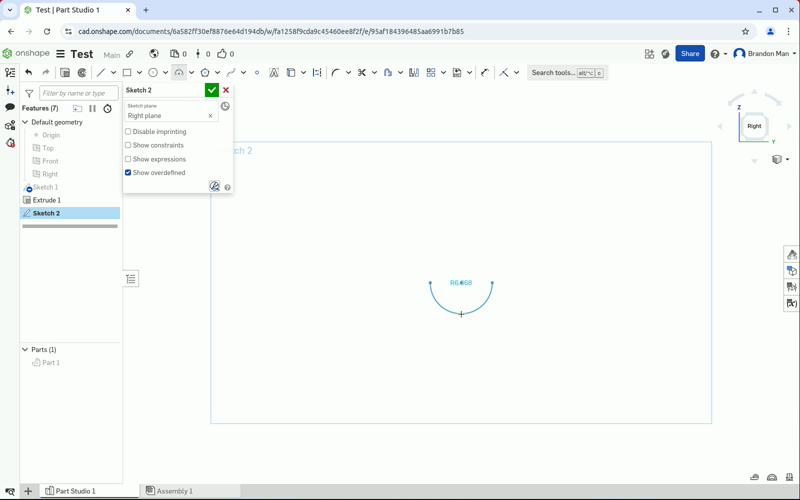
click(461, 313)
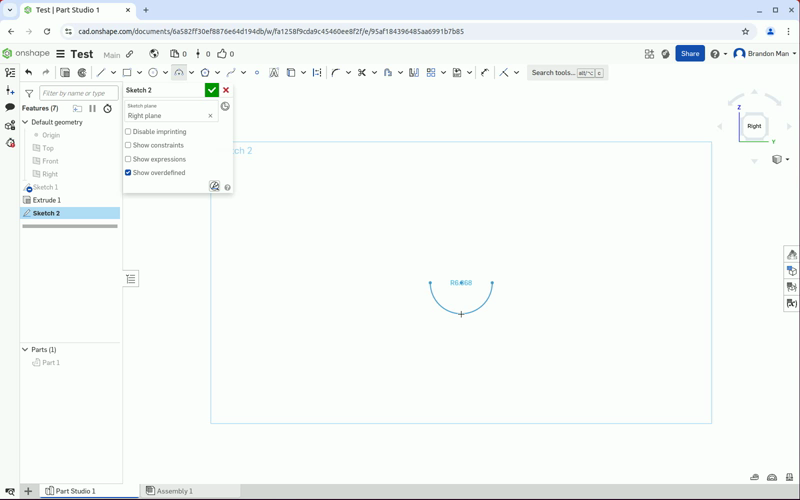
key_up(shift)
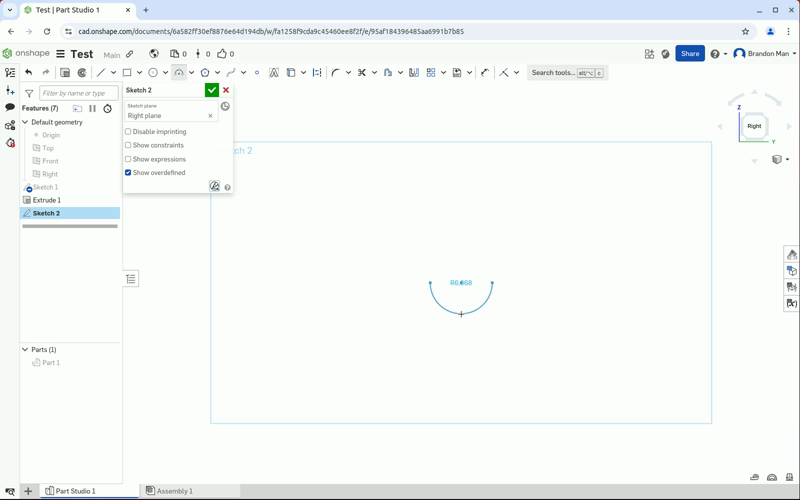
key(esc)
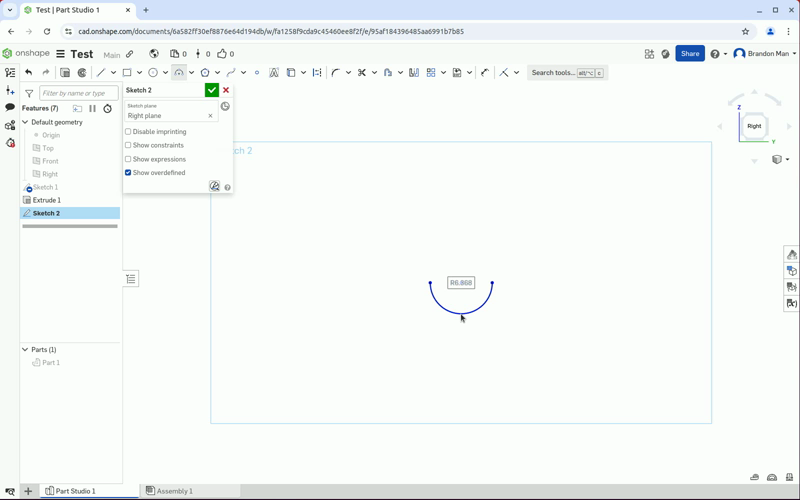
key(l)
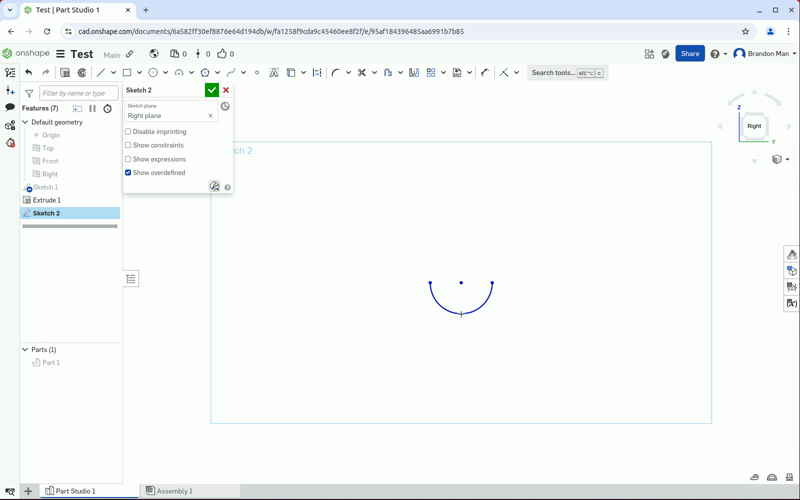
mouse_move(492, 282)
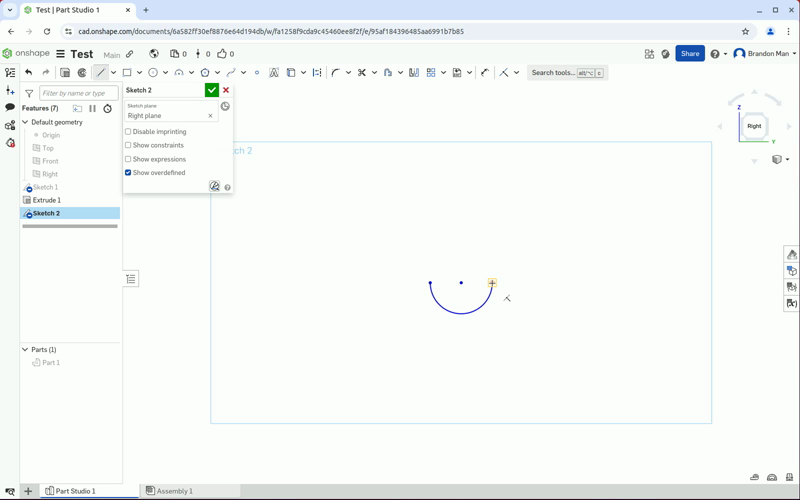
click(492, 282)
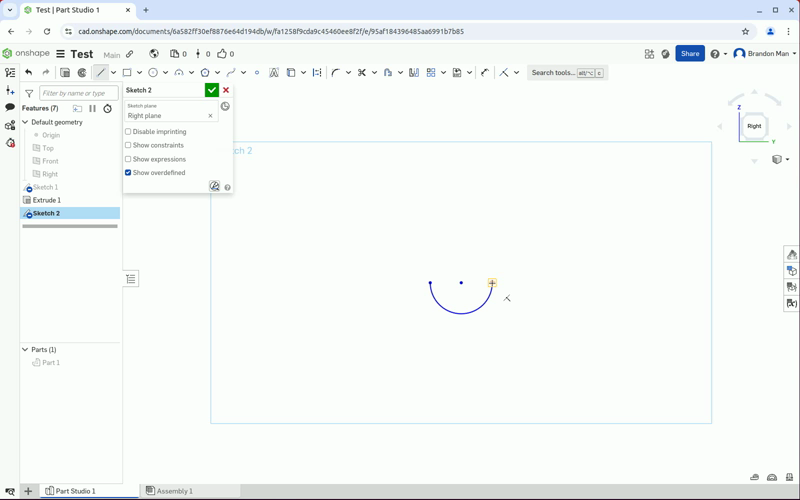
key_down(shift)
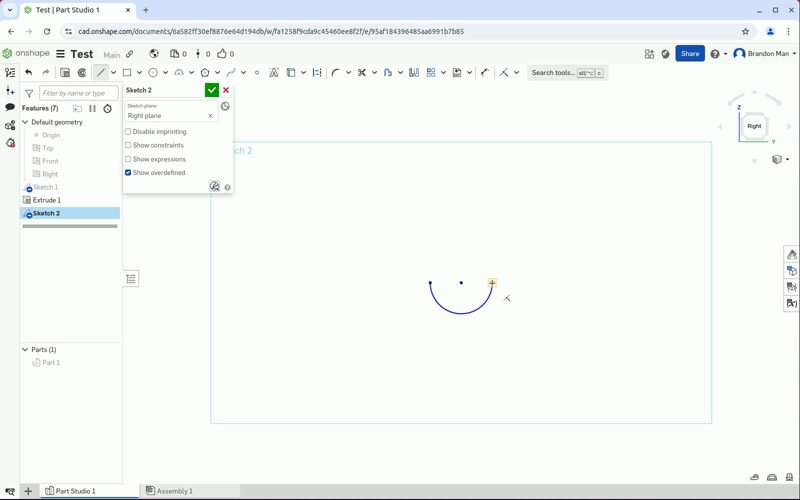
mouse_move(492, 200)
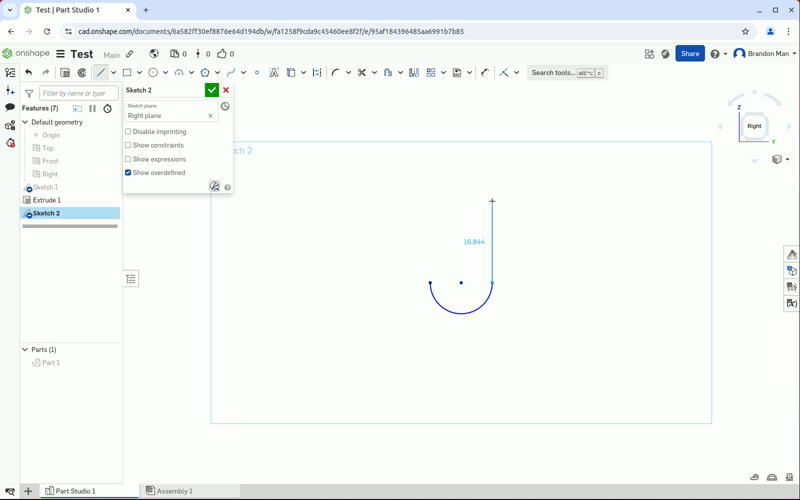
click(492, 200)
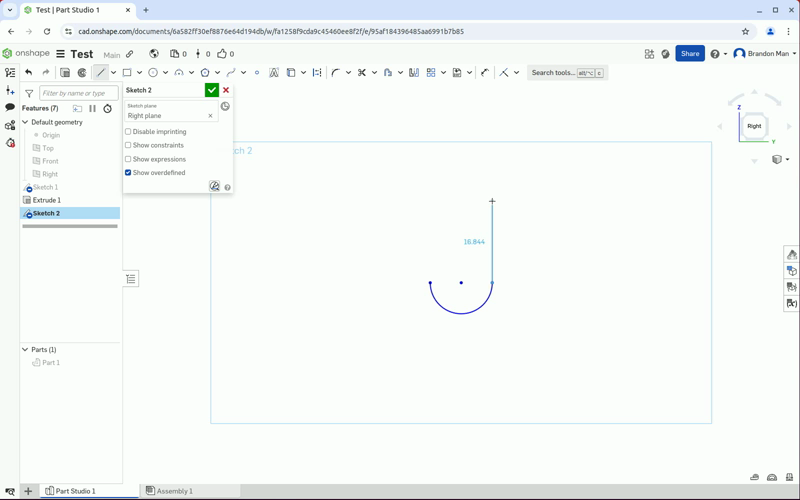
key_up(shift)
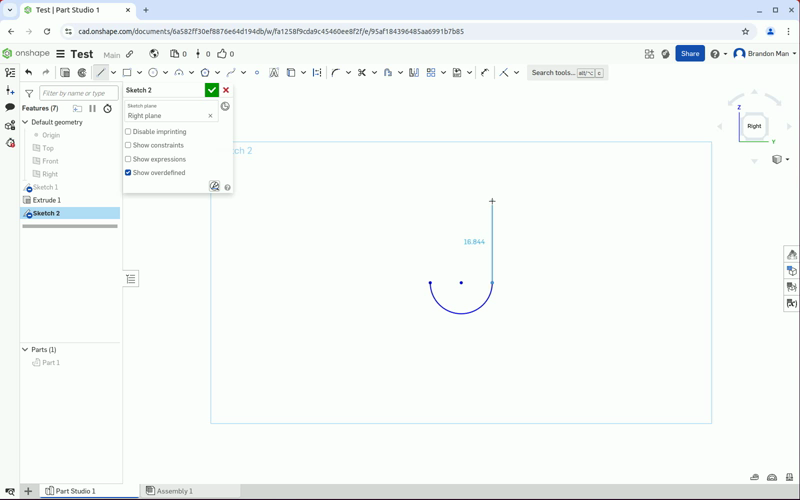
key_down(shift)
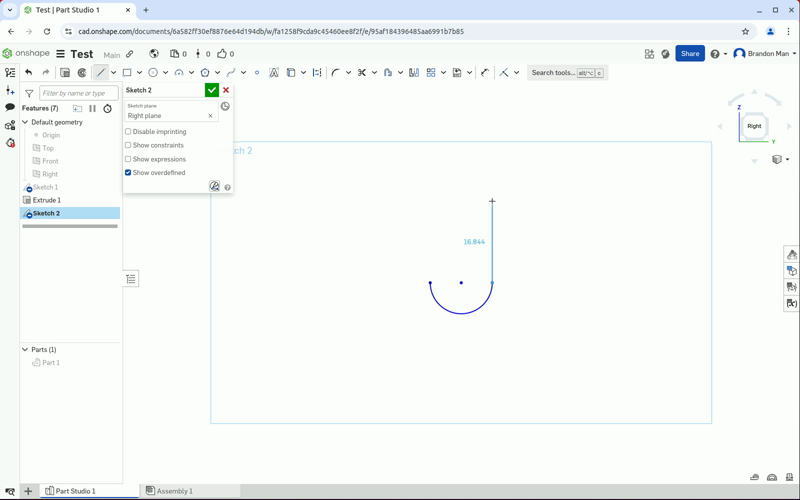
mouse_move(522, 200)
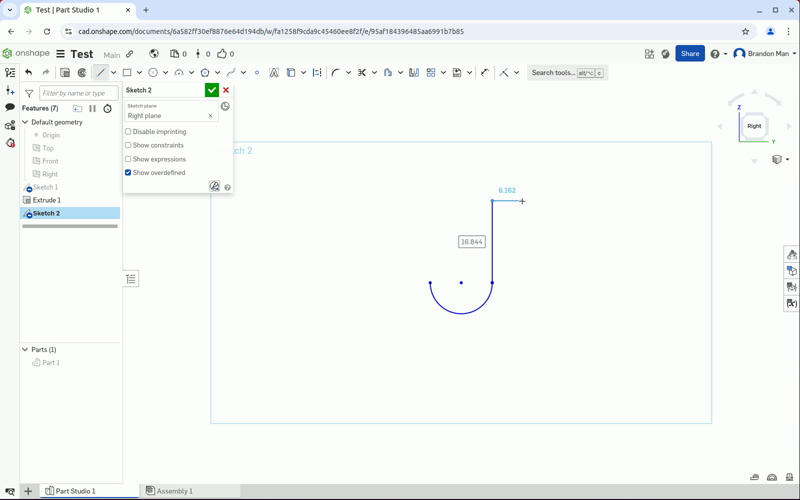
mouse_move(471, 200)
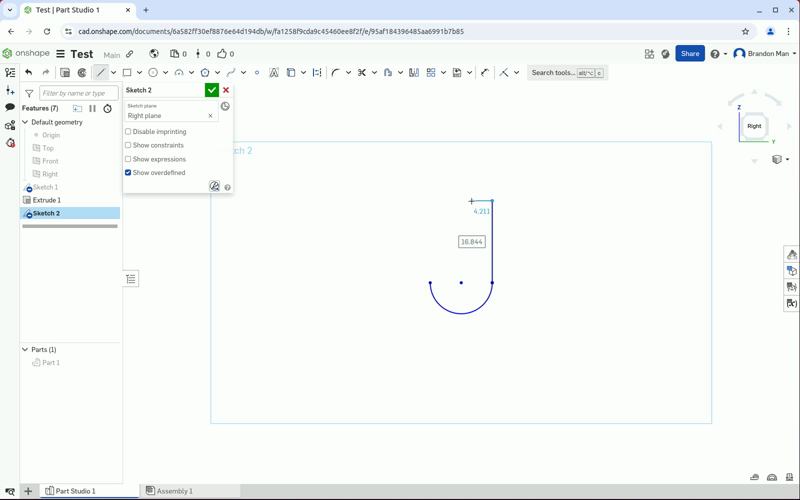
click(471, 200)
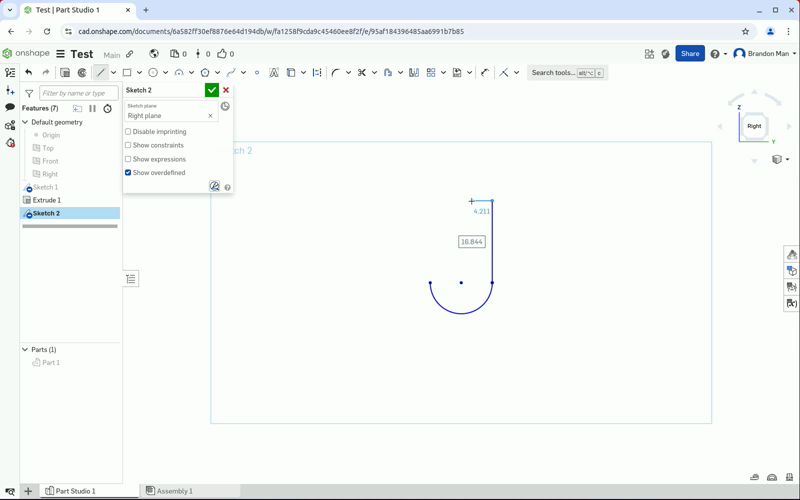
key_up(shift)
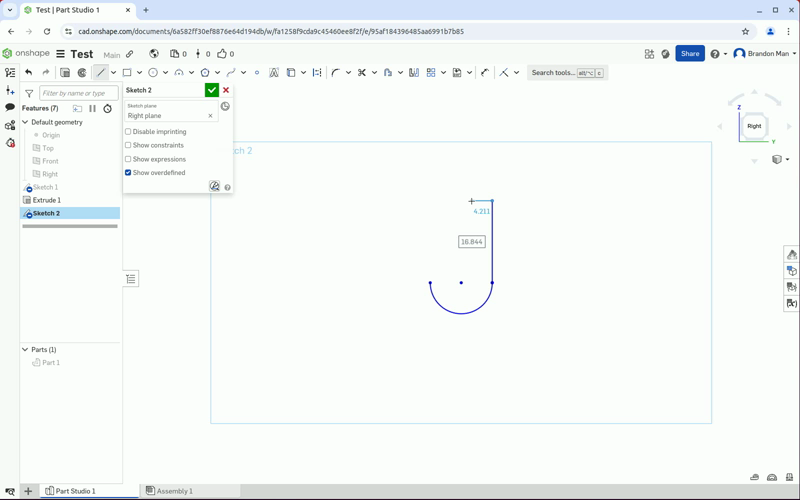
key(esc)
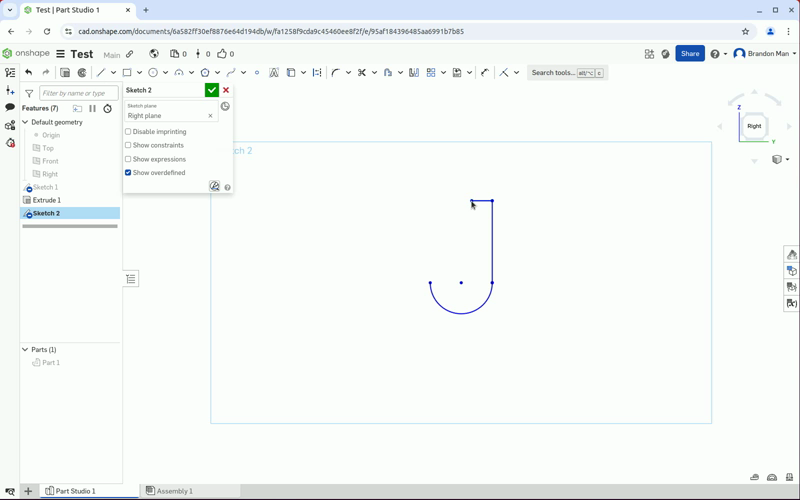
key(a)
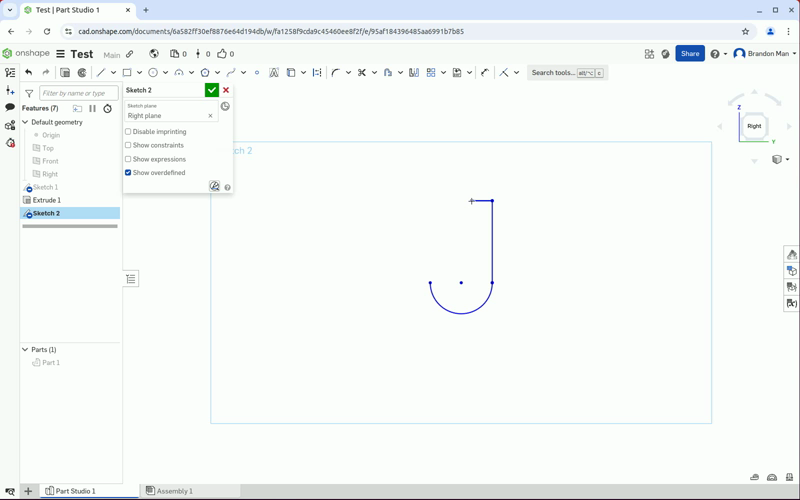
mouse_move(471, 200)
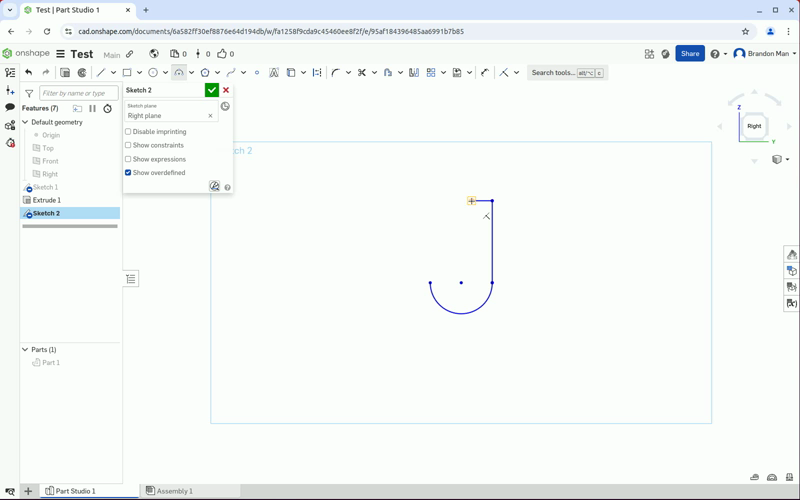
click(471, 200)
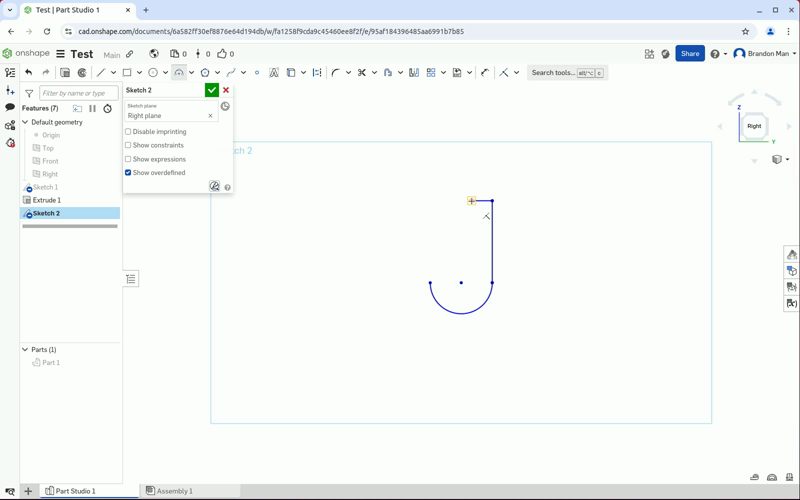
key_down(shift)
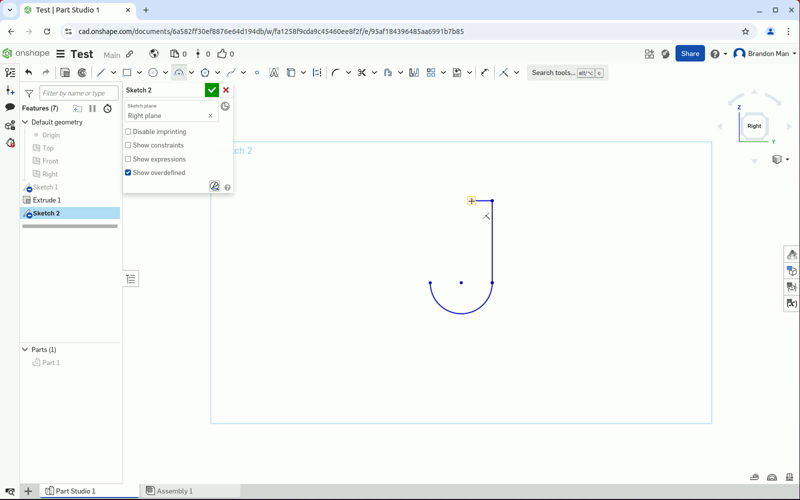
mouse_move(451, 200)
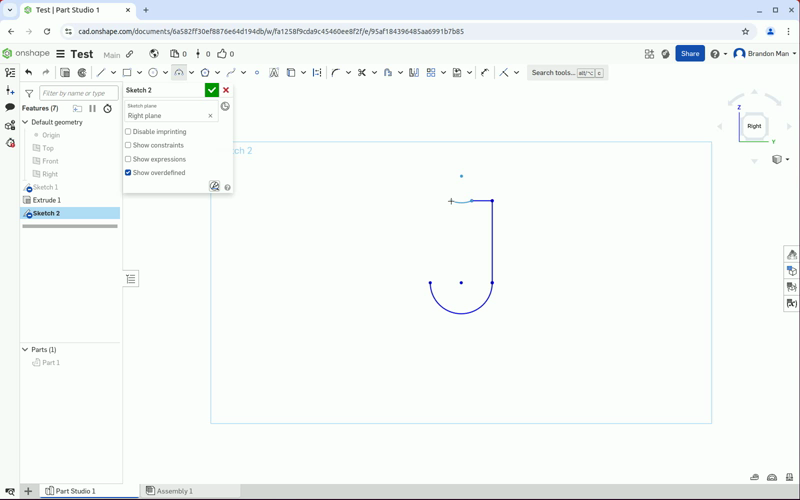
click(451, 200)
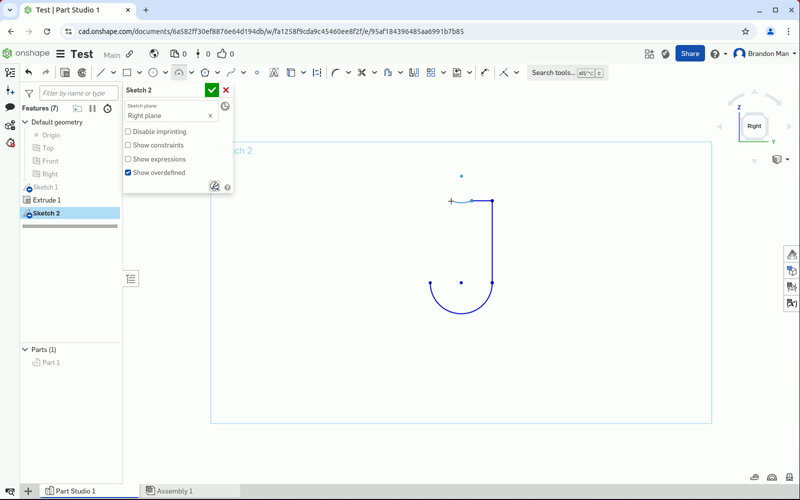
mouse_move(461, 210)
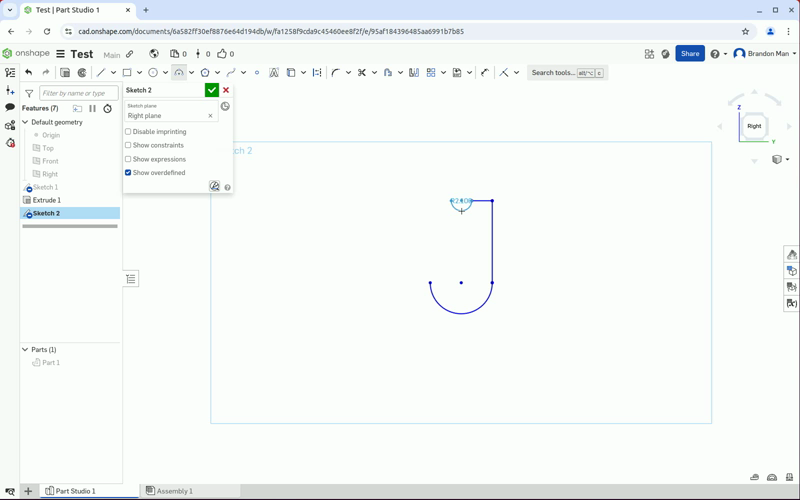
click(461, 210)
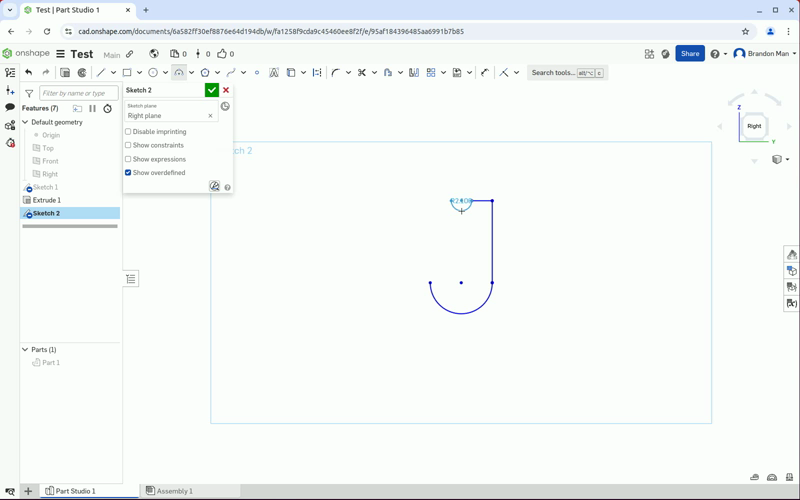
key_up(shift)
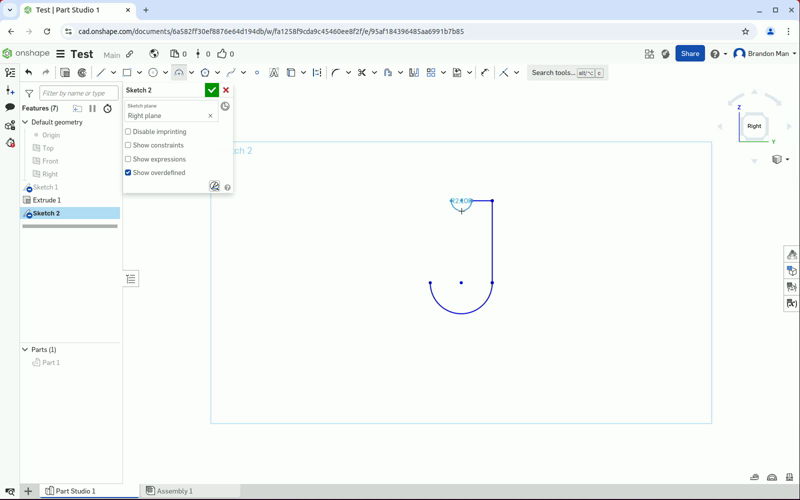
key(esc)
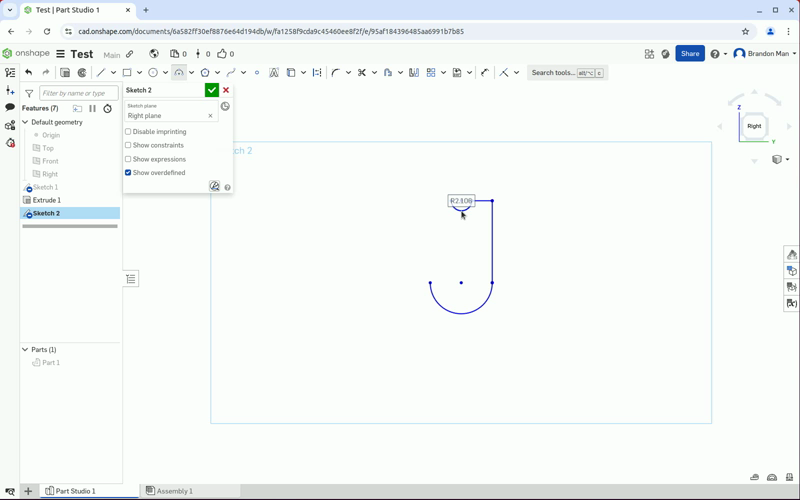
key(l)
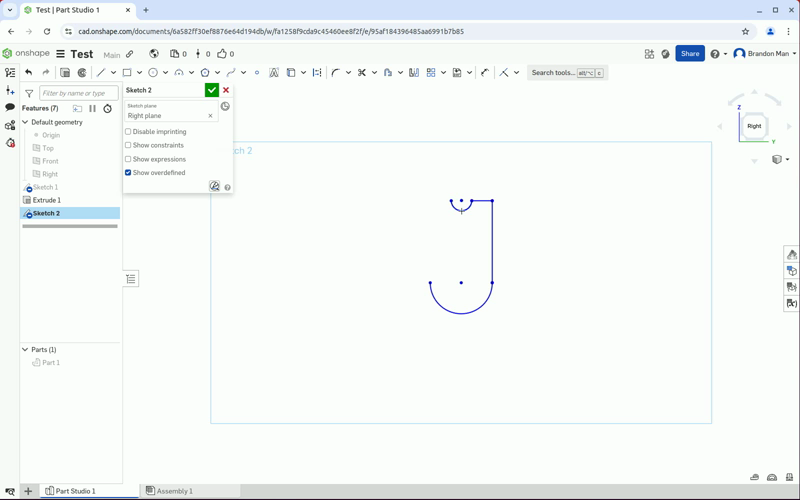
mouse_move(451, 200)
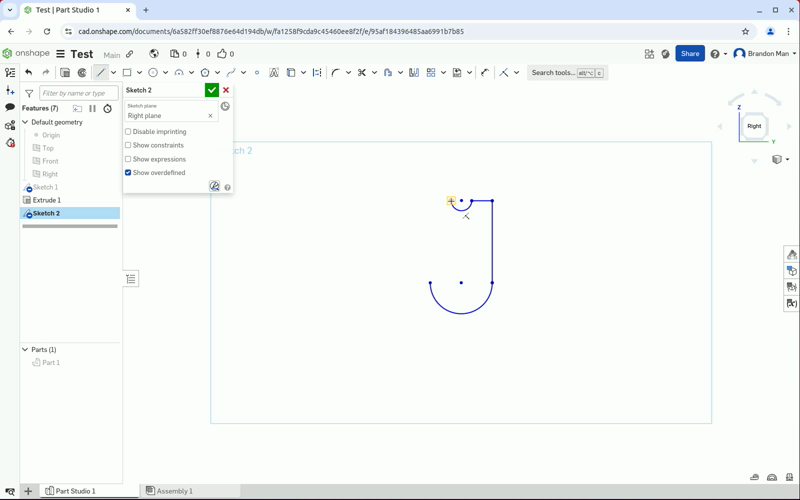
click(451, 200)
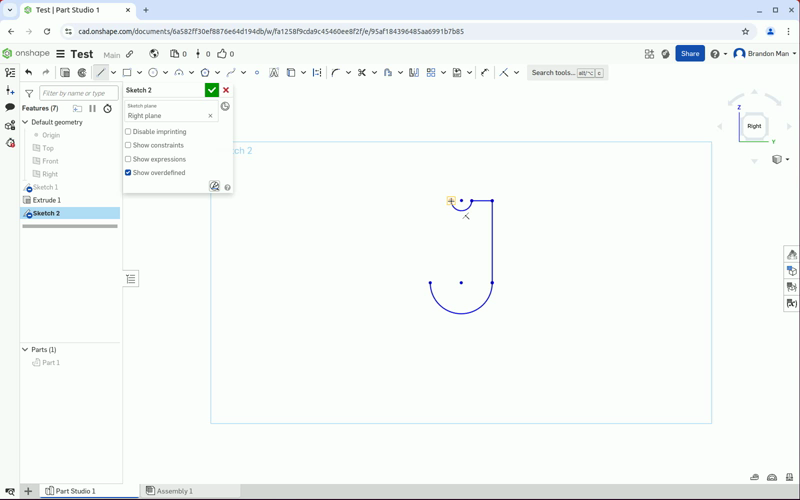
key_down(shift)
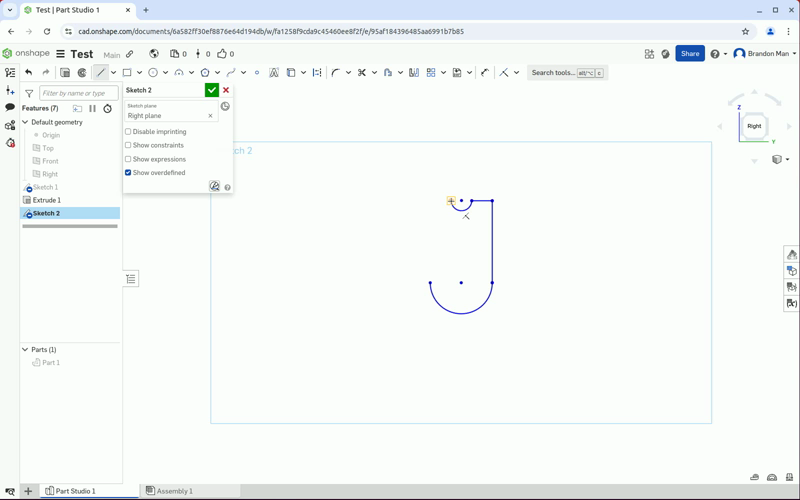
mouse_move(481, 200)
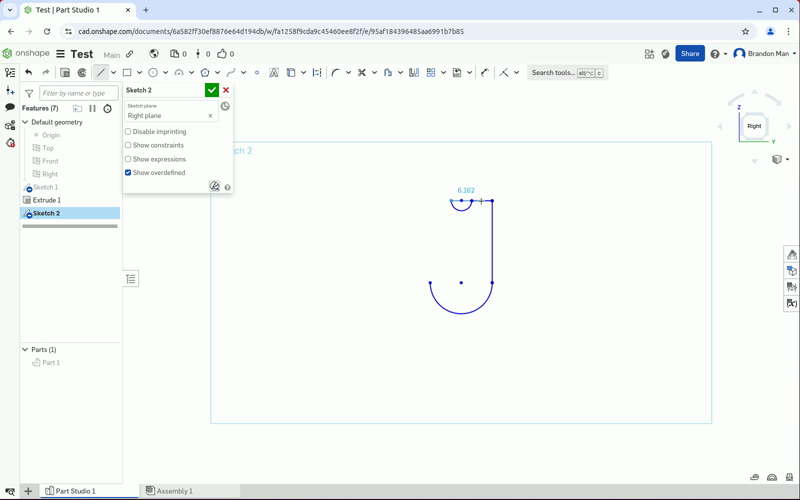
mouse_move(430, 200)
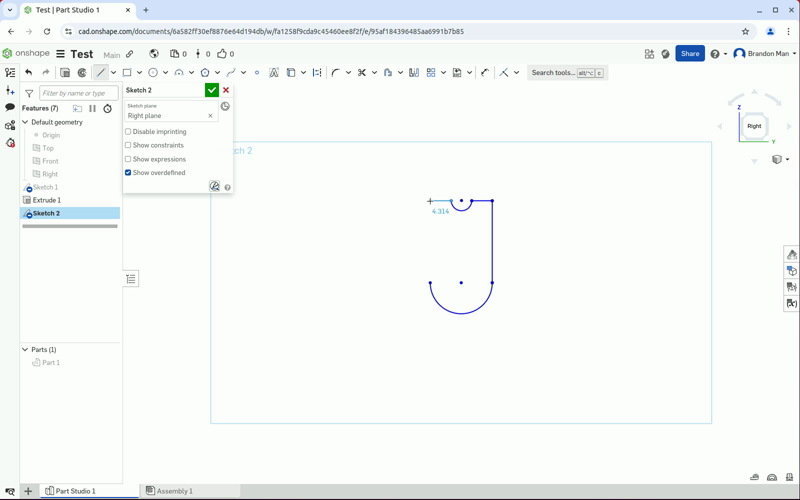
click(430, 200)
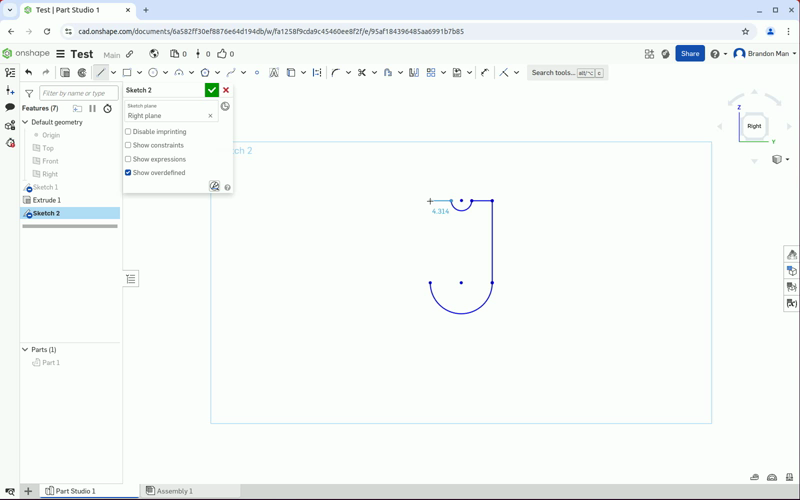
key_up(shift)
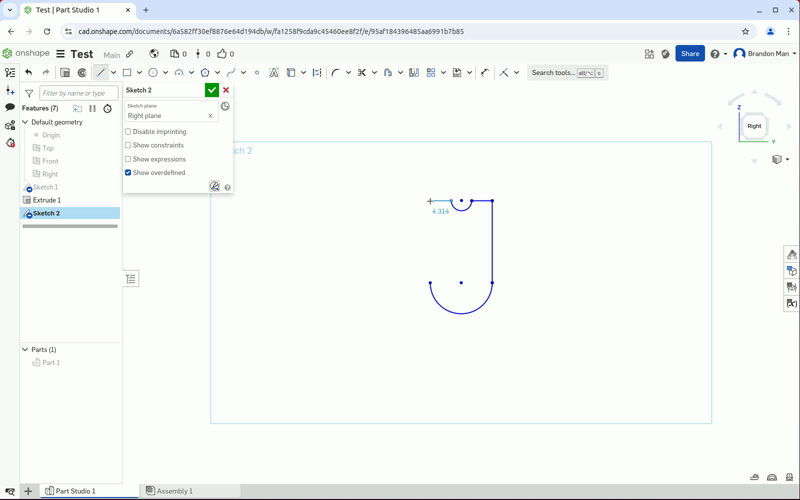
key_down(shift)
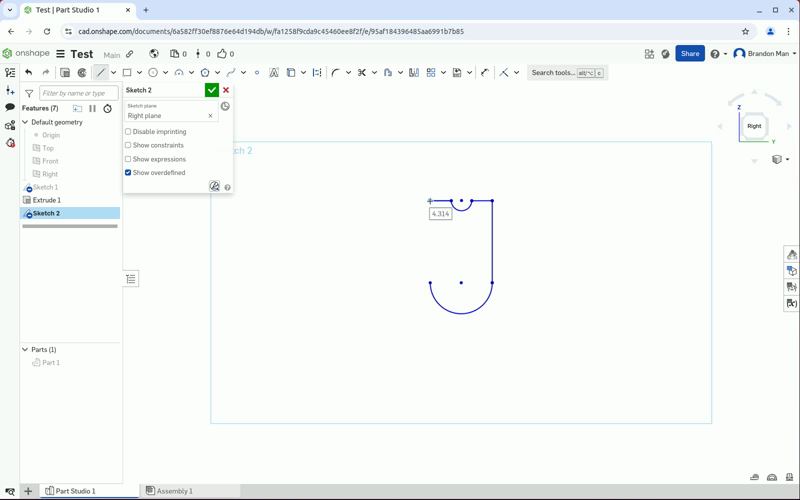
mouse_move(430, 282)
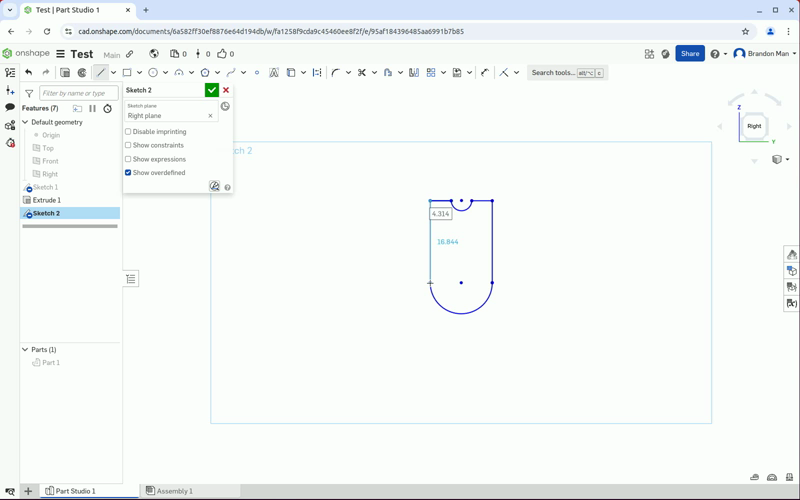
key_up(shift)
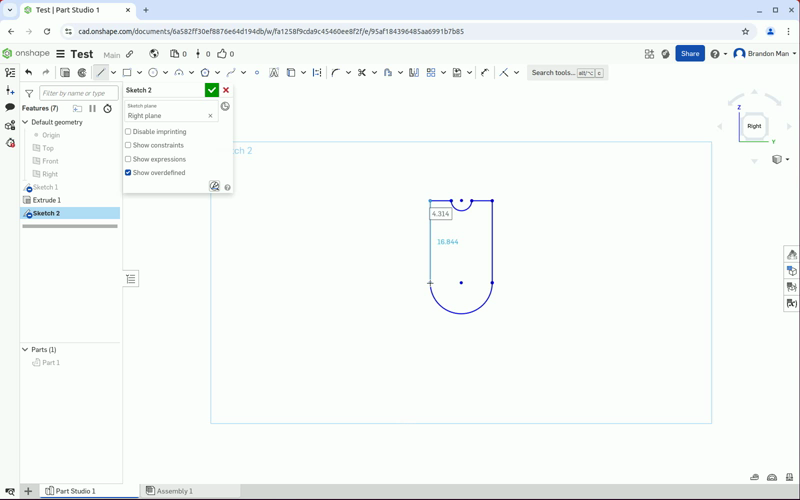
click(430, 282)
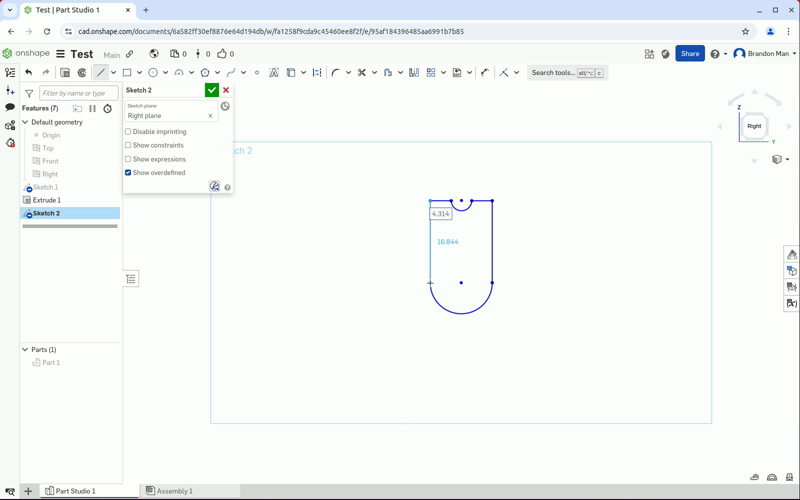
key(esc)
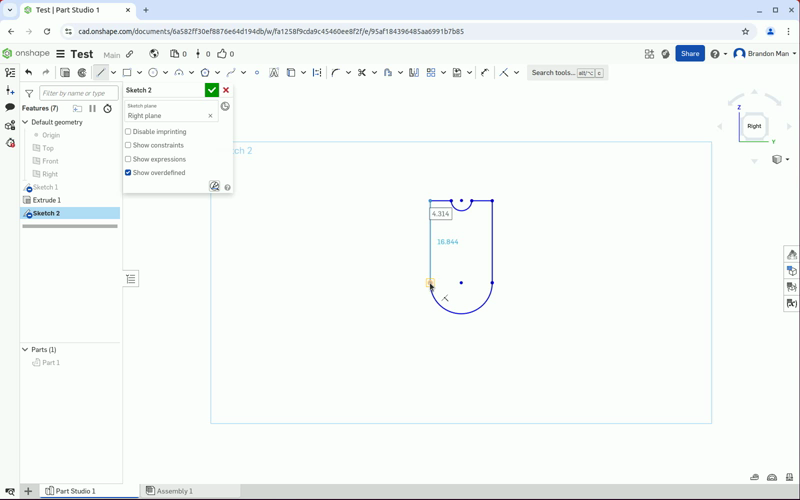
key(c)
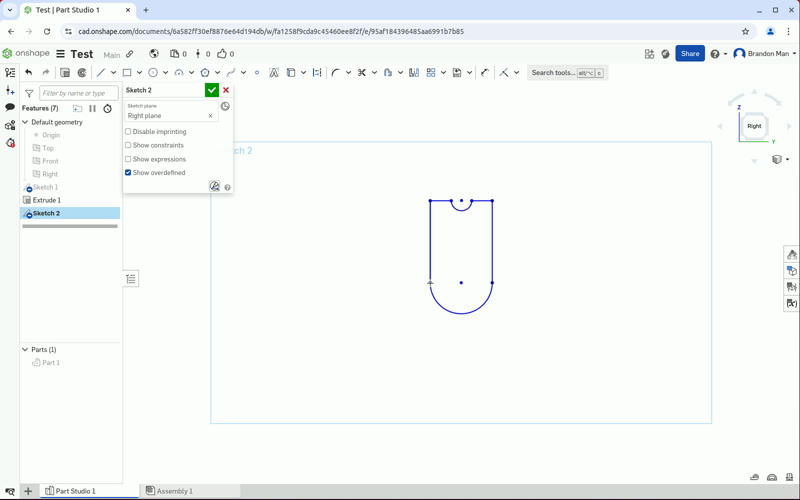
key_down(shift)
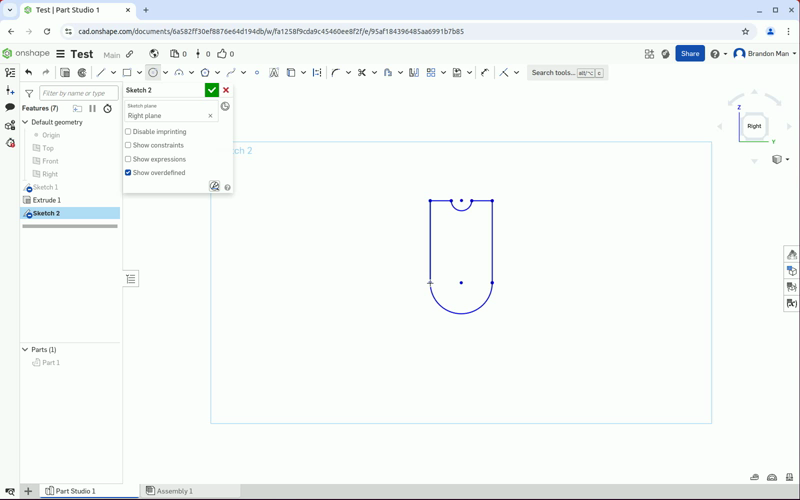
mouse_move(461, 282)
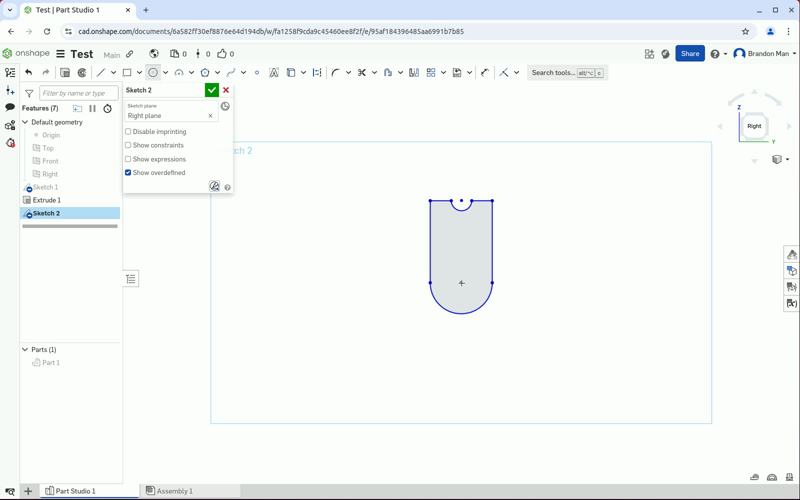
scroll(6)
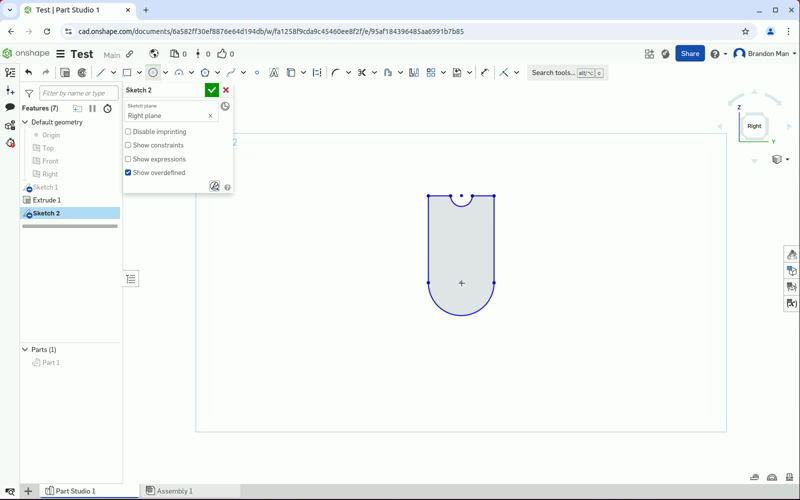
scroll(6)
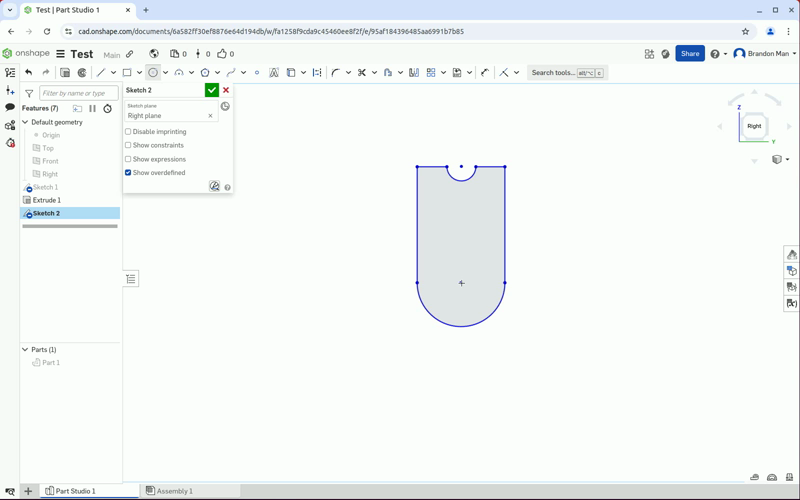
scroll(6)
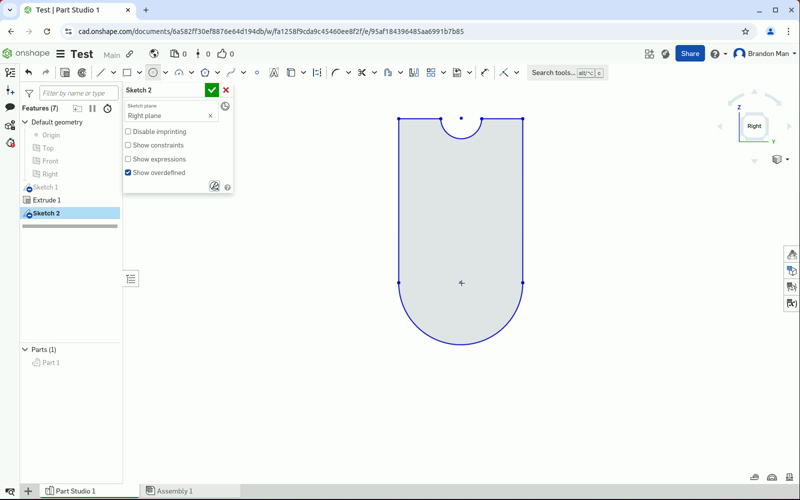
scroll(6)
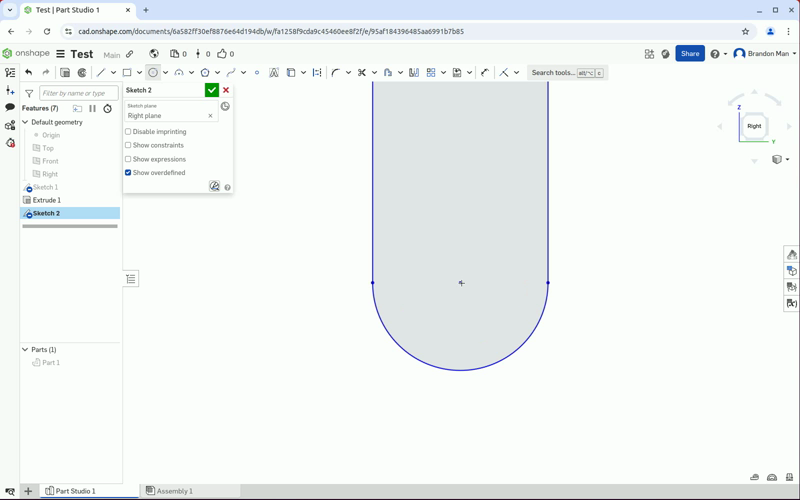
scroll(6)
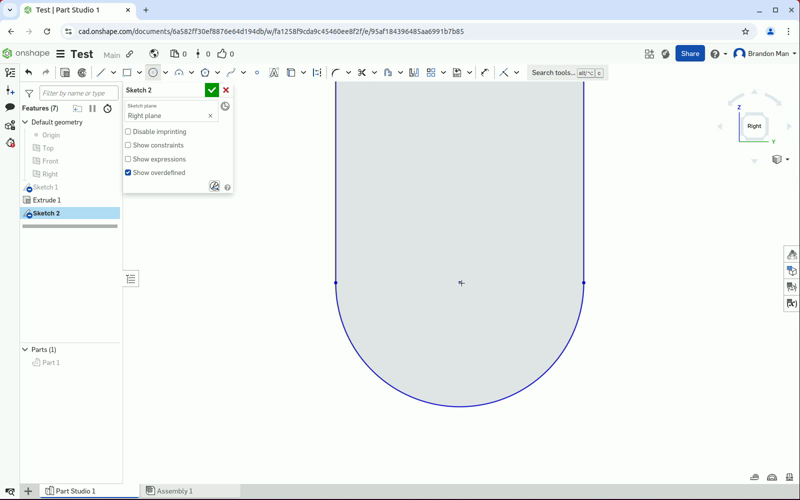
scroll(6)
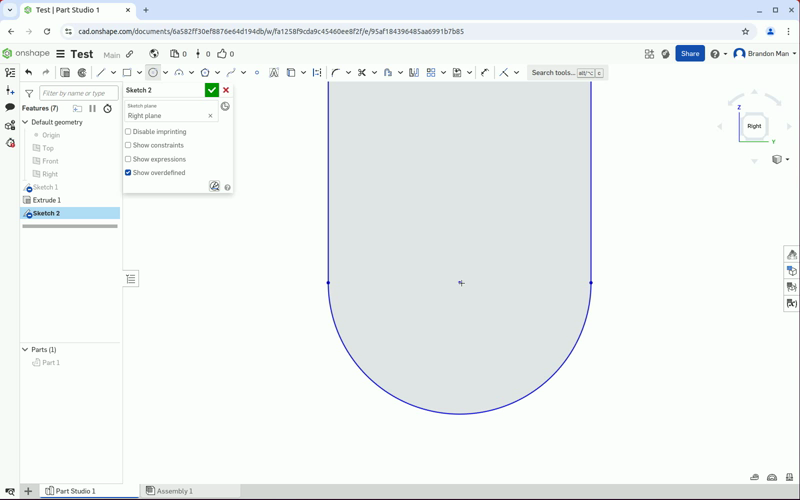
scroll(6)
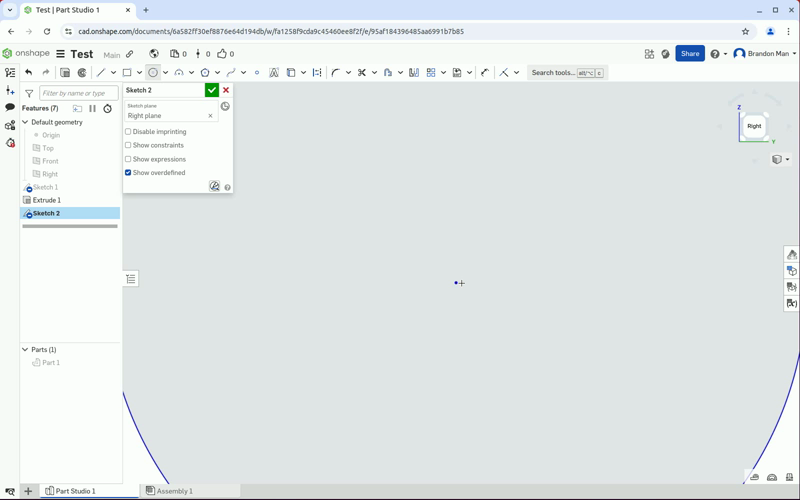
click(461, 282)
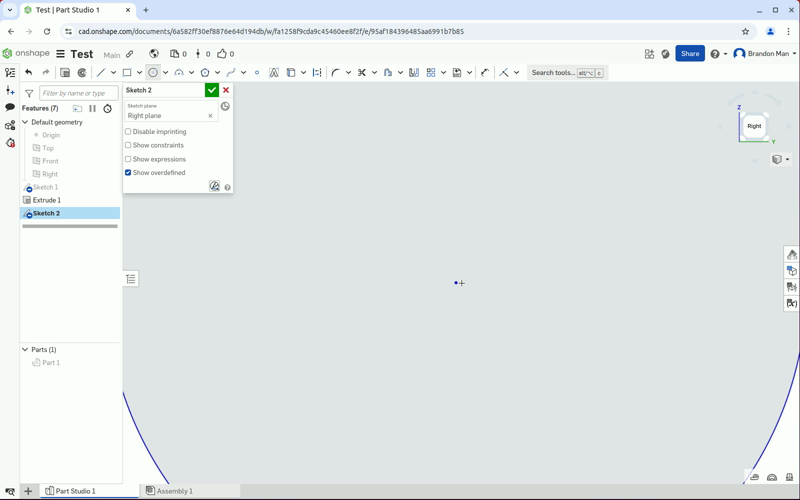
scroll(-6)
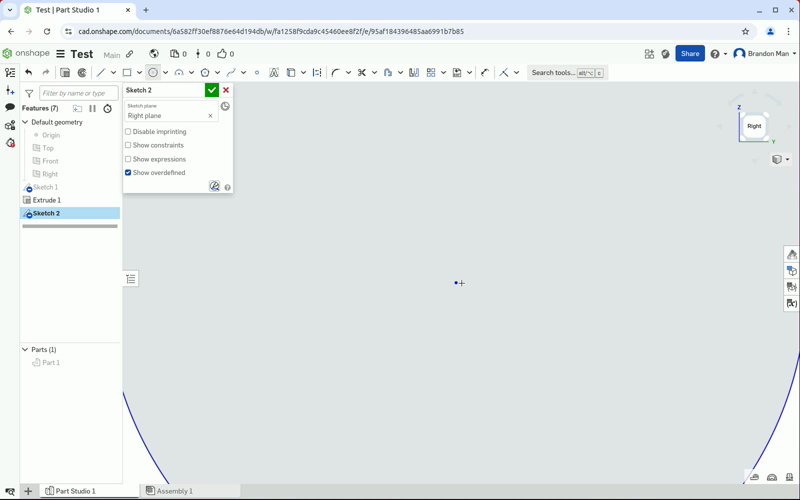
scroll(-6)
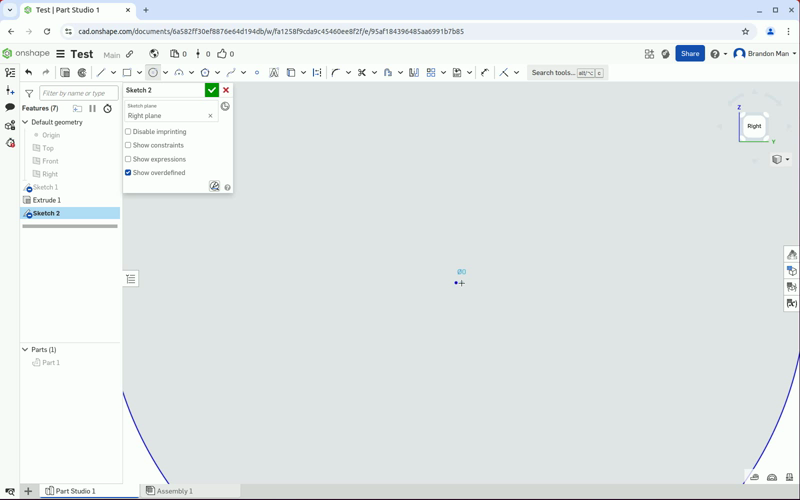
scroll(-6)
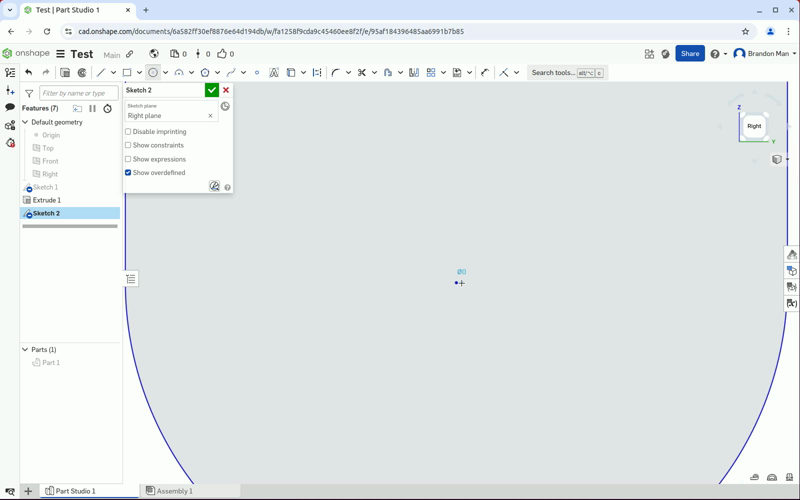
scroll(-6)
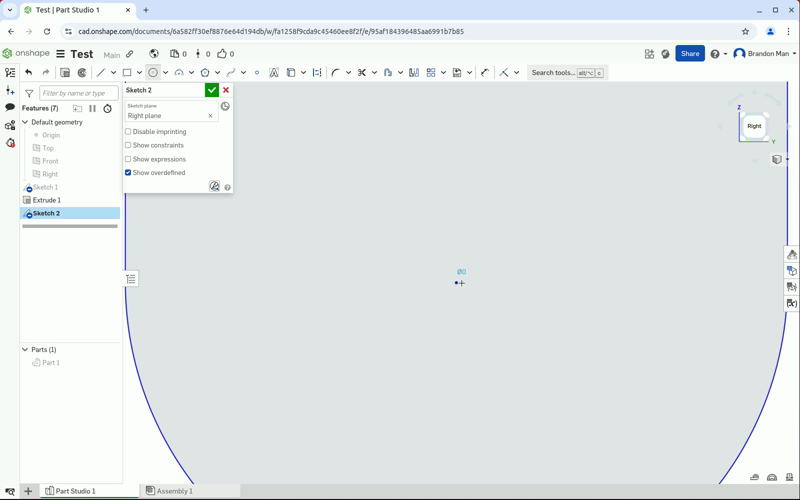
scroll(-6)
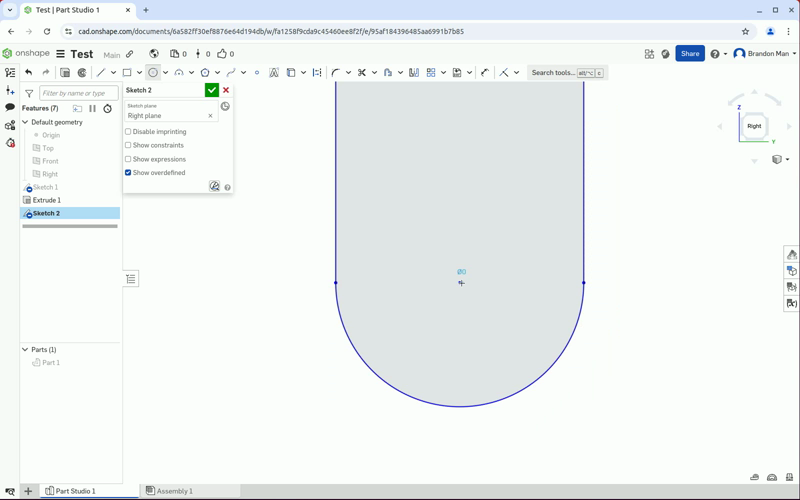
scroll(-6)
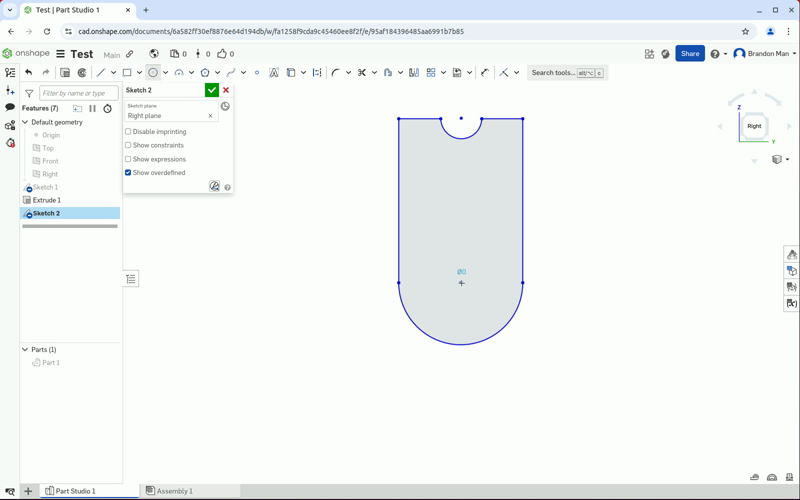
scroll(-6)
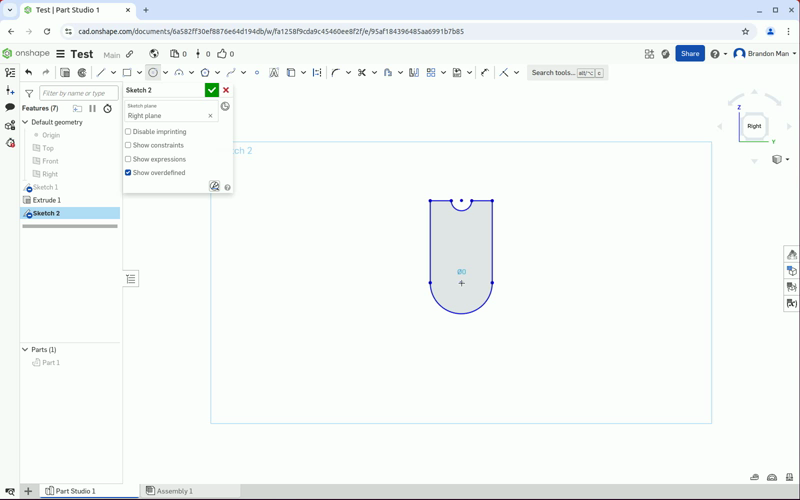
key_up(shift)
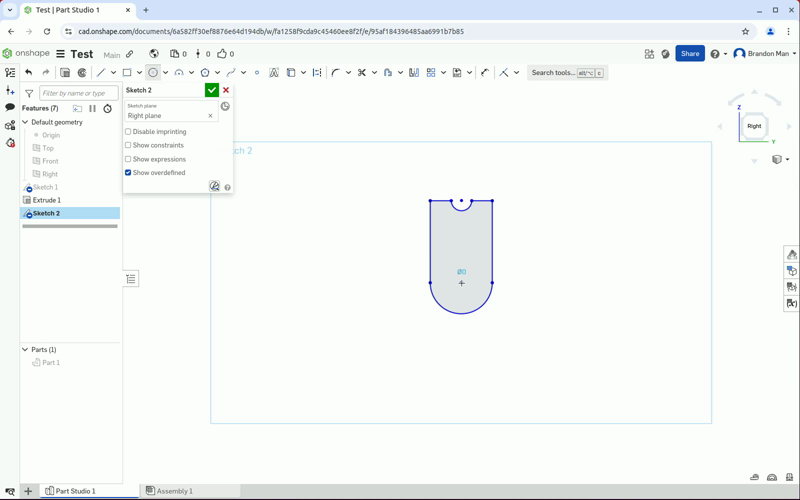
mouse_move(472, 282)
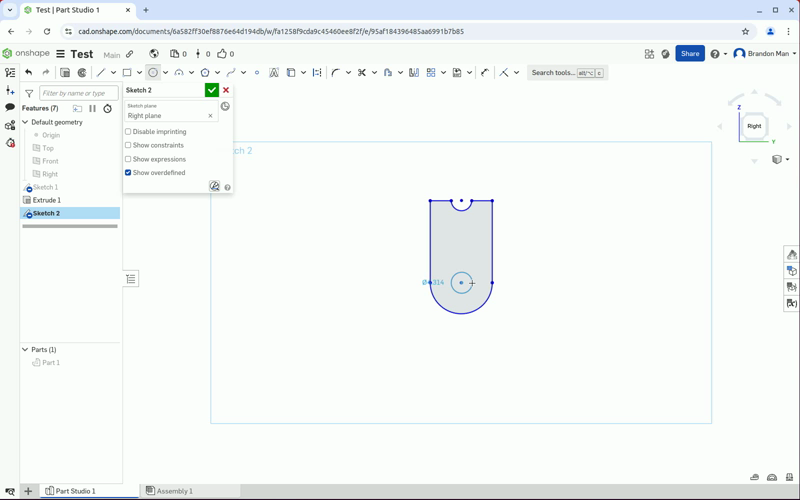
click(472, 282)
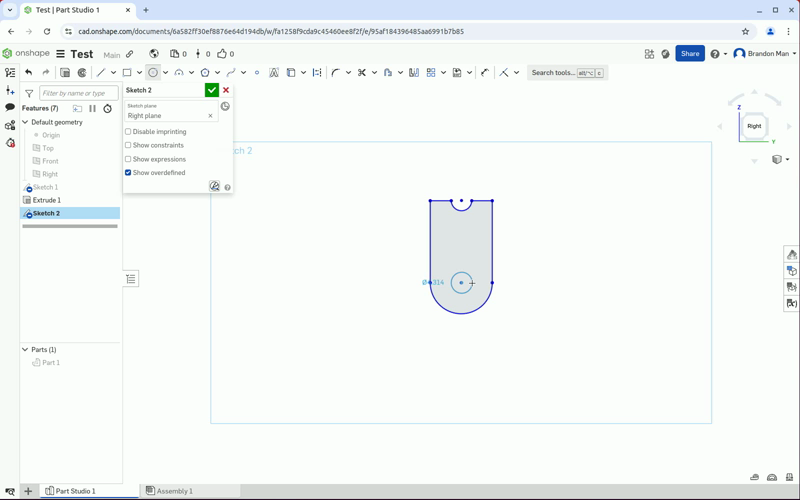
key(esc)
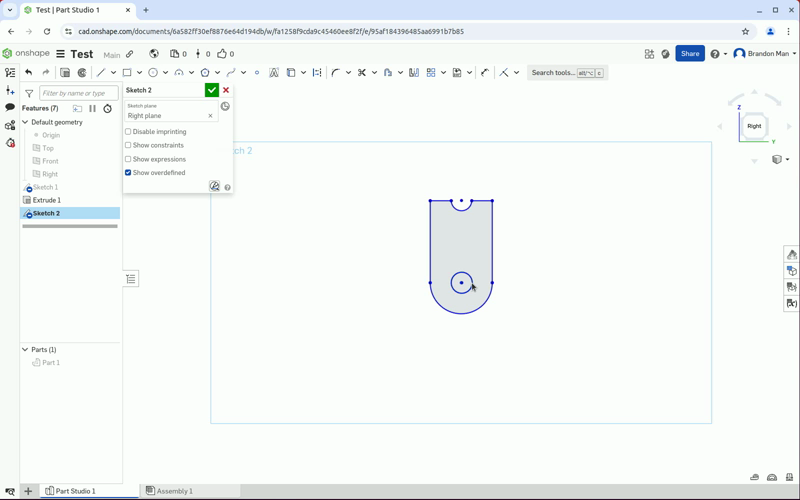
mouse_move(436, 263)
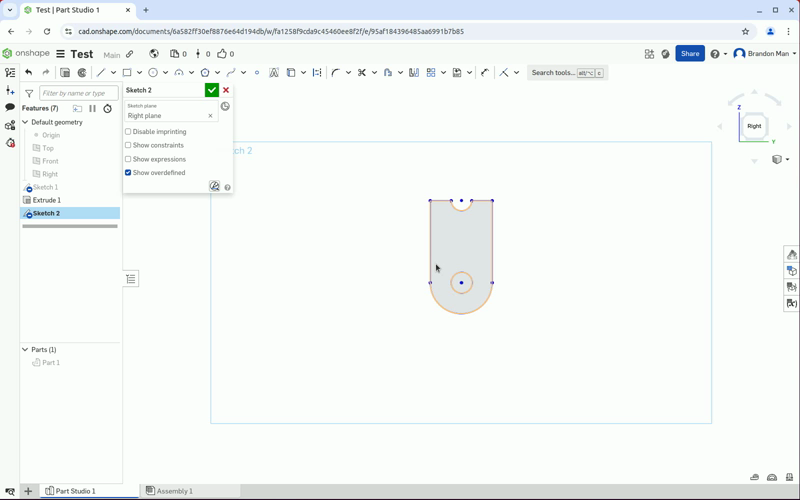
click(436, 263)
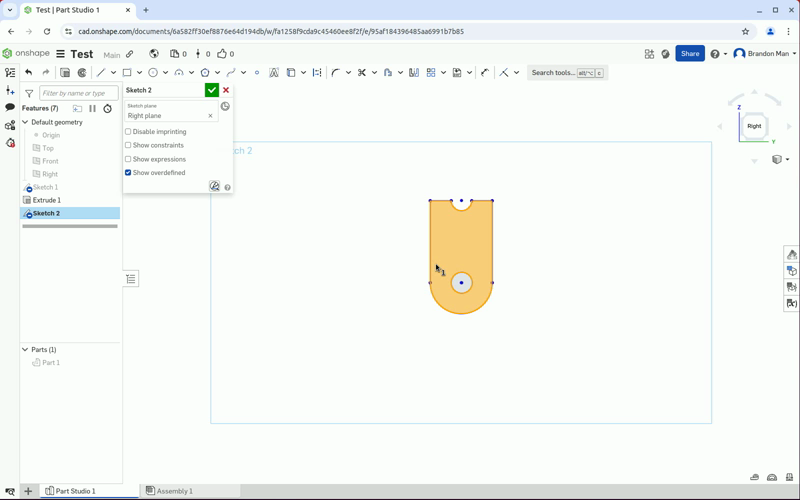
mouse_move(73, 352)
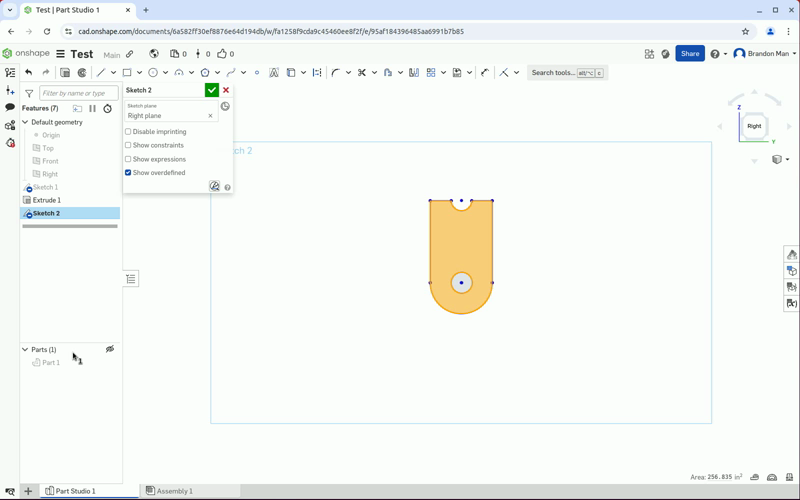
key(shift+y)
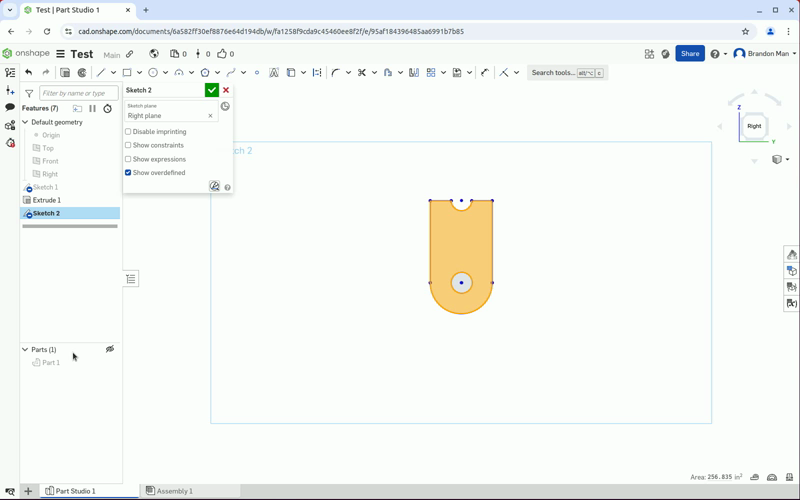
key(shift+e)
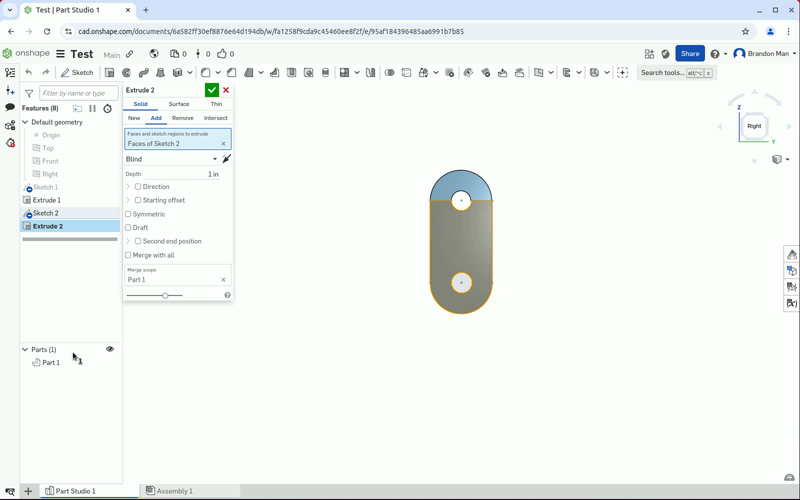
mouse_move(143, 106)
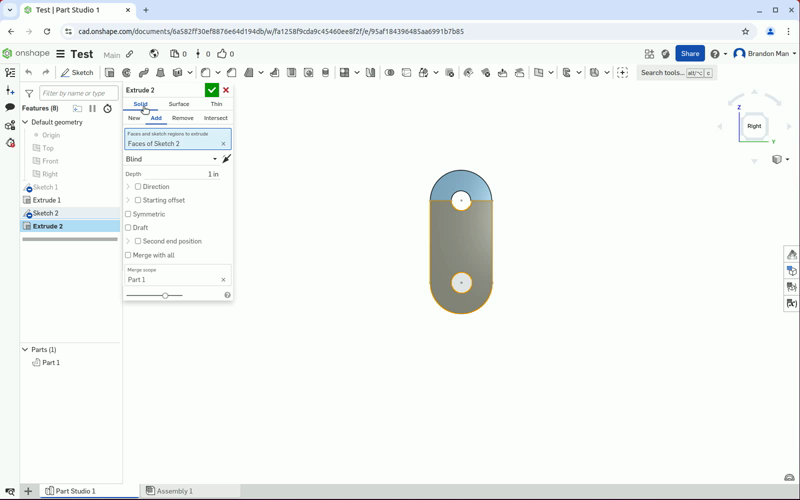
click(143, 106)
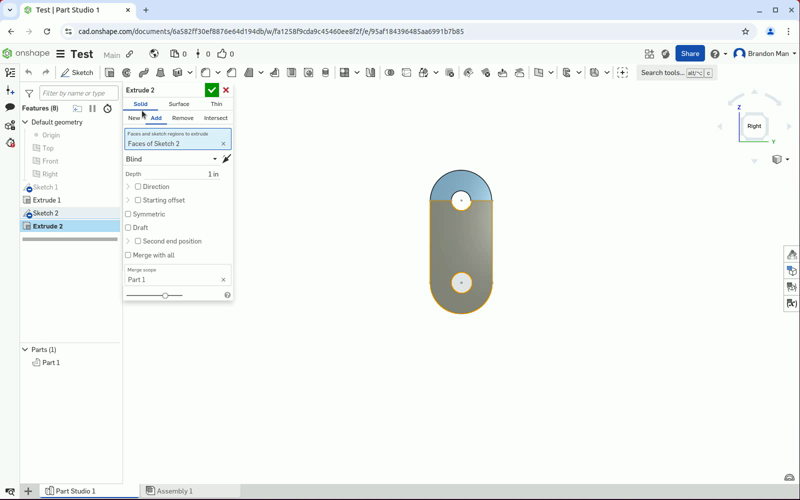
mouse_move(137, 120)
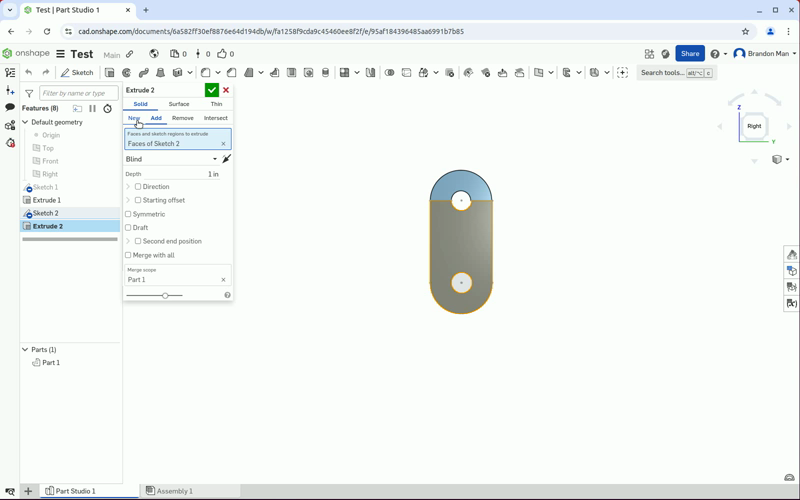
click(137, 120)
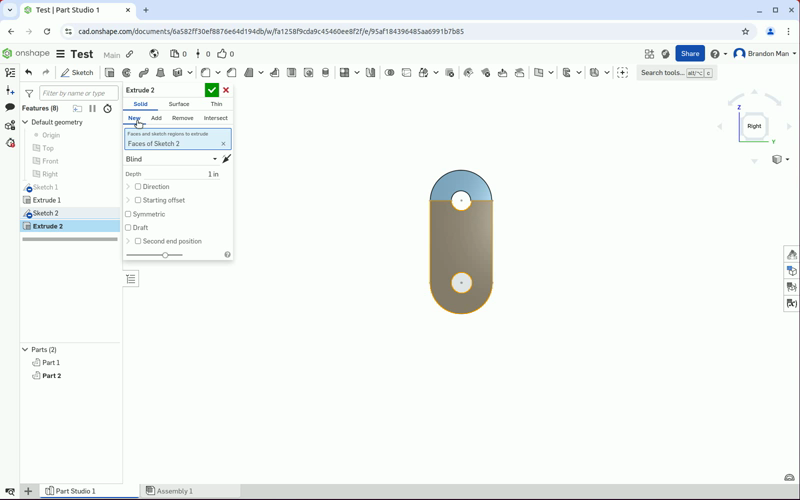
key(tab, 4)
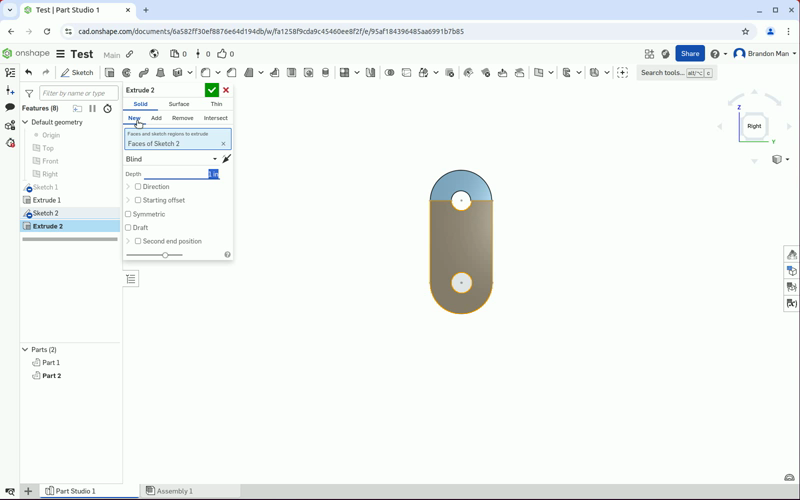
text(4.092)
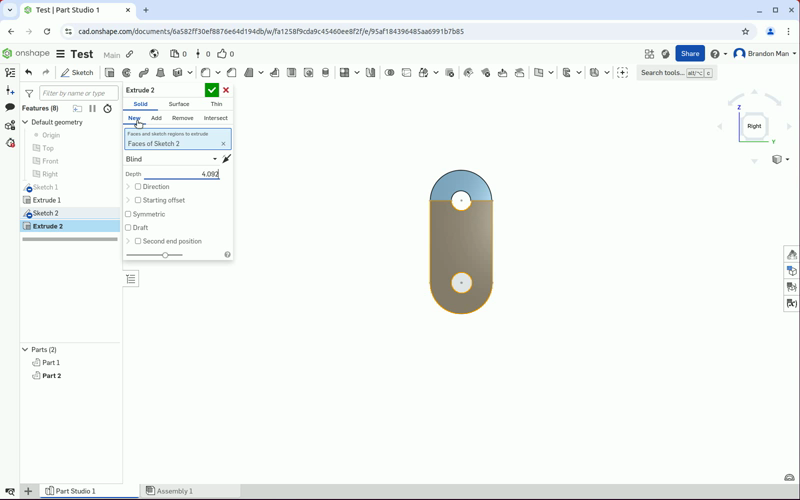
key(enter)
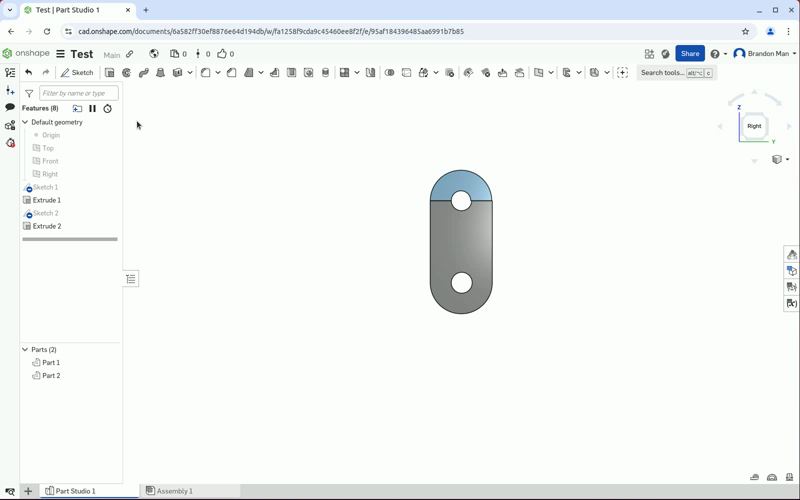
key(shift+h)
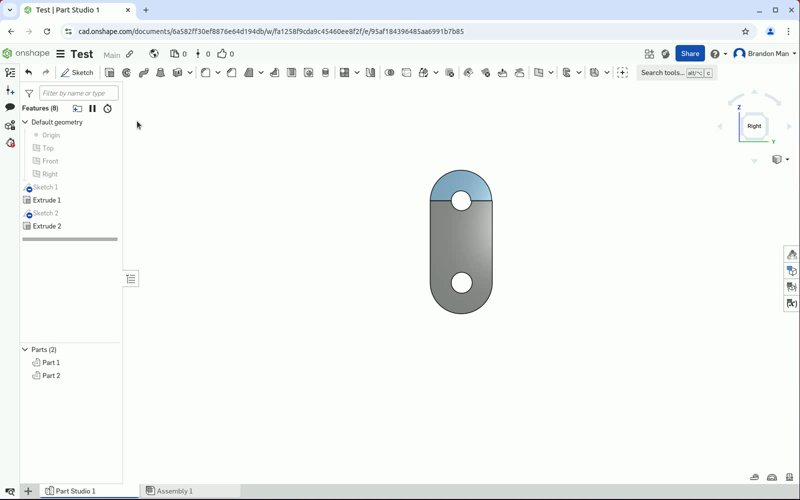
key(shift+h)
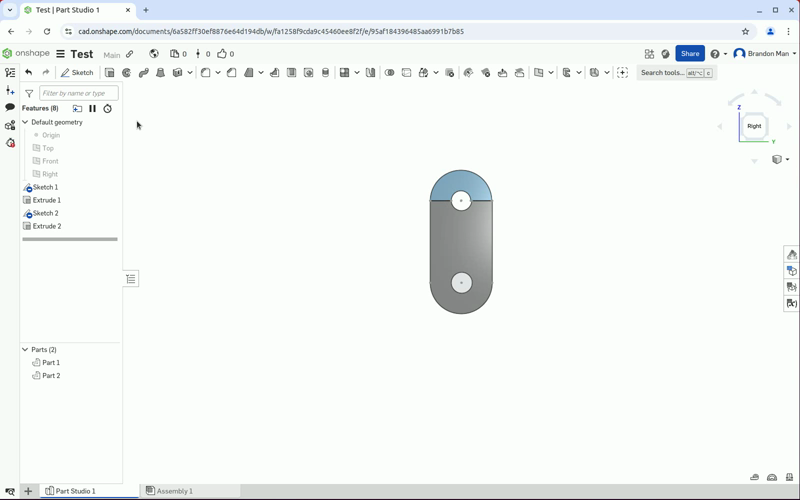
key(shift+7)
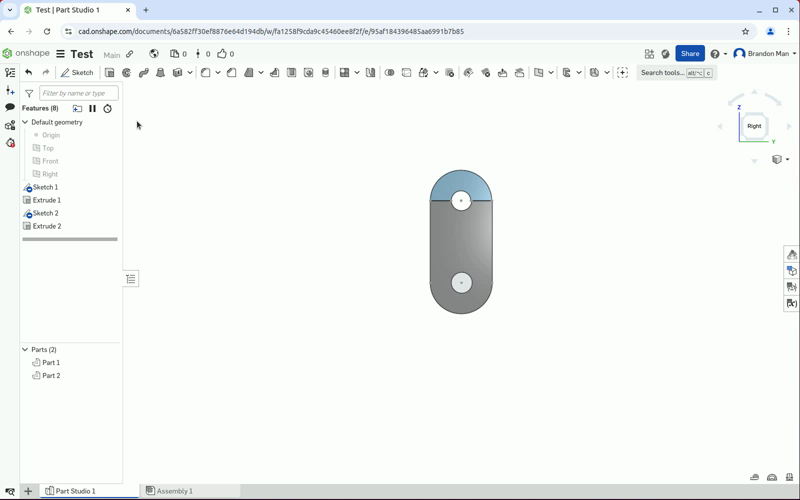
key(right, 2)
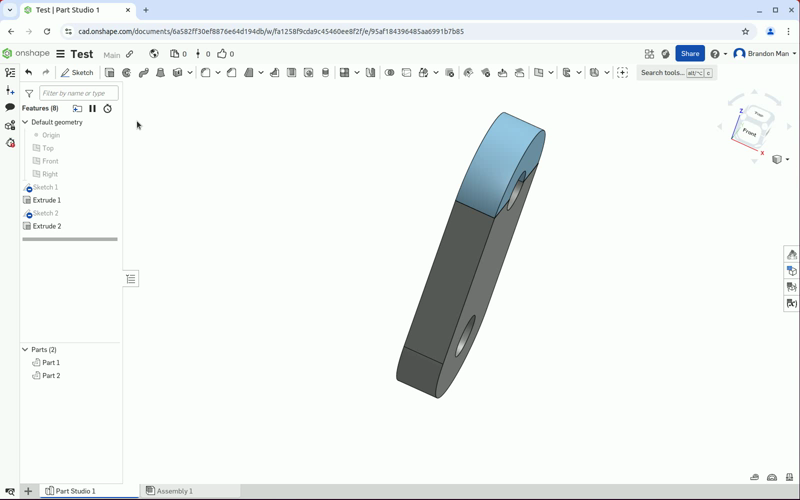
key(down, 2)
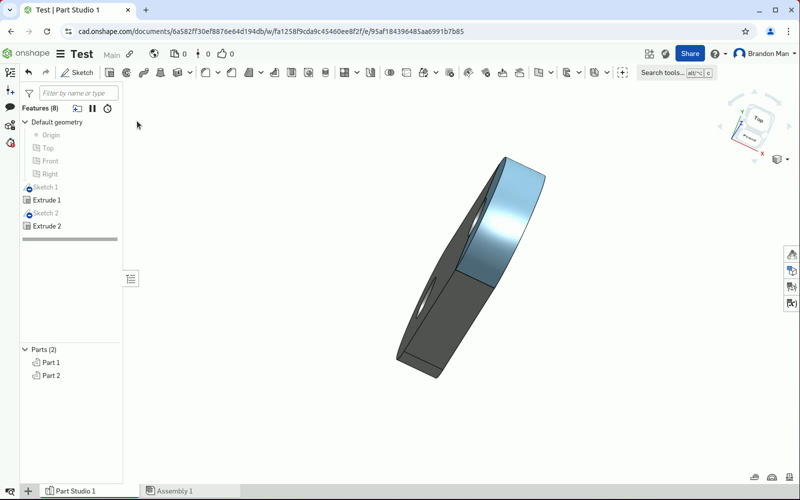
key(up, 2)
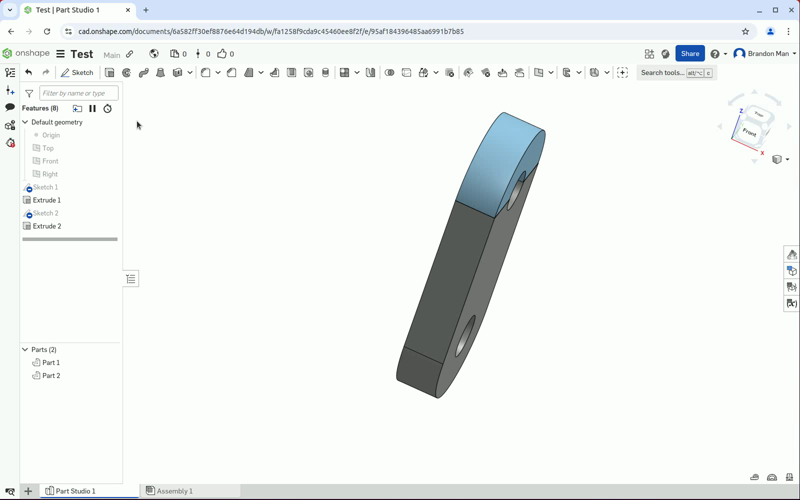
key(left, 2)
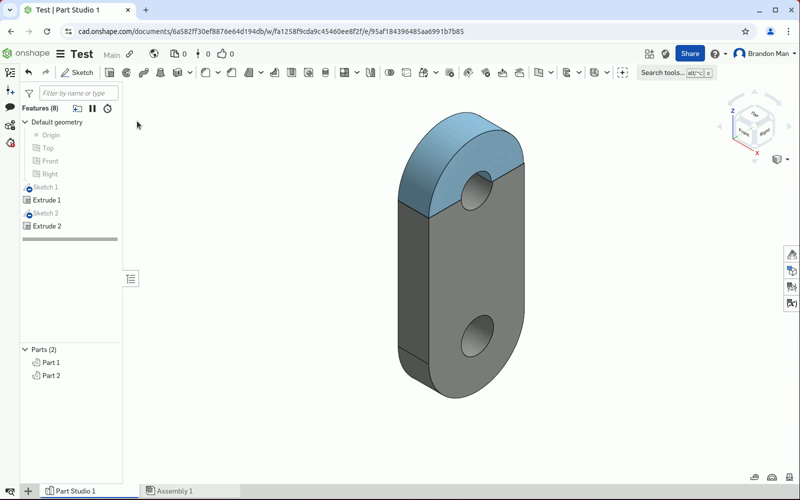
mouse_move(73, 189)
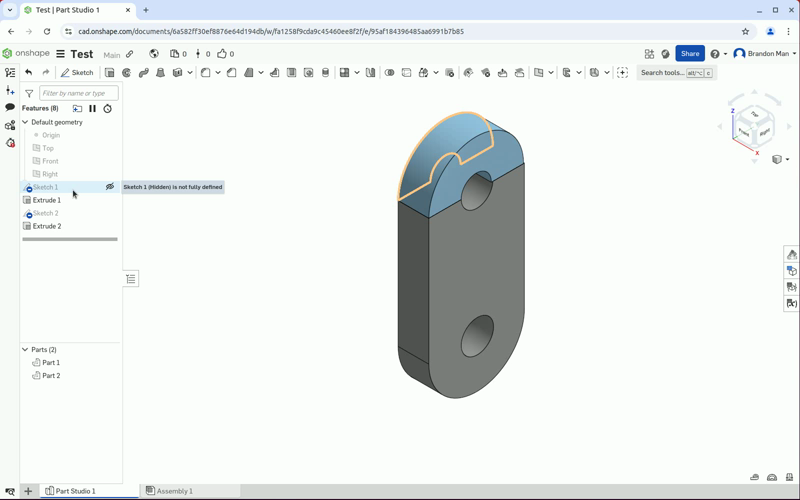
click(73, 189)